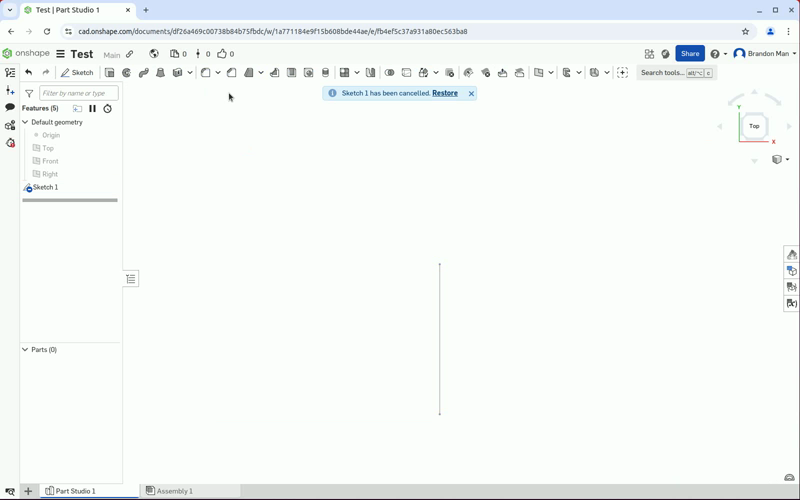
key(shift+h)
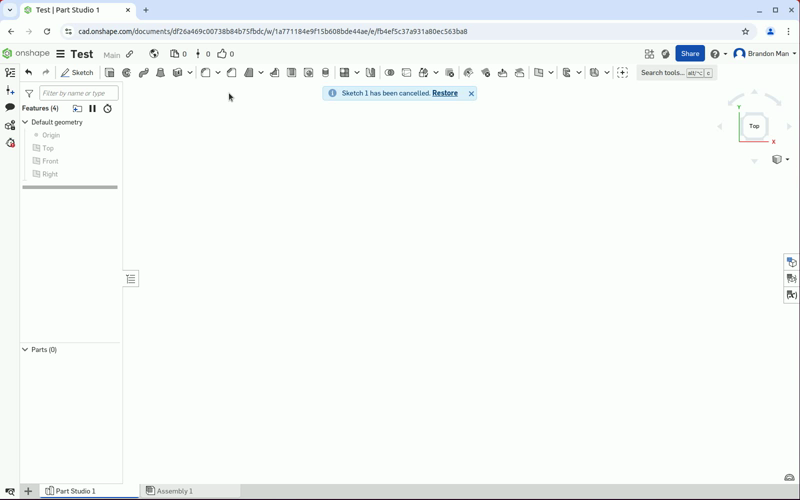
mouse_move(73, 352)
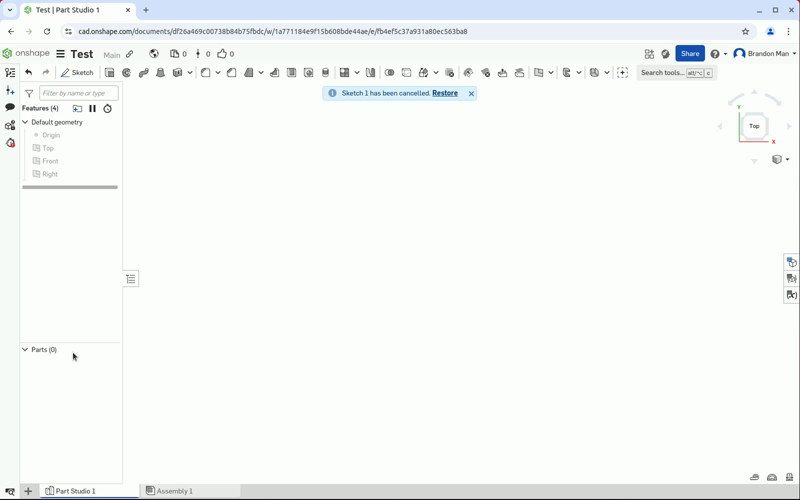
key(y)
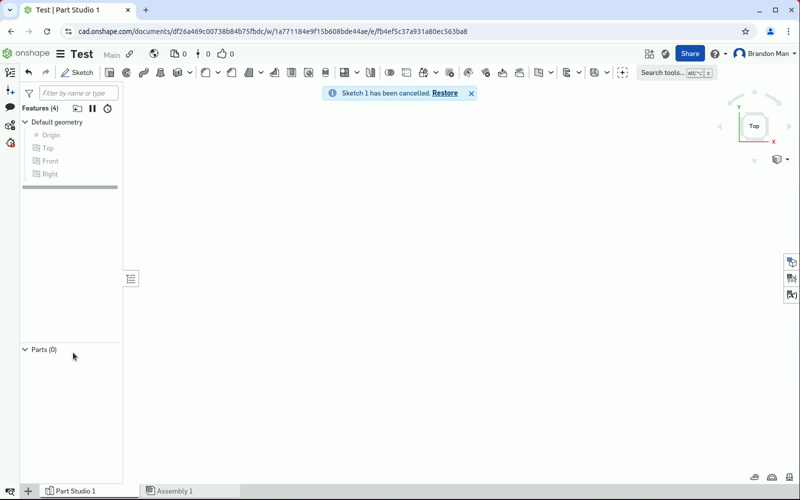
key(shift+p)
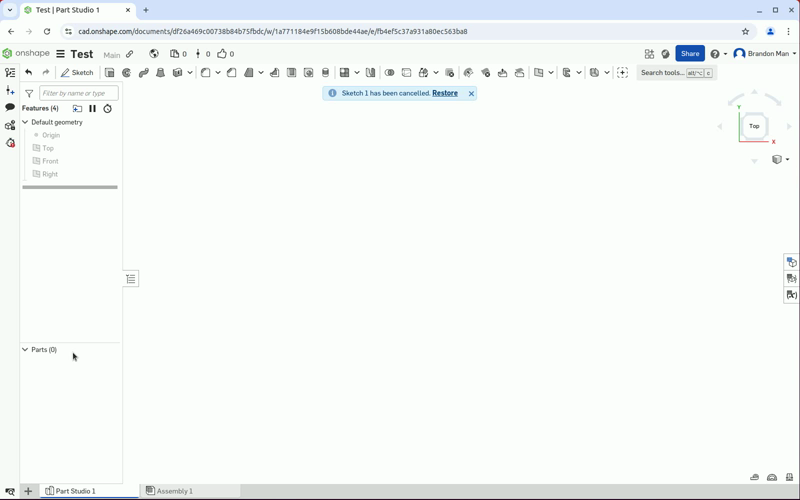
key(space)
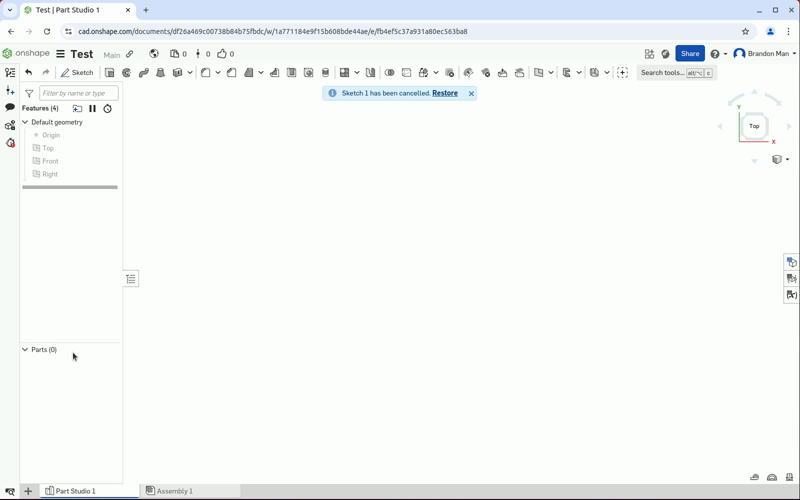
key_down(shift)
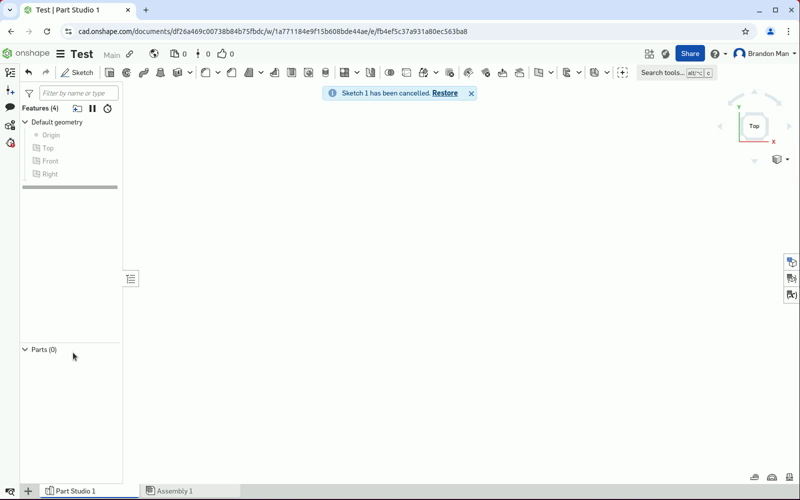
key(up)
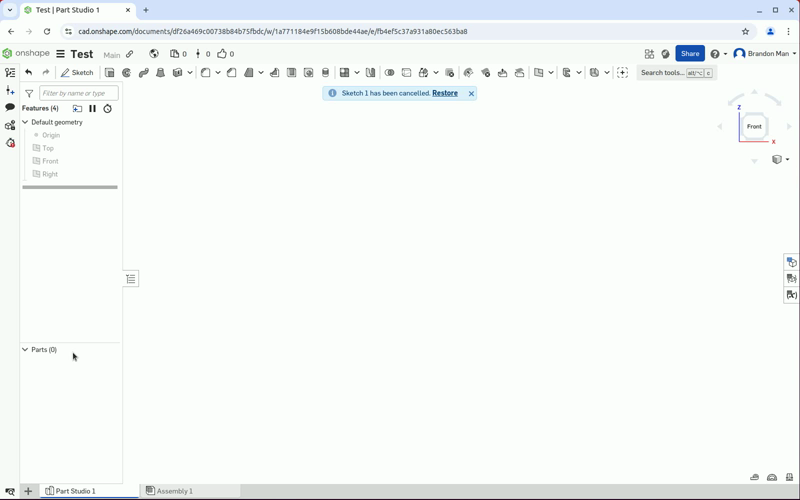
key_up(shift)
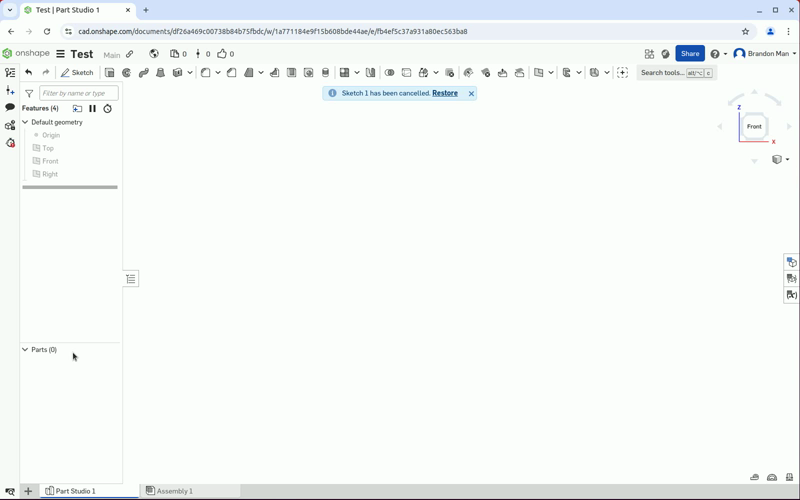
mouse_move(73, 352)
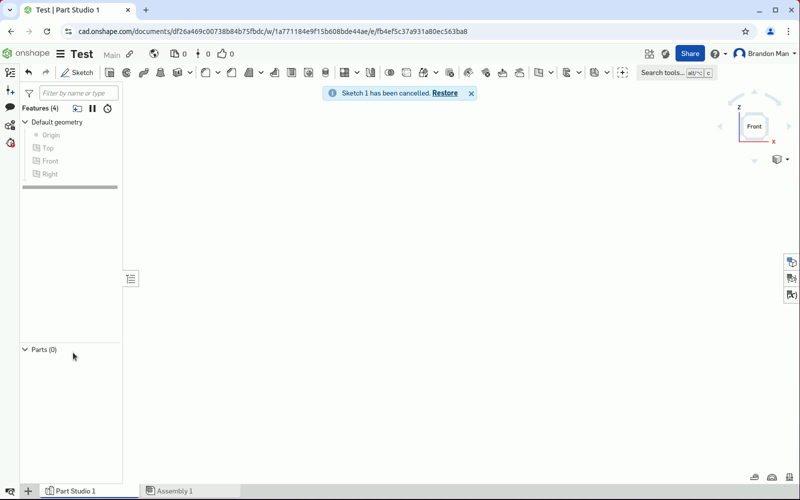
key(shift+y)
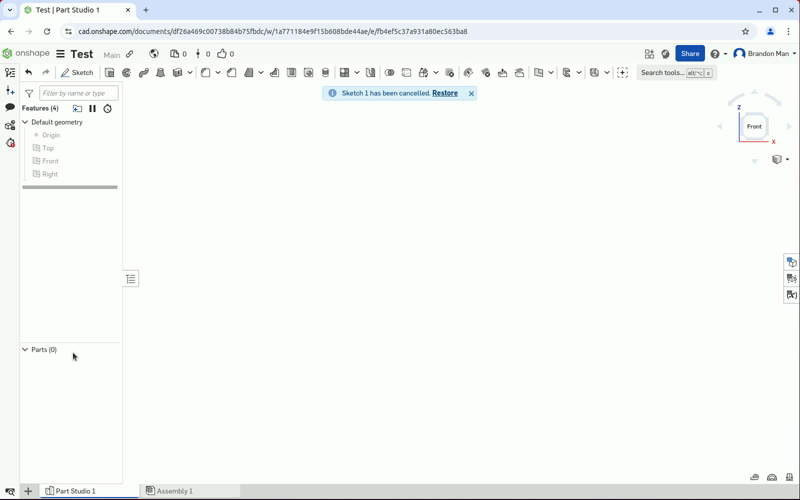
key(shift+s)
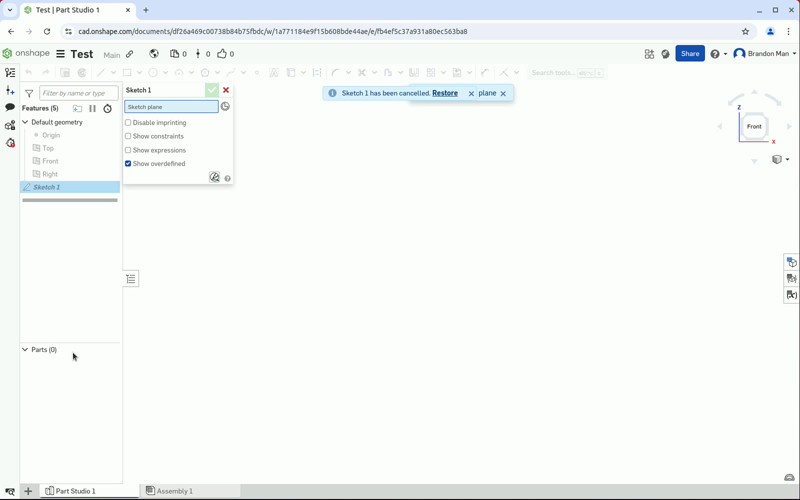
mouse_move(73, 163)
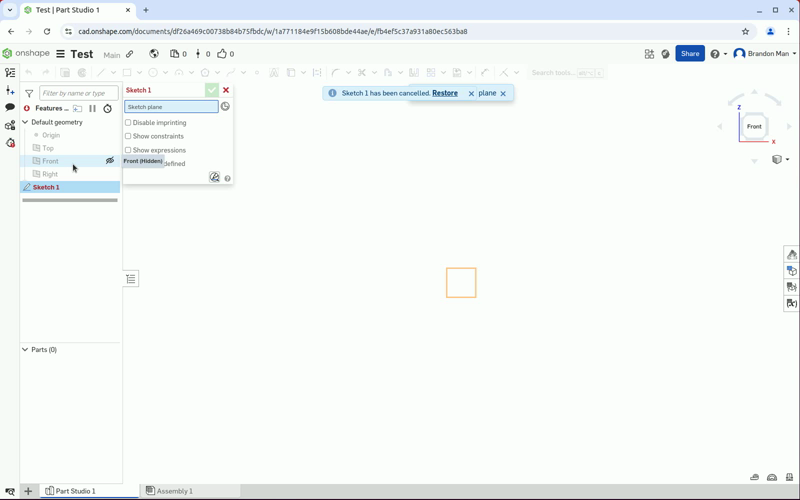
click(73, 163)
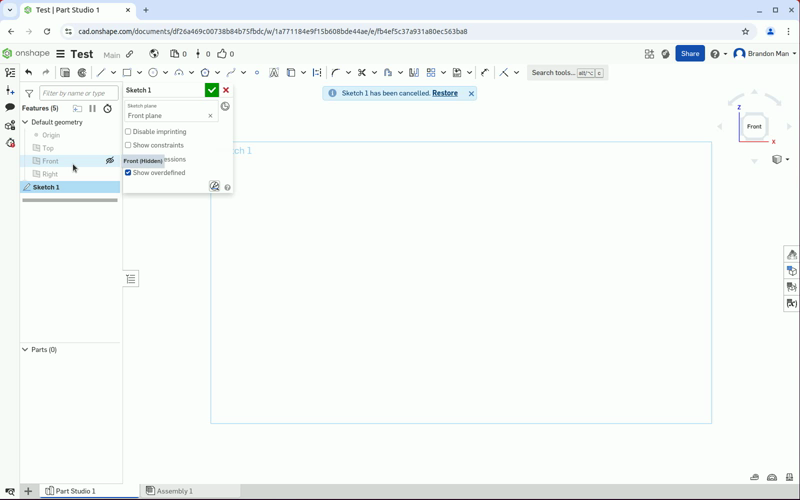
mouse_move(73, 352)
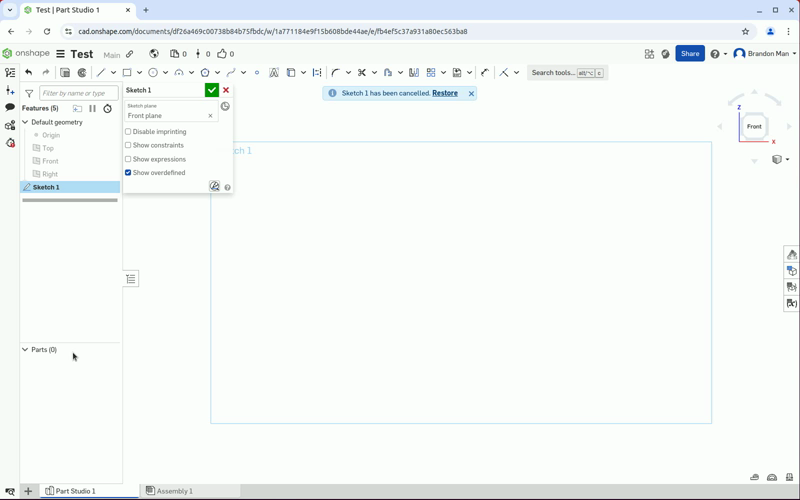
key(y)
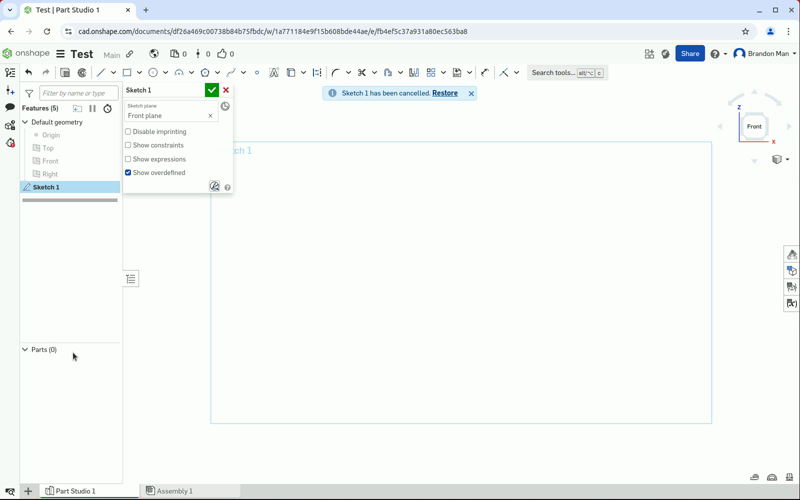
key(l)
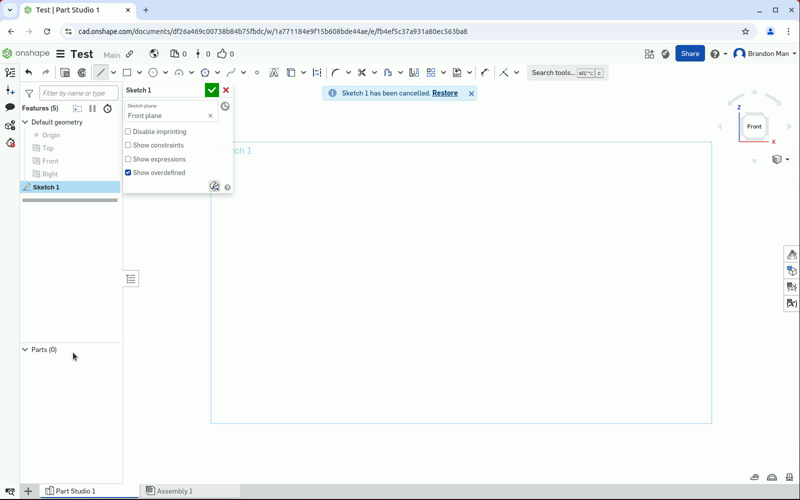
key_down(shift)
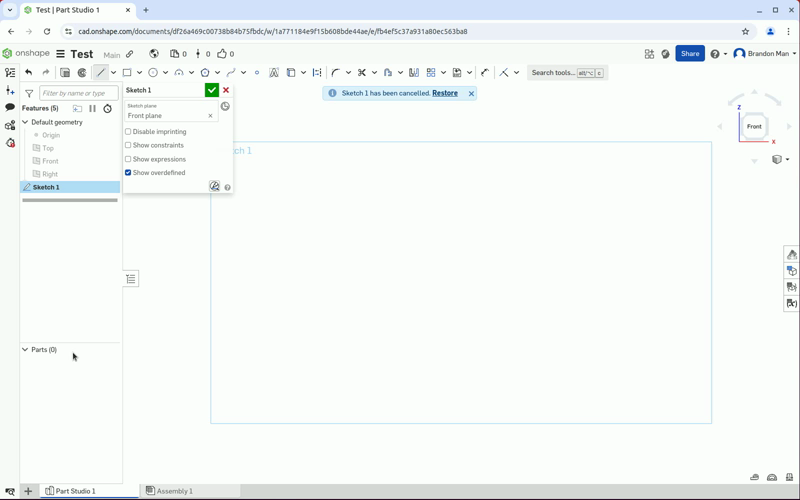
mouse_move(460, 282)
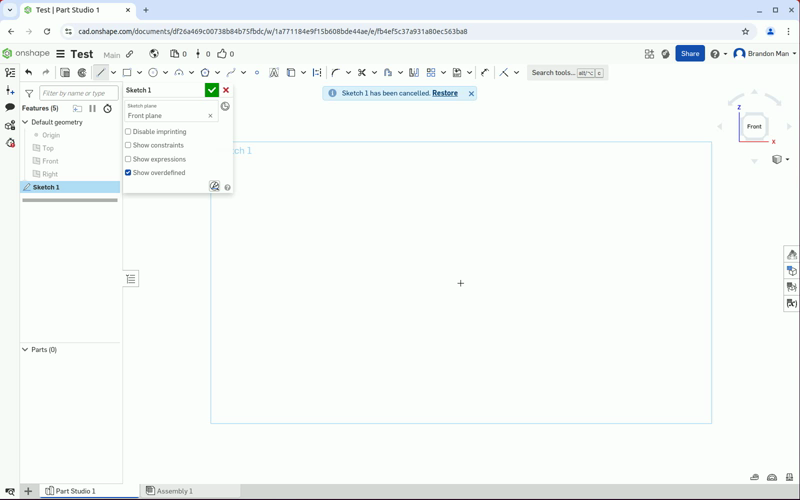
click(460, 282)
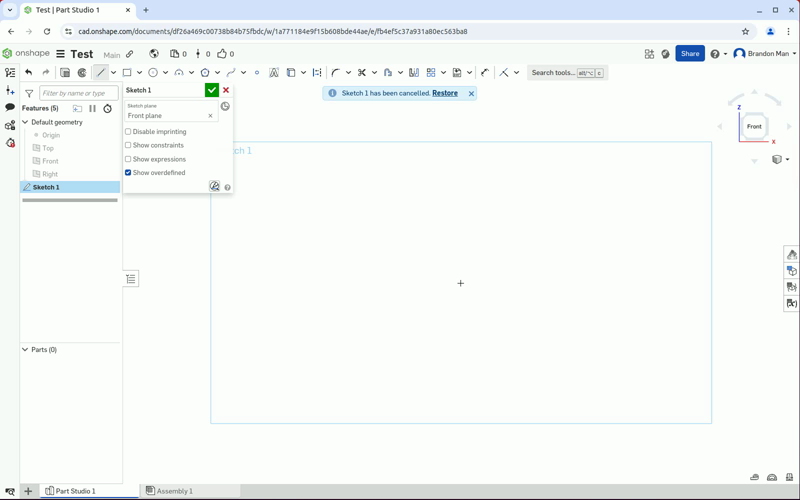
key_up(shift)
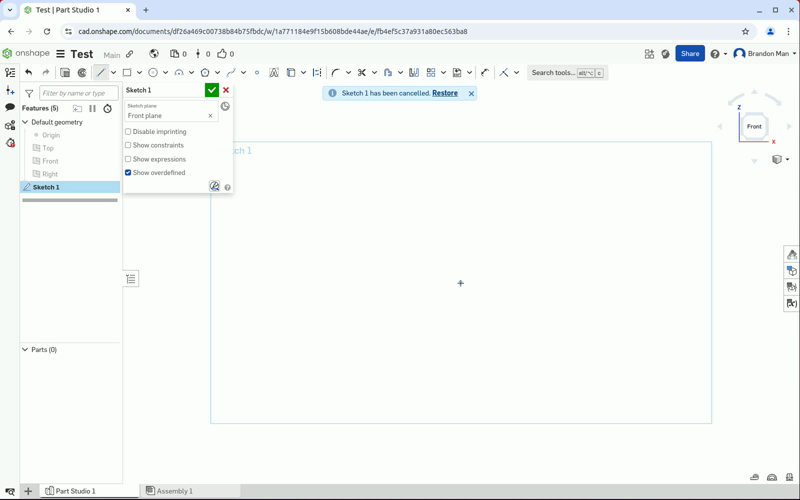
key_down(shift)
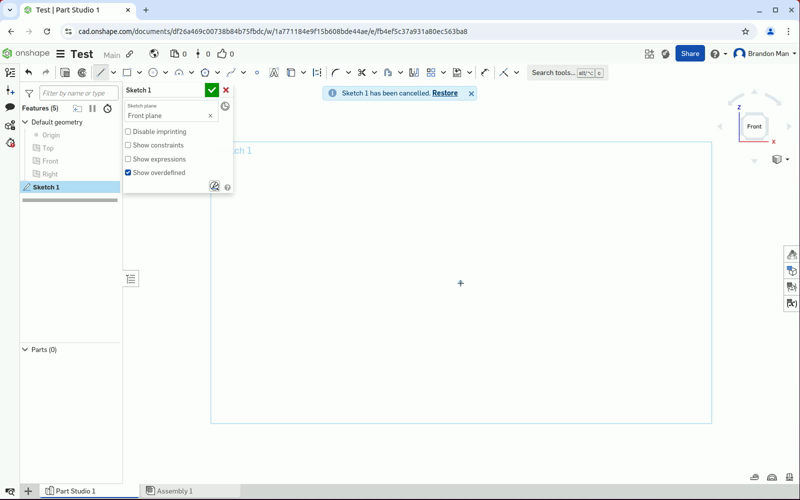
mouse_move(490, 282)
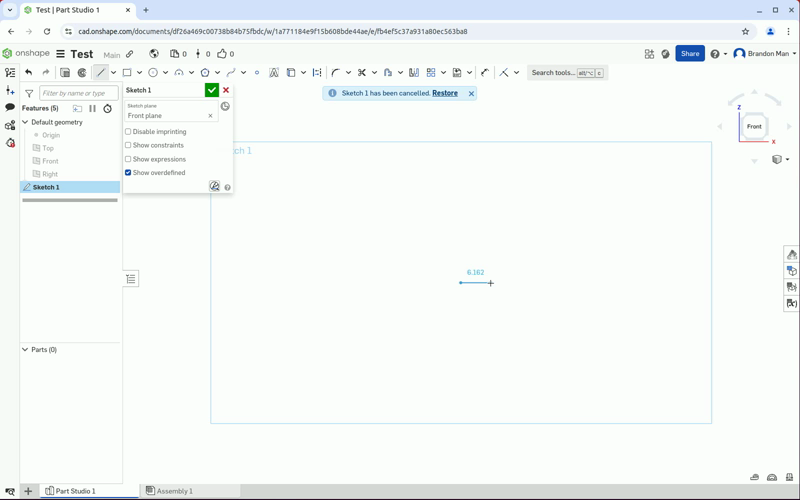
mouse_move(473, 282)
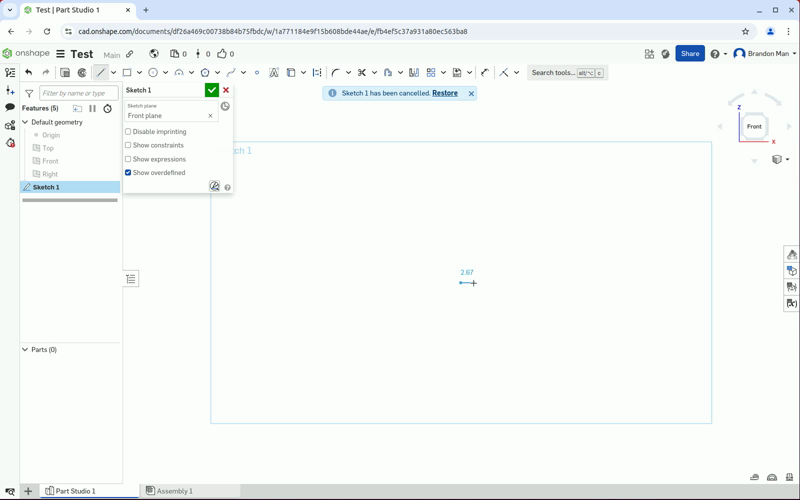
click(473, 282)
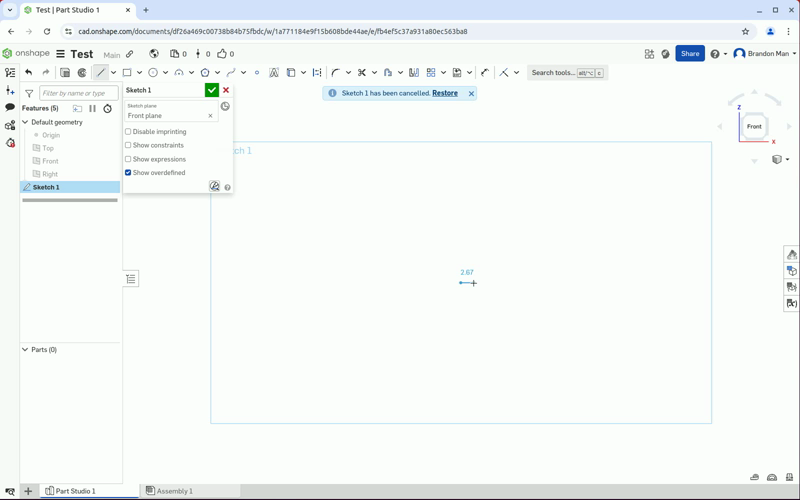
key_up(shift)
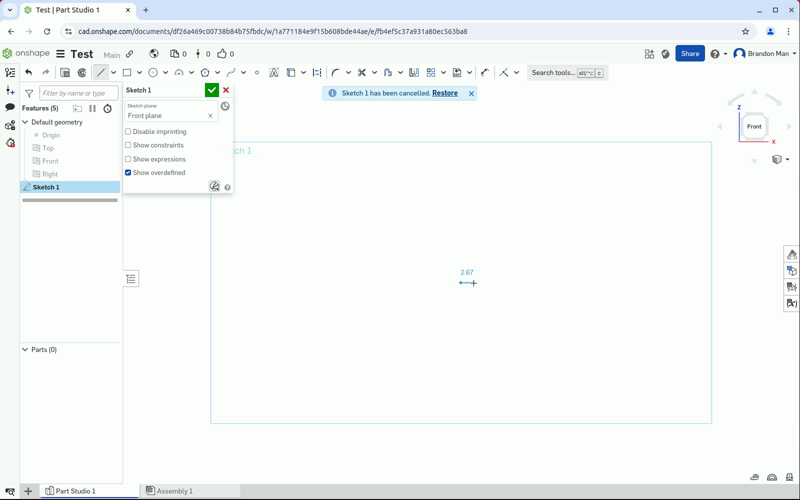
key_down(shift)
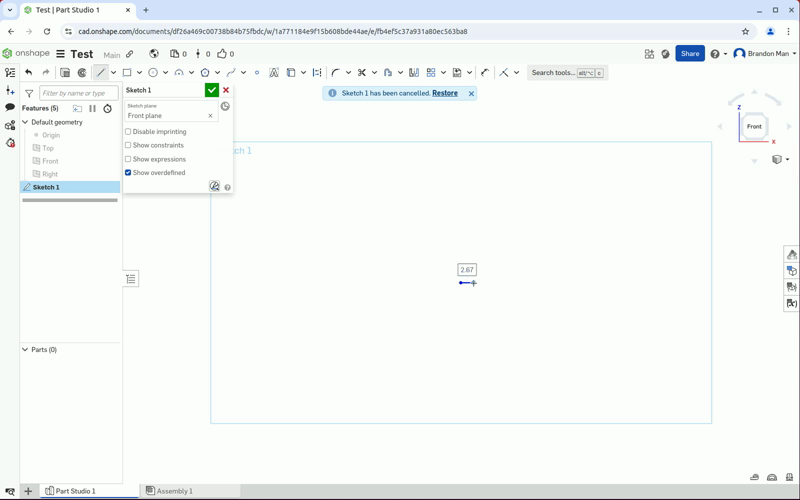
mouse_move(503, 282)
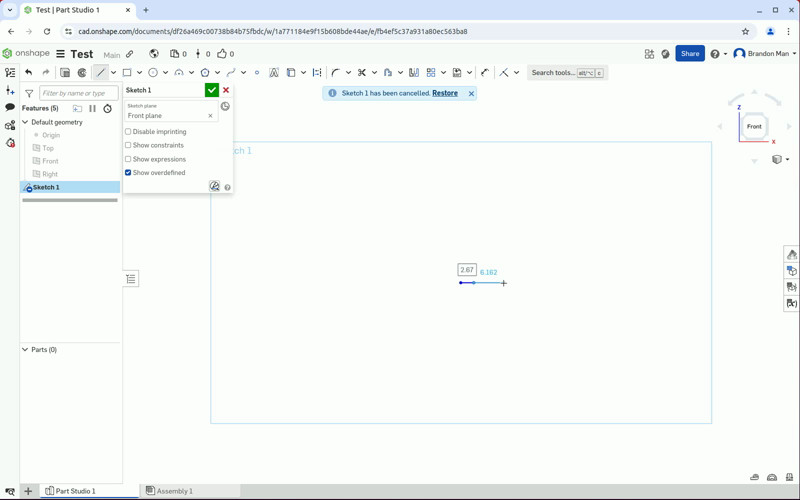
mouse_move(477, 281)
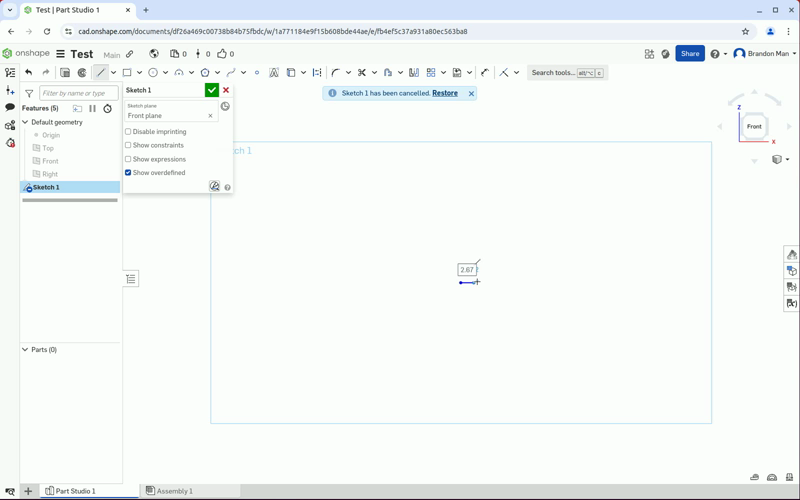
scroll(6)
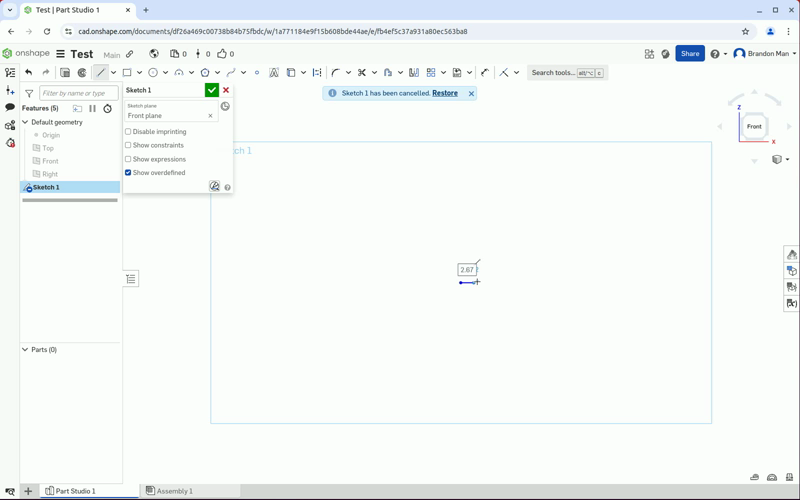
scroll(6)
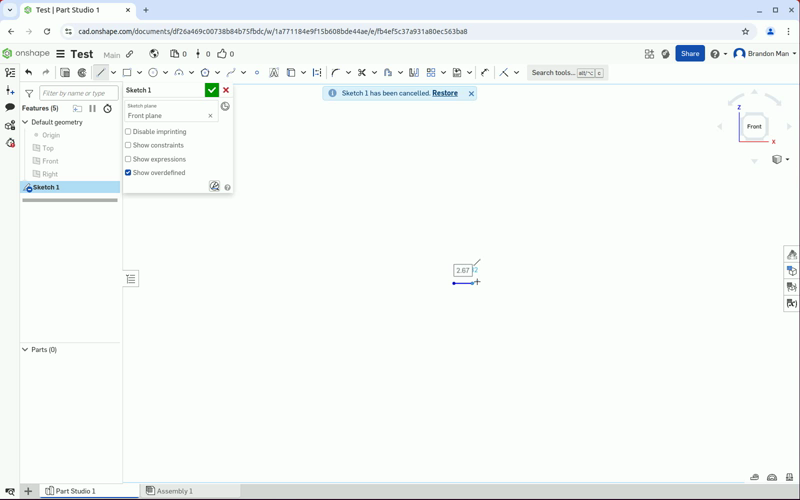
scroll(6)
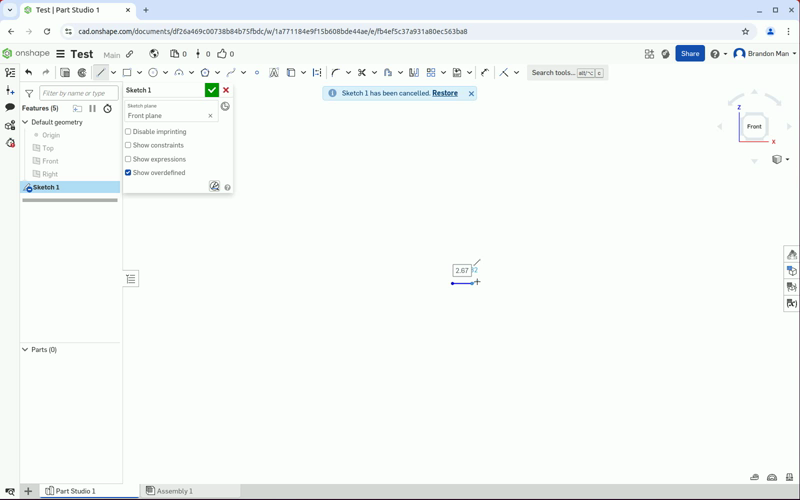
scroll(6)
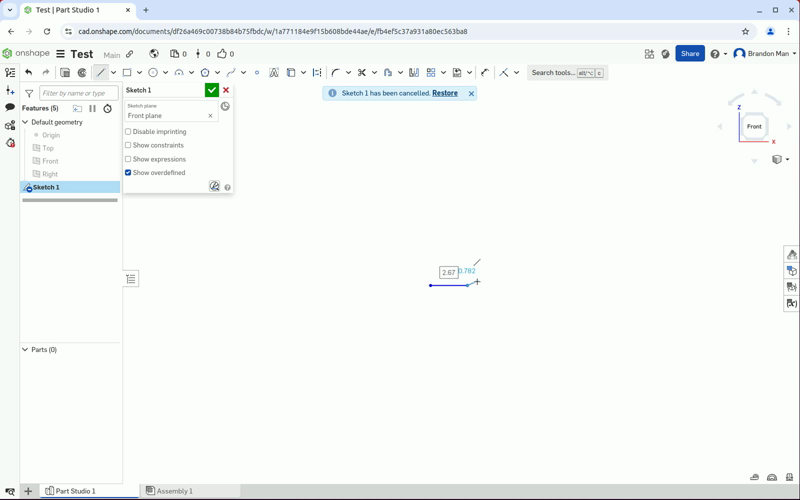
scroll(6)
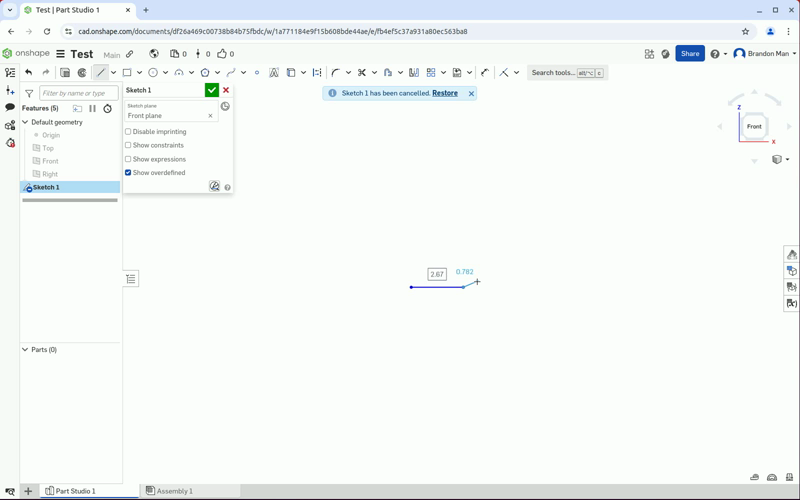
scroll(6)
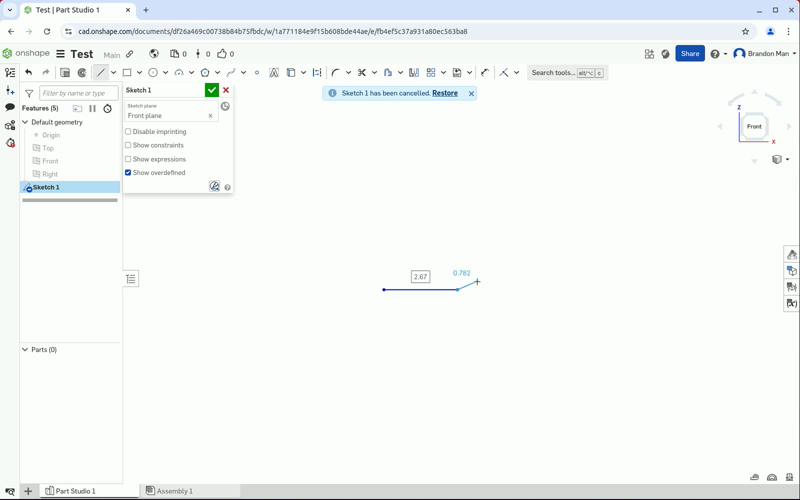
scroll(6)
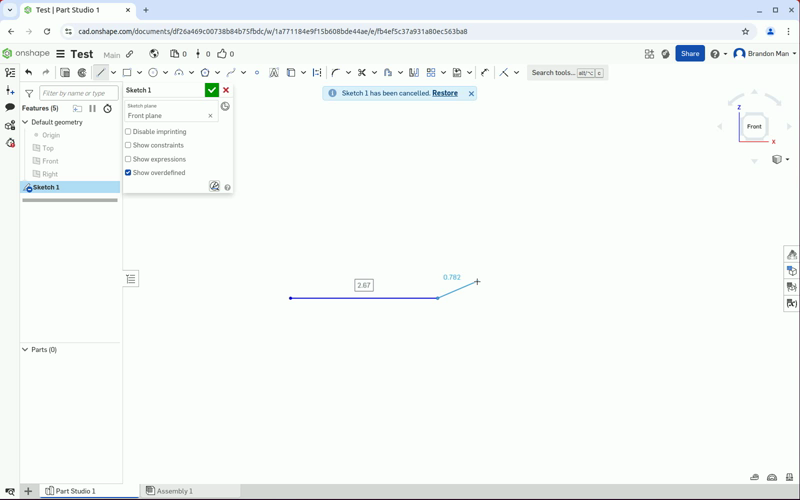
click(477, 281)
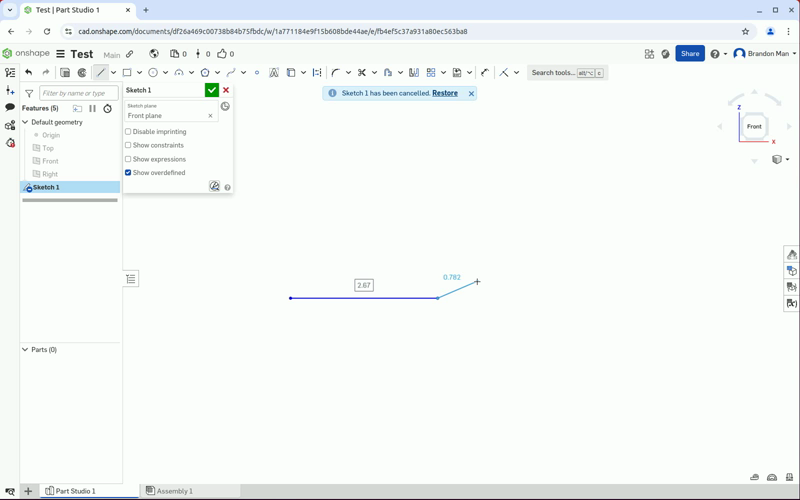
scroll(-6)
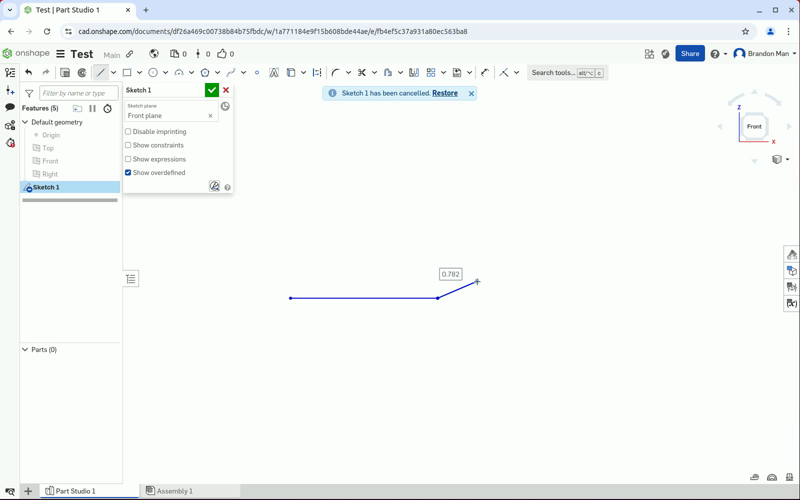
scroll(-6)
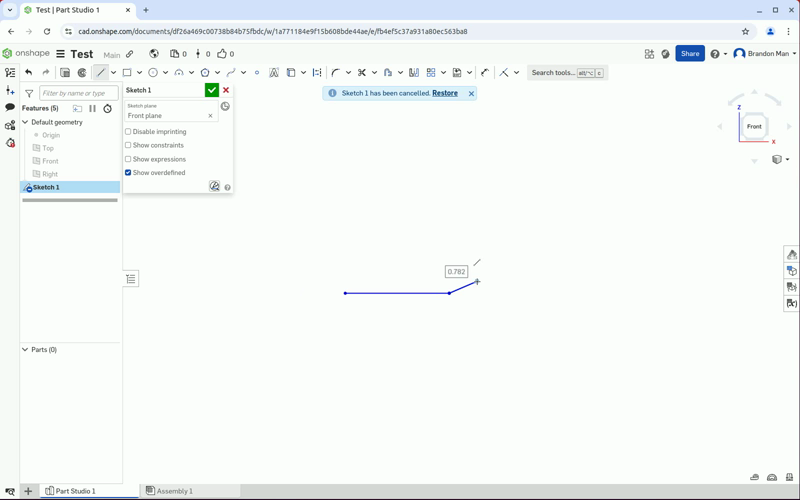
scroll(-6)
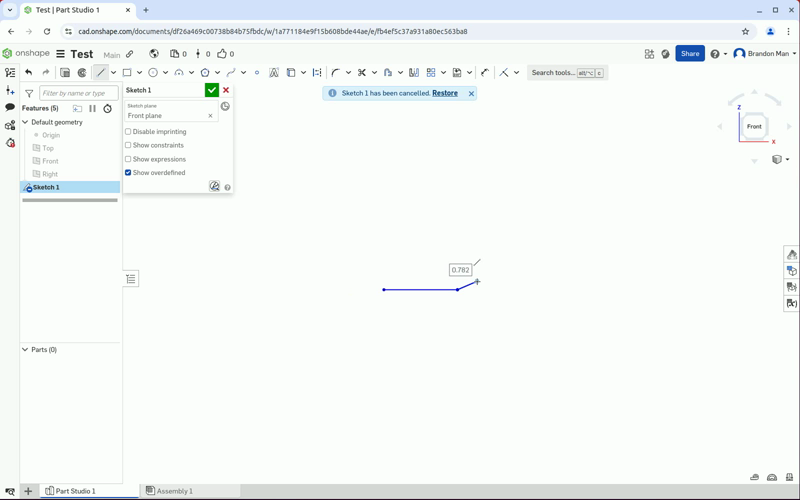
scroll(-6)
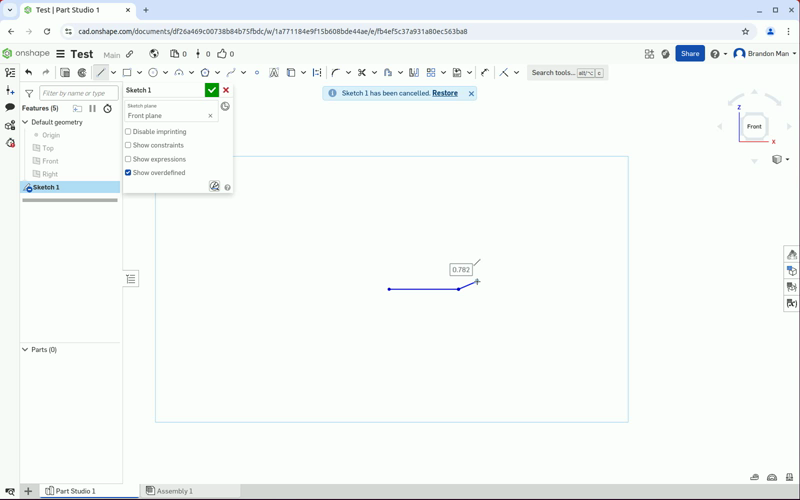
scroll(-6)
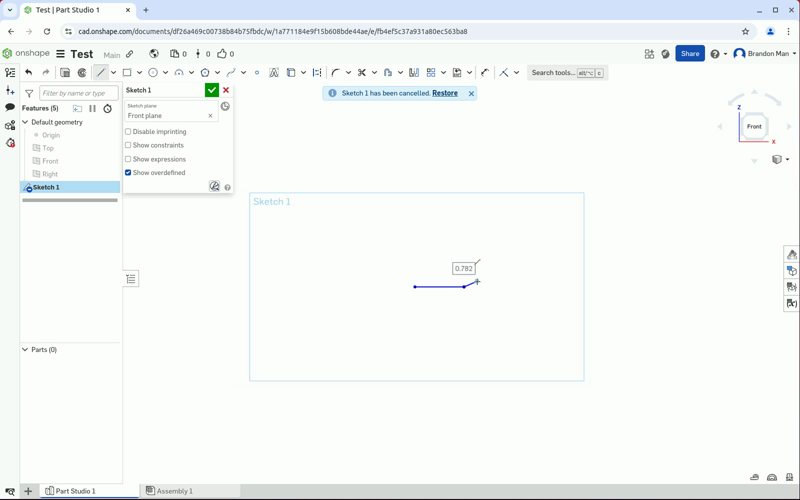
scroll(-6)
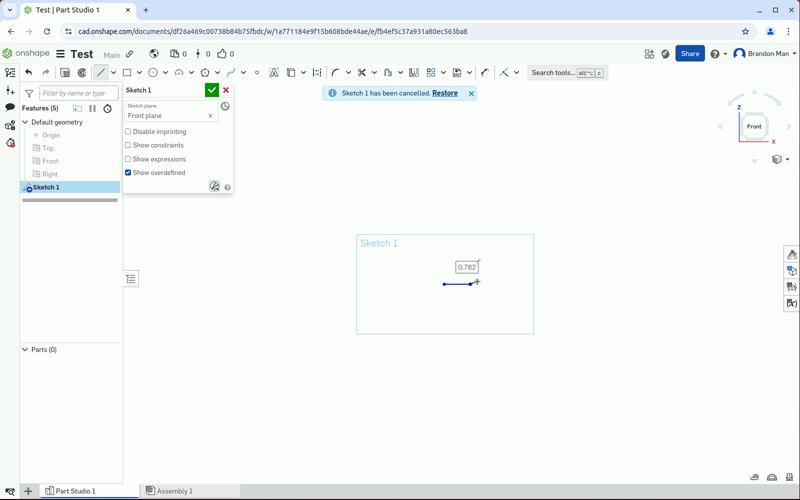
scroll(-6)
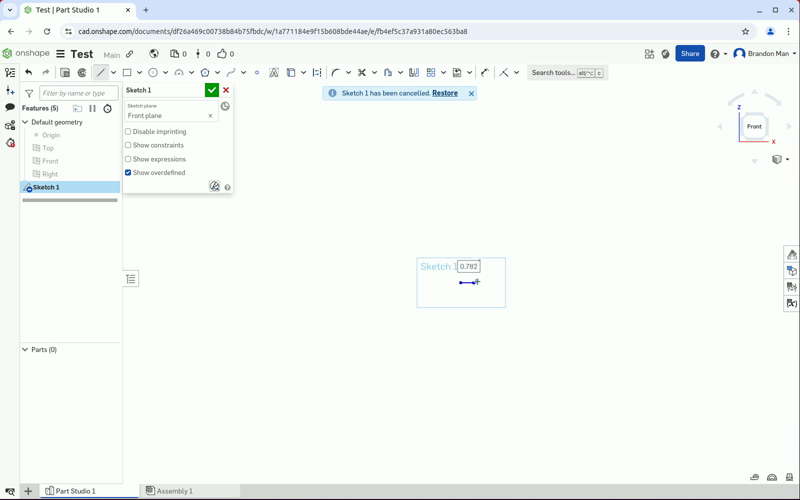
key_up(shift)
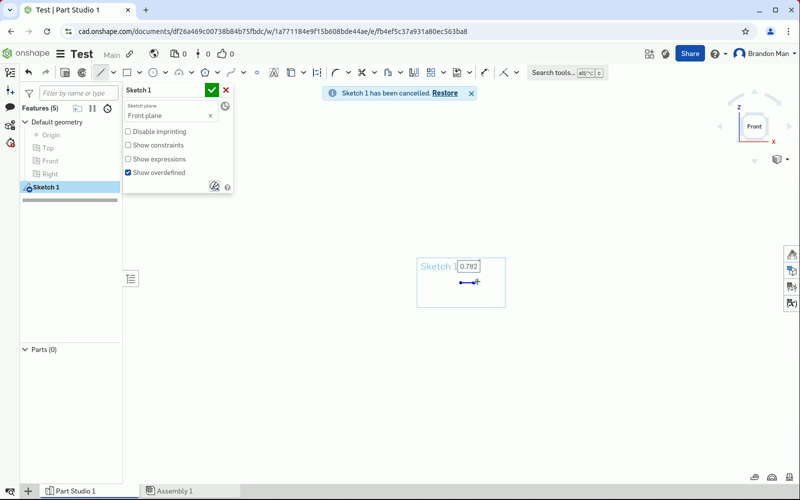
key_down(shift)
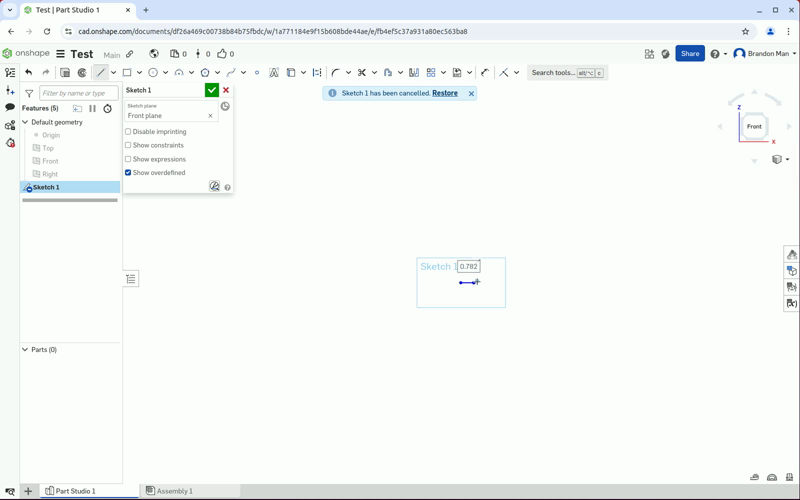
mouse_move(507, 281)
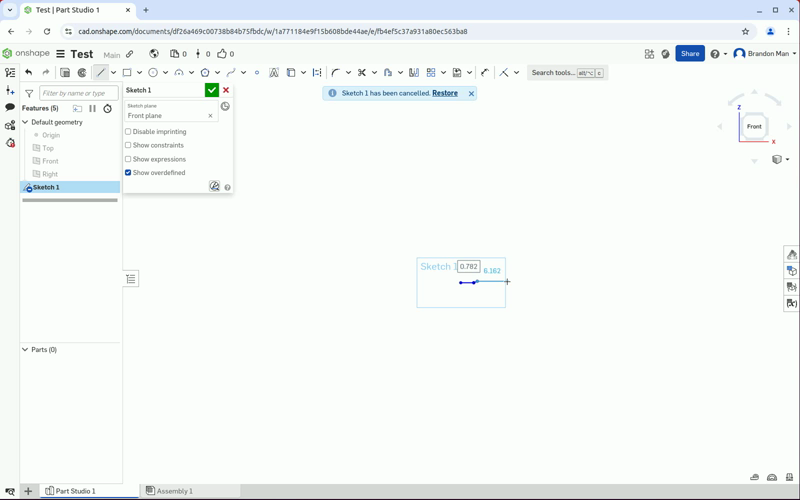
mouse_move(460, 281)
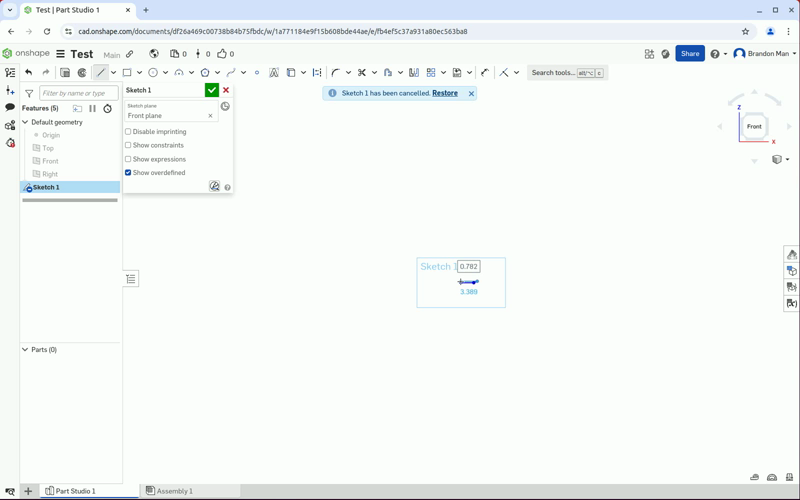
scroll(6)
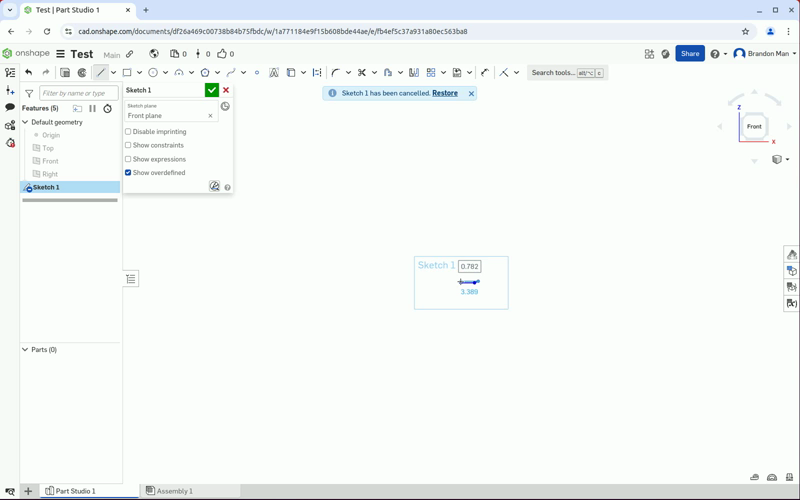
scroll(6)
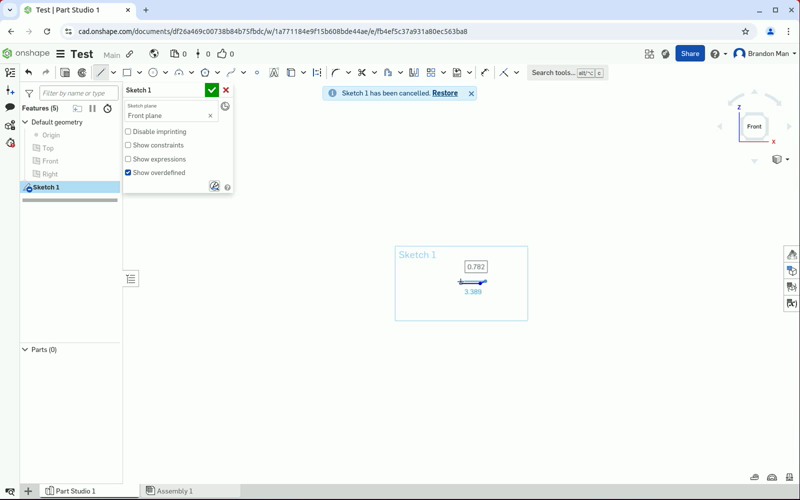
scroll(6)
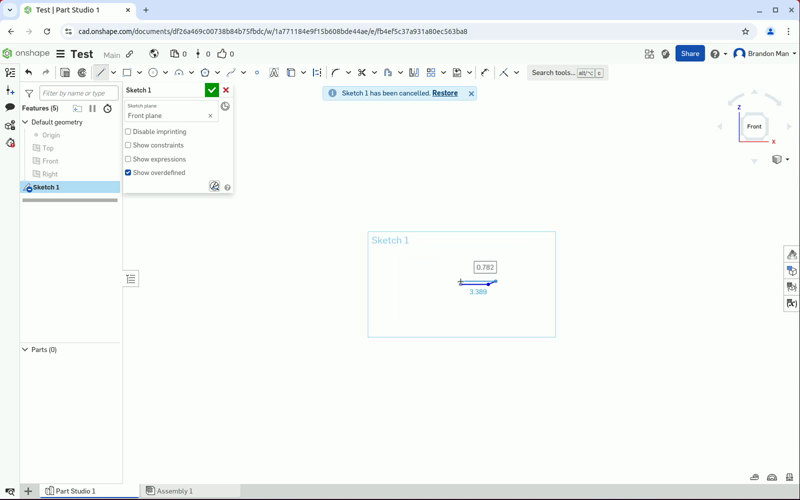
scroll(6)
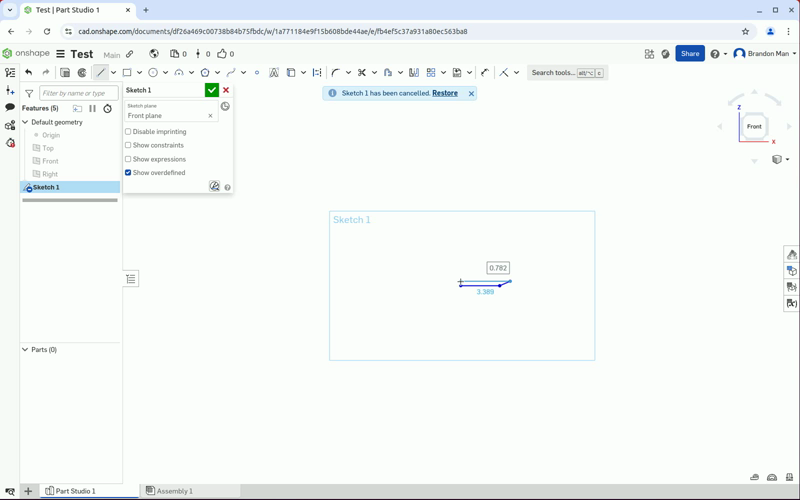
scroll(6)
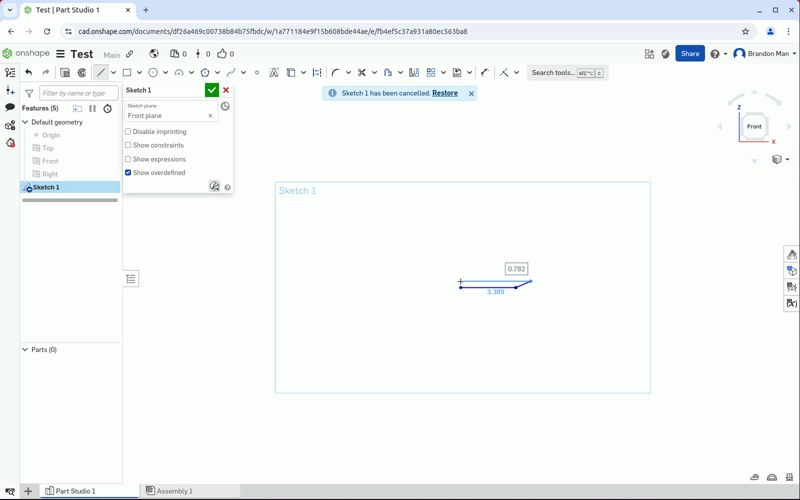
scroll(6)
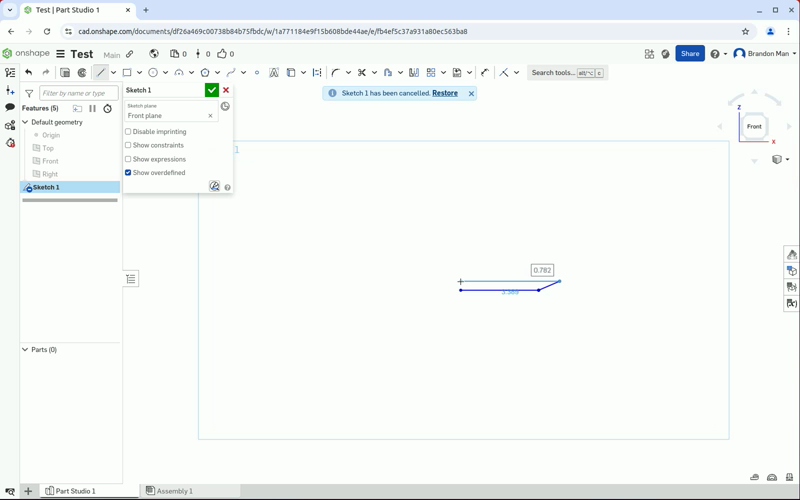
scroll(6)
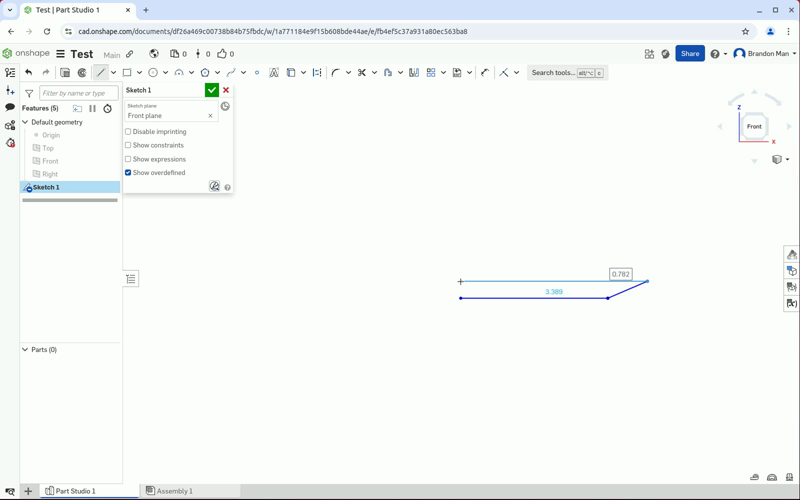
click(460, 281)
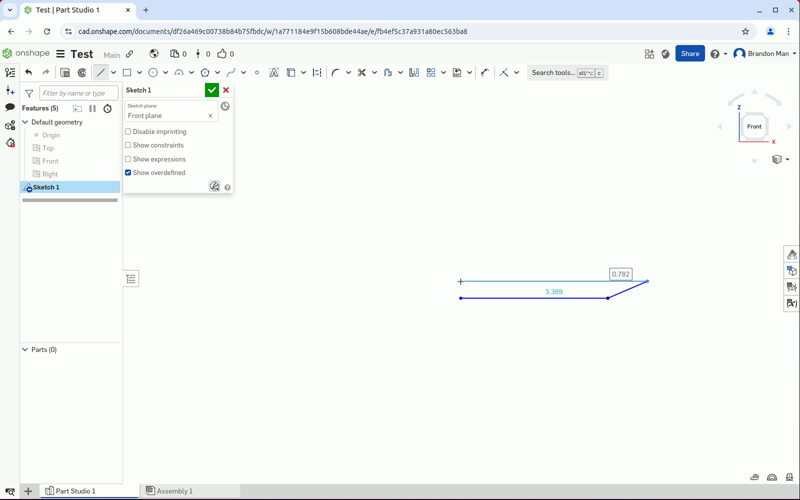
scroll(-6)
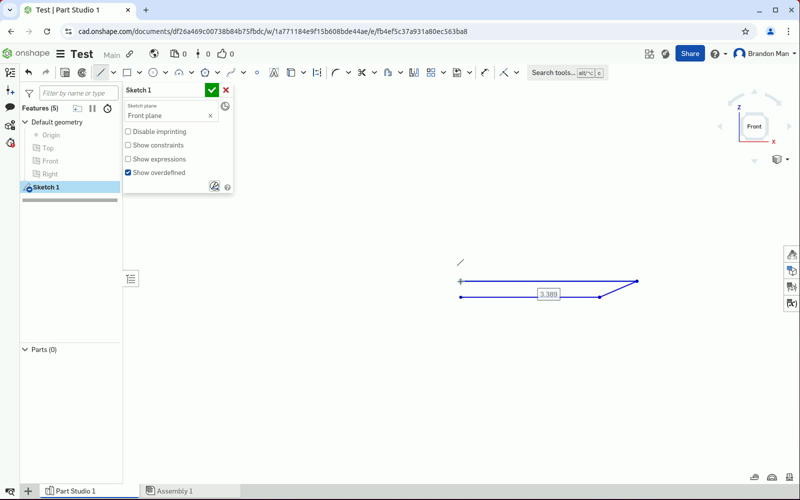
scroll(-6)
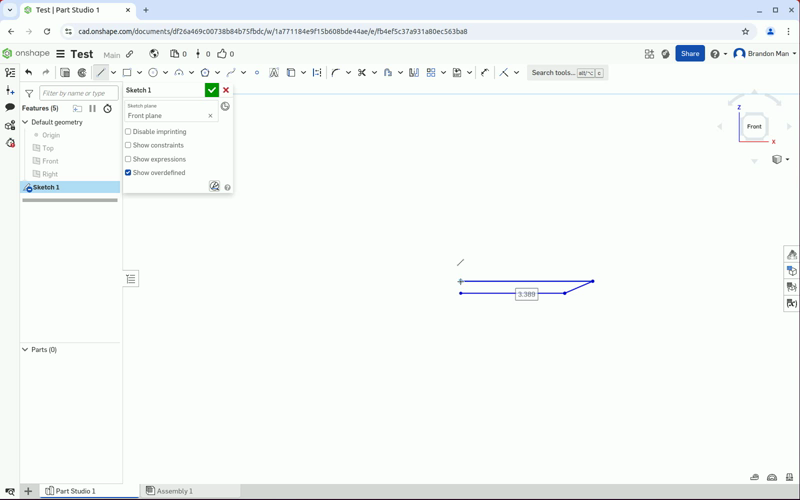
scroll(-6)
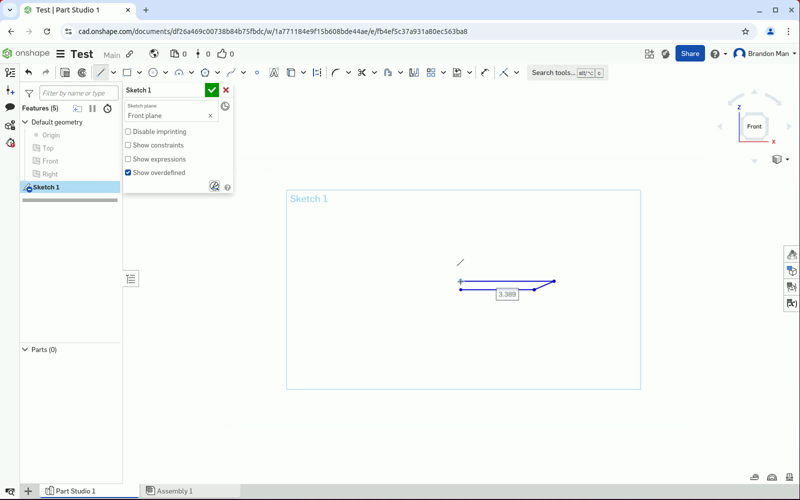
scroll(-6)
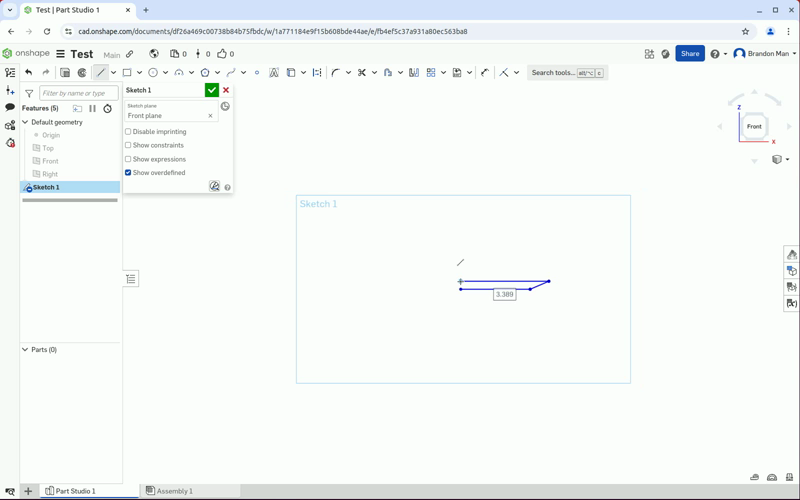
scroll(-6)
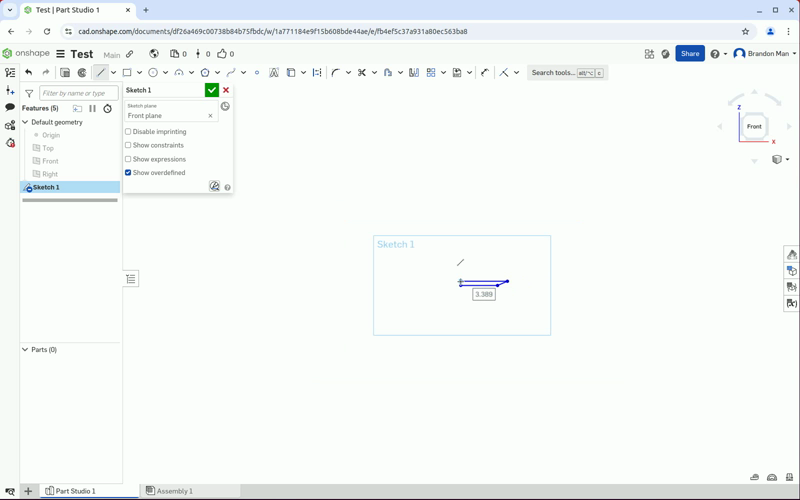
scroll(-6)
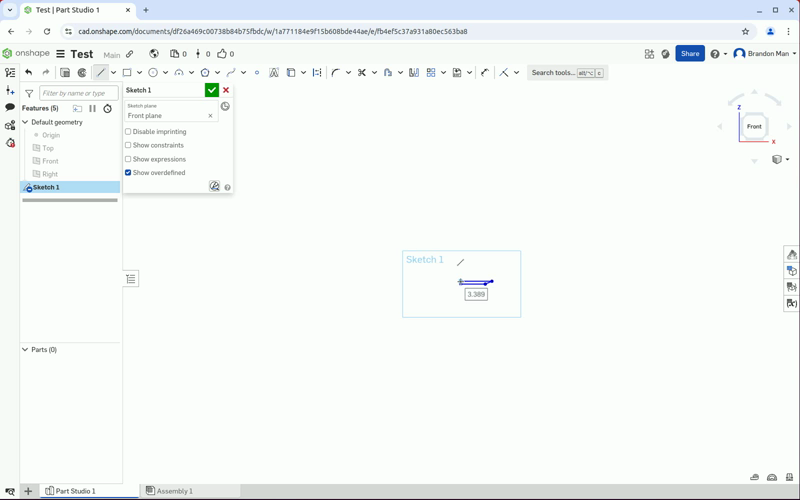
scroll(-6)
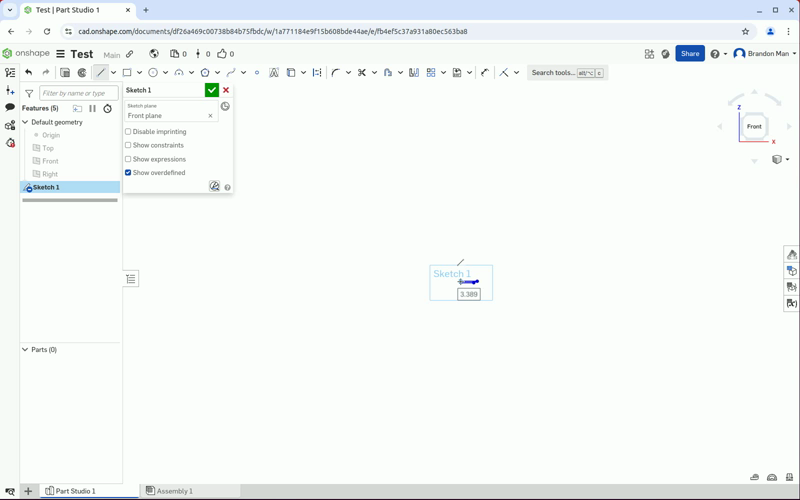
key_up(shift)
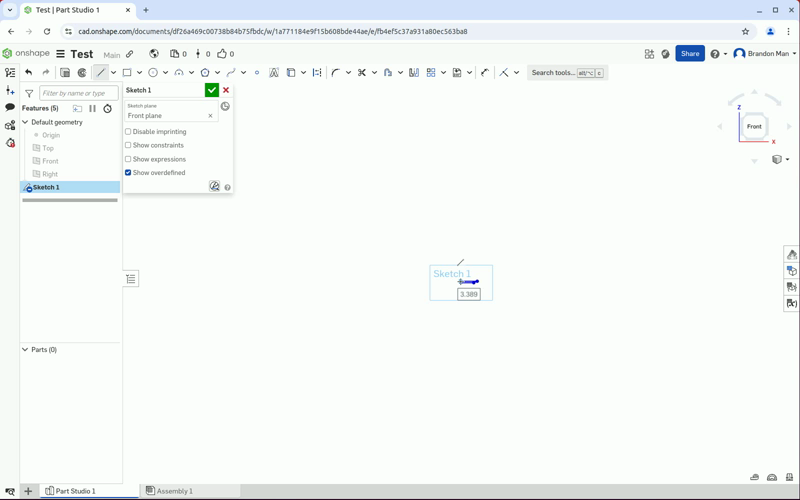
mouse_move(490, 281)
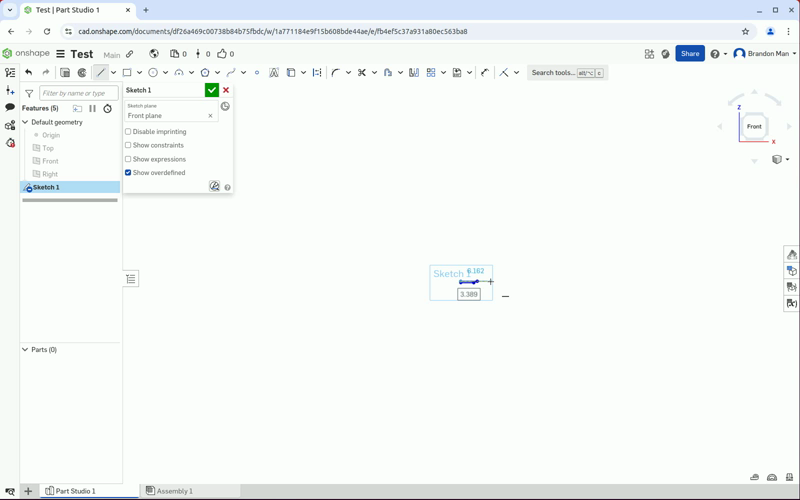
key_down(shift)
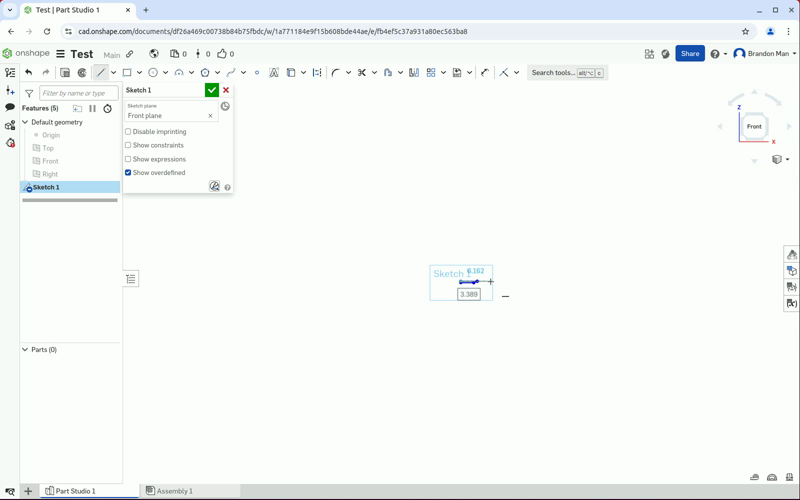
mouse_move(460, 282)
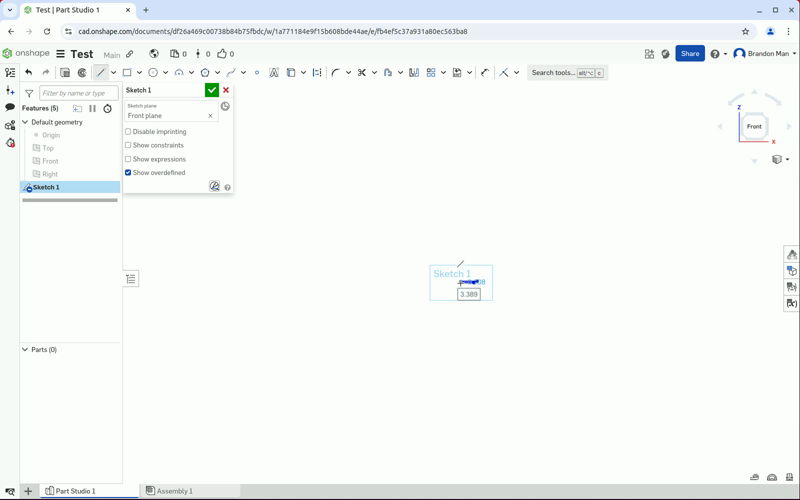
scroll(6)
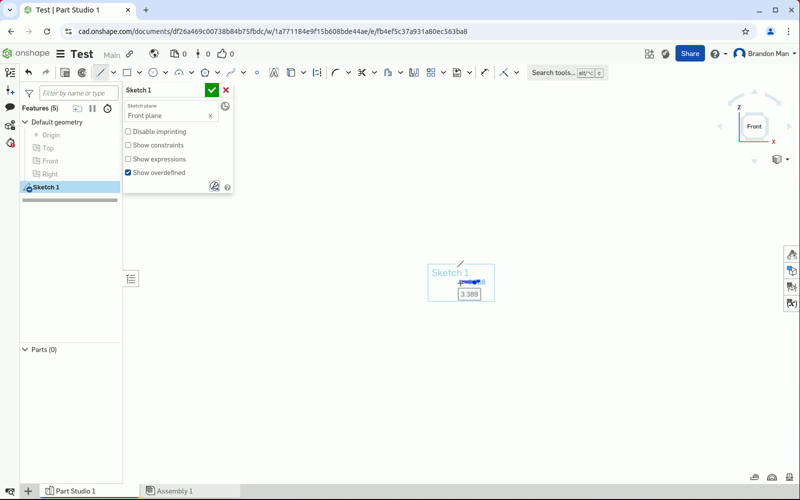
scroll(6)
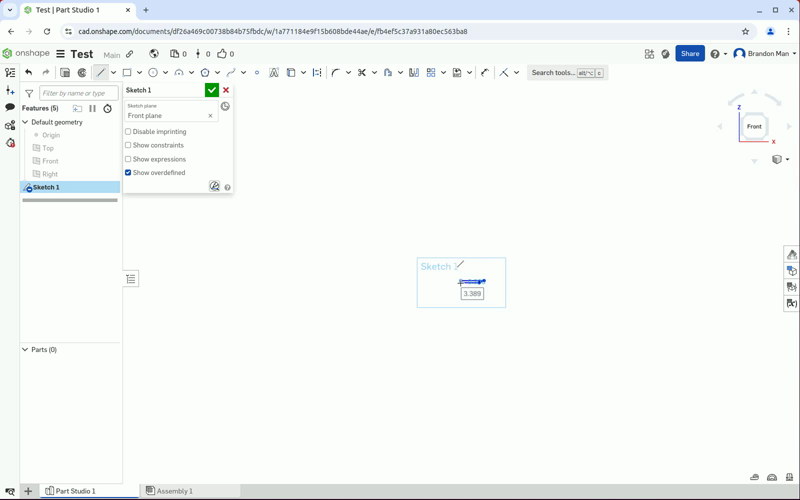
scroll(6)
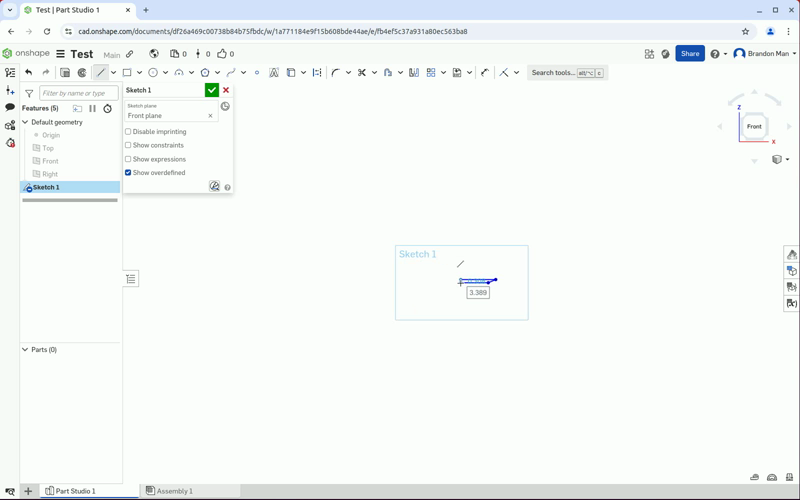
scroll(6)
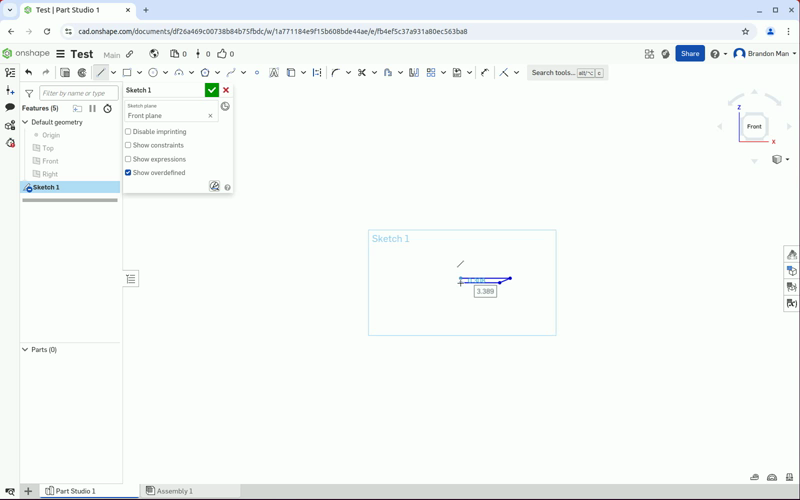
scroll(6)
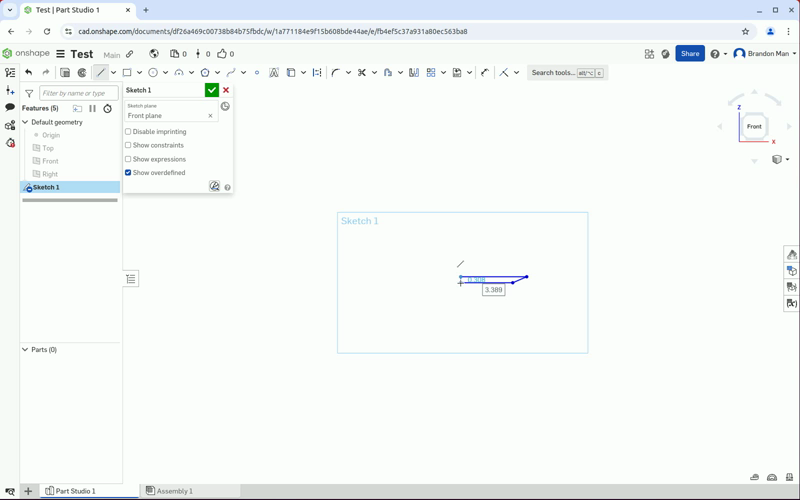
scroll(6)
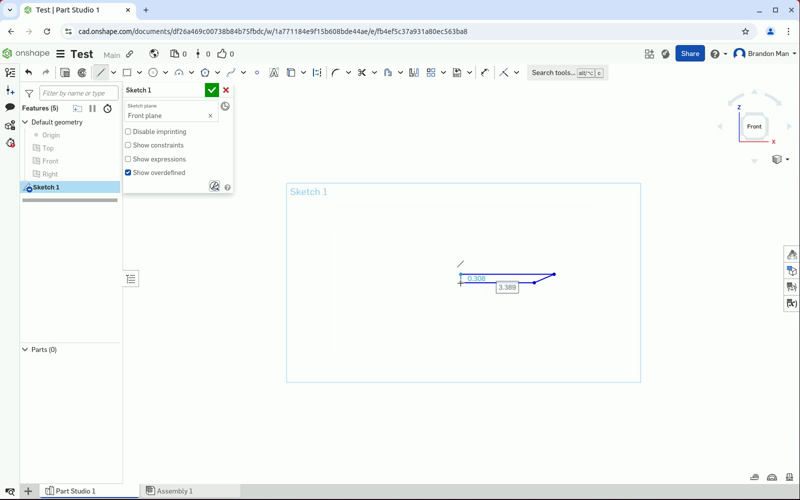
scroll(6)
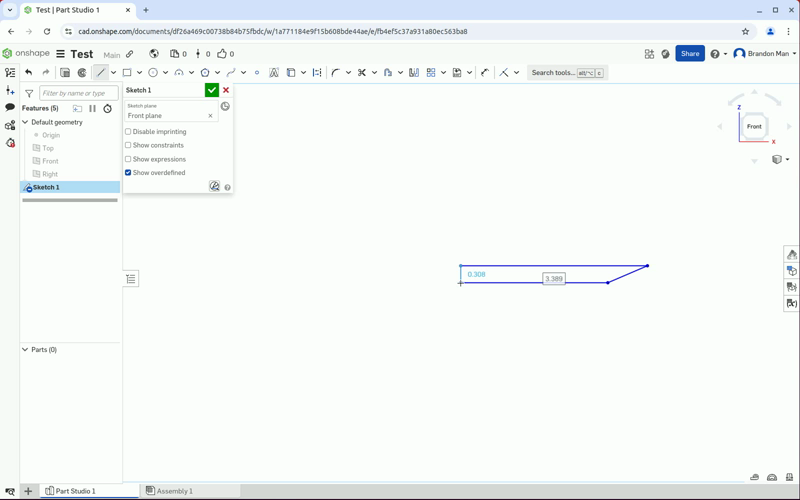
key_up(shift)
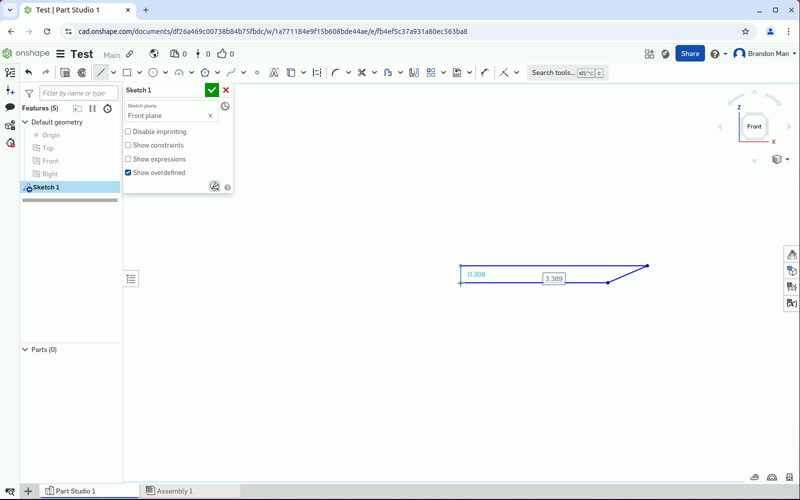
click(460, 282)
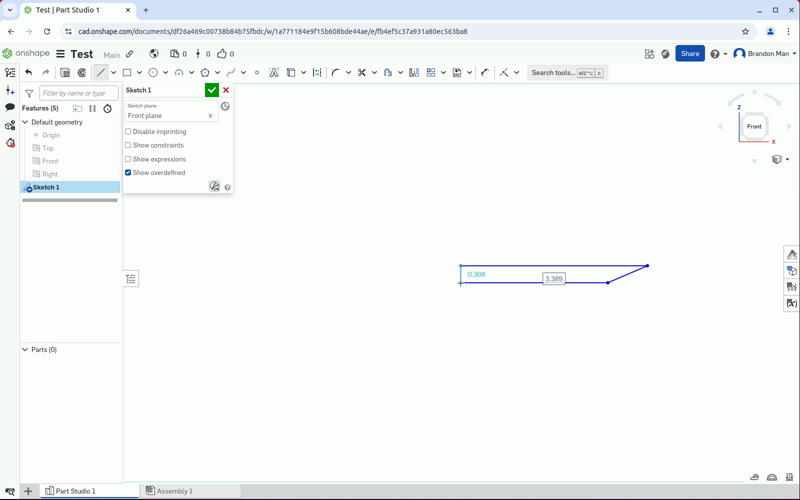
scroll(-6)
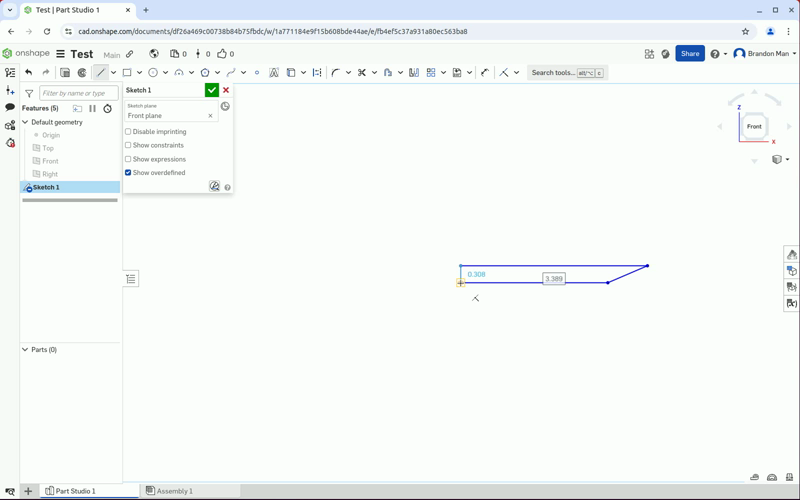
scroll(-6)
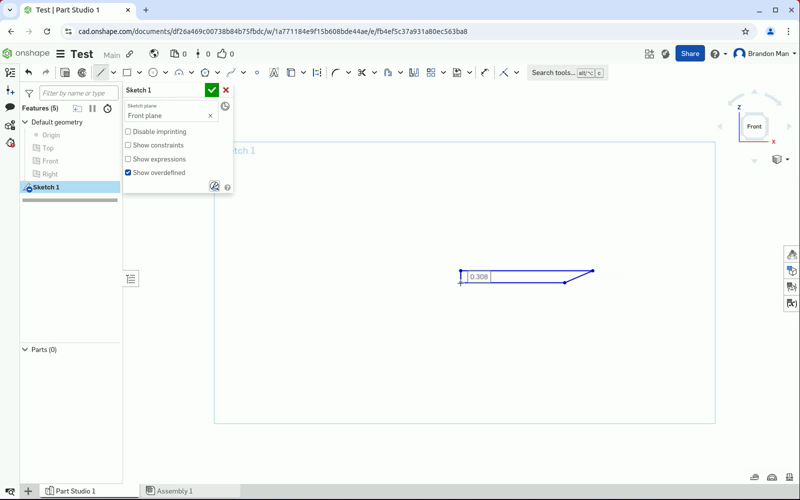
scroll(-6)
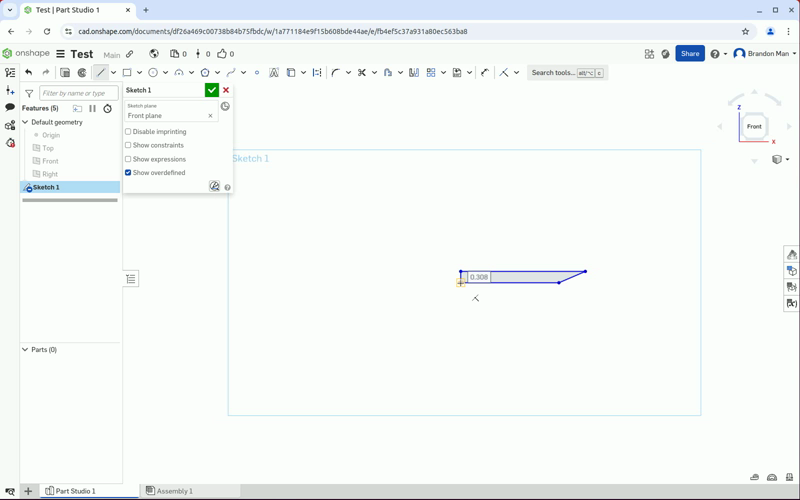
scroll(-6)
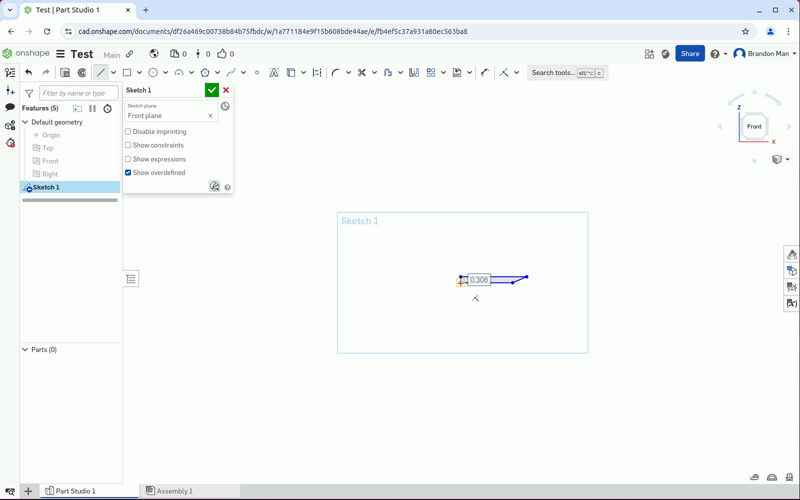
scroll(-6)
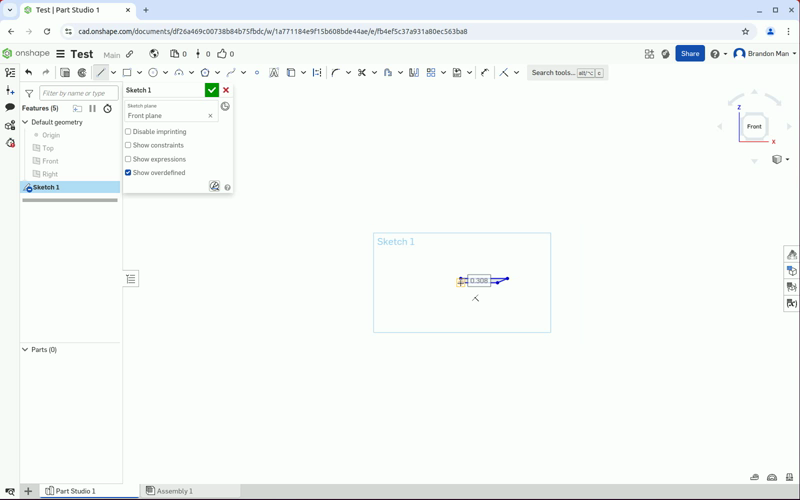
scroll(-6)
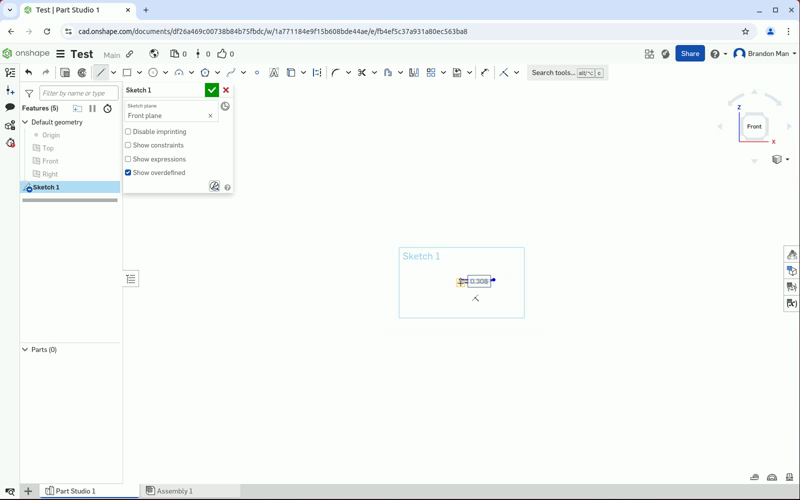
scroll(-6)
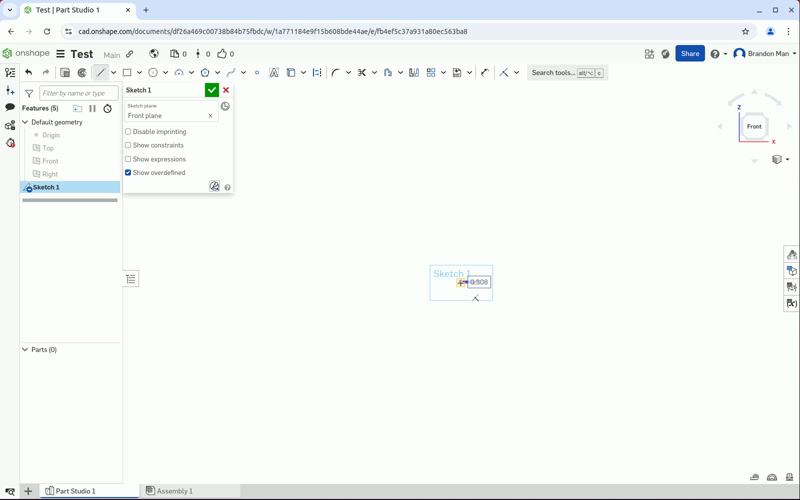
key(esc)
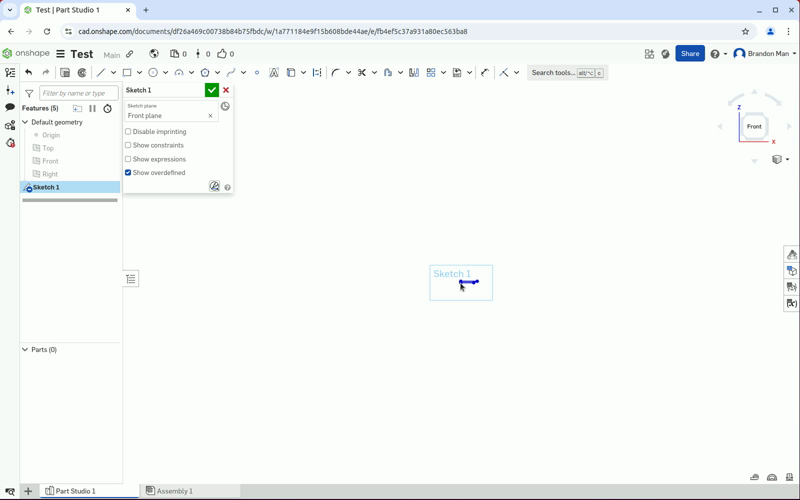
mouse_move(465, 281)
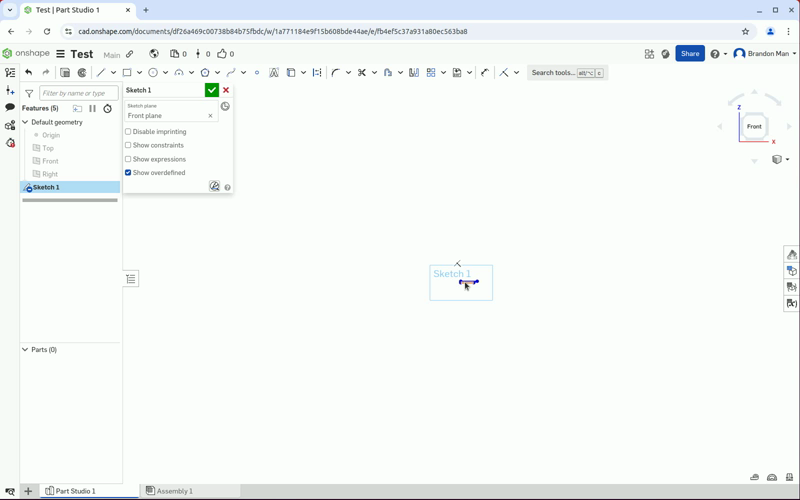
scroll(6)
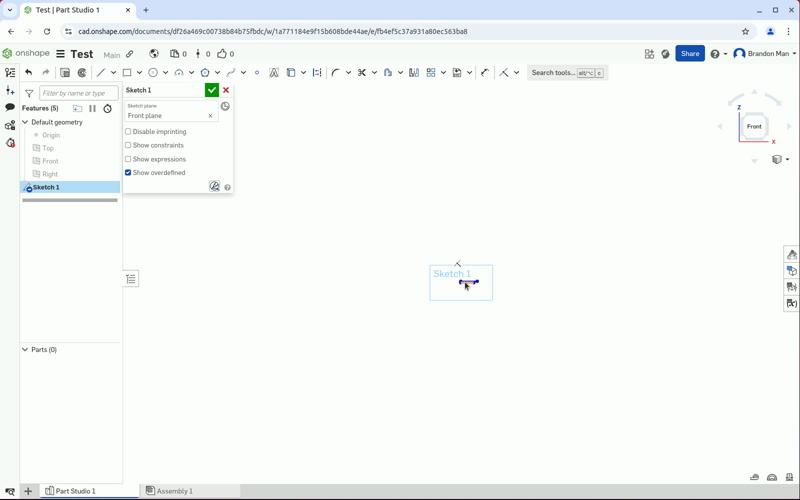
scroll(6)
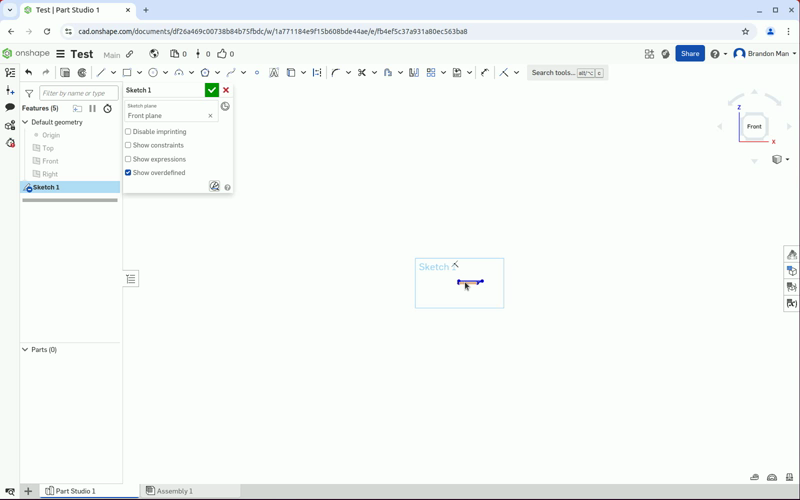
scroll(6)
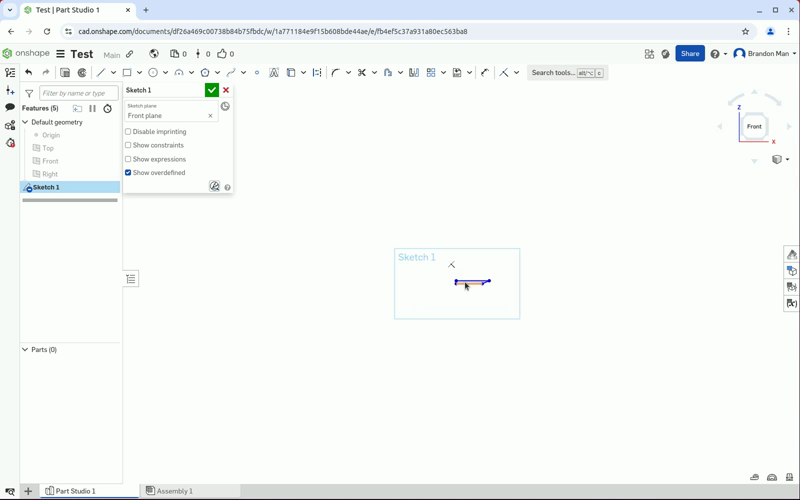
scroll(6)
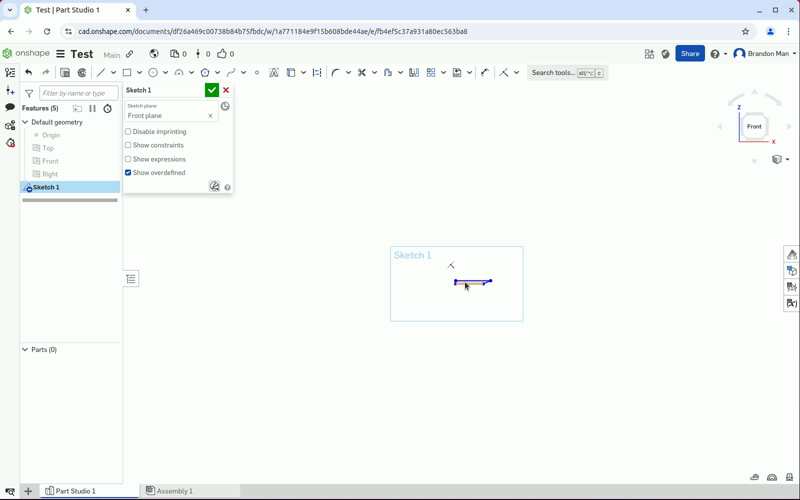
scroll(6)
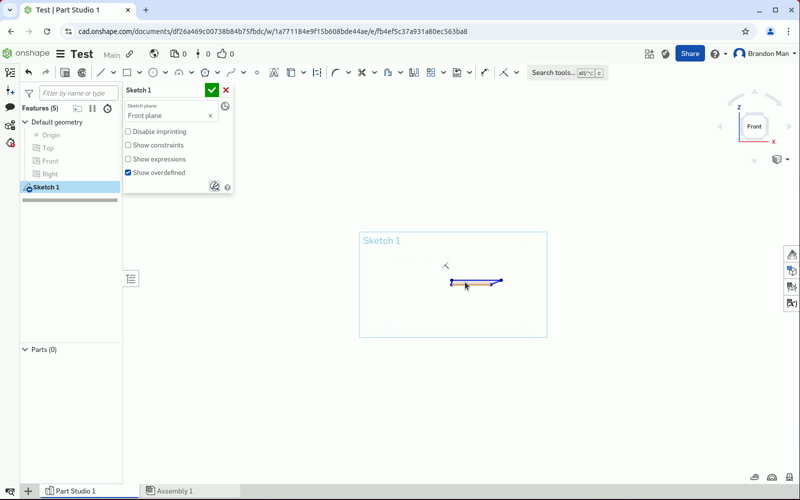
scroll(6)
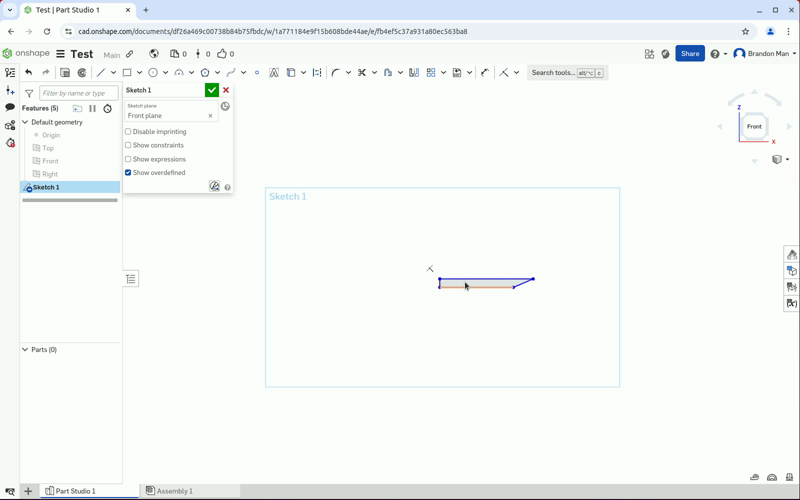
scroll(6)
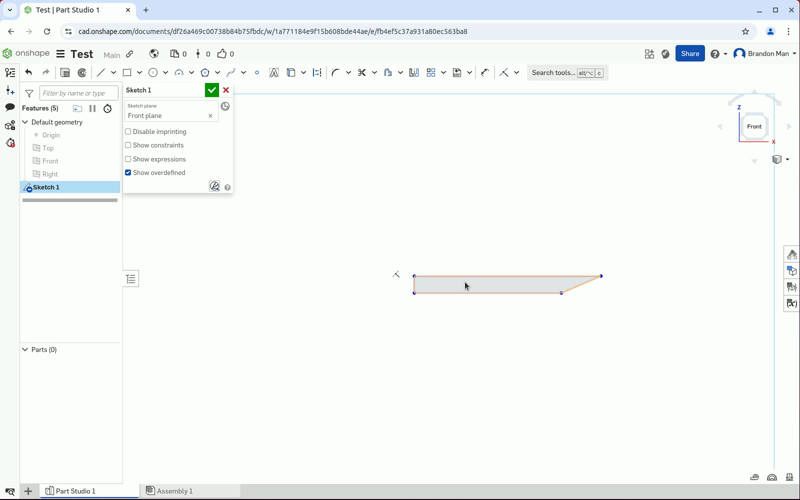
click(465, 281)
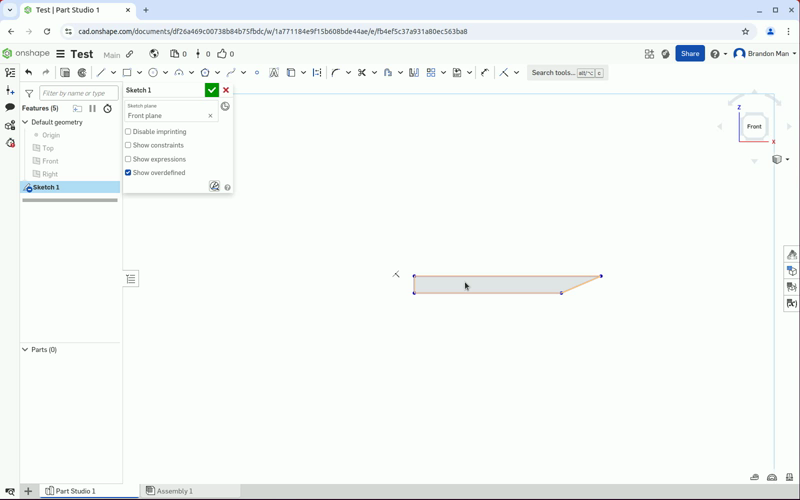
scroll(-6)
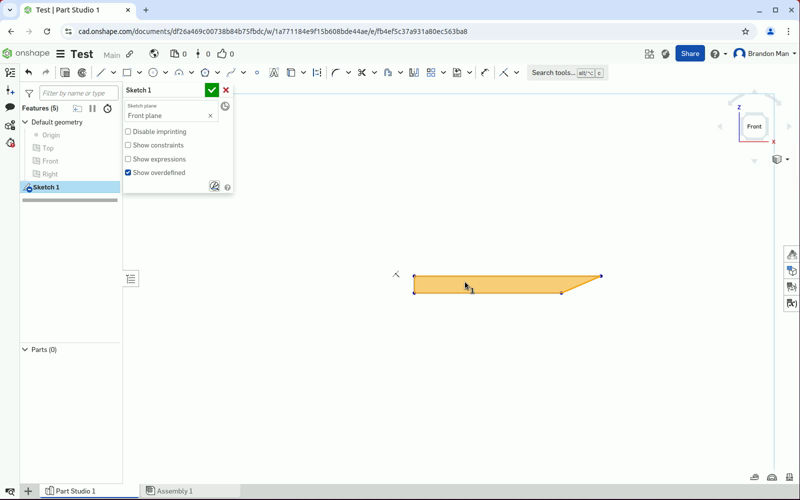
scroll(-6)
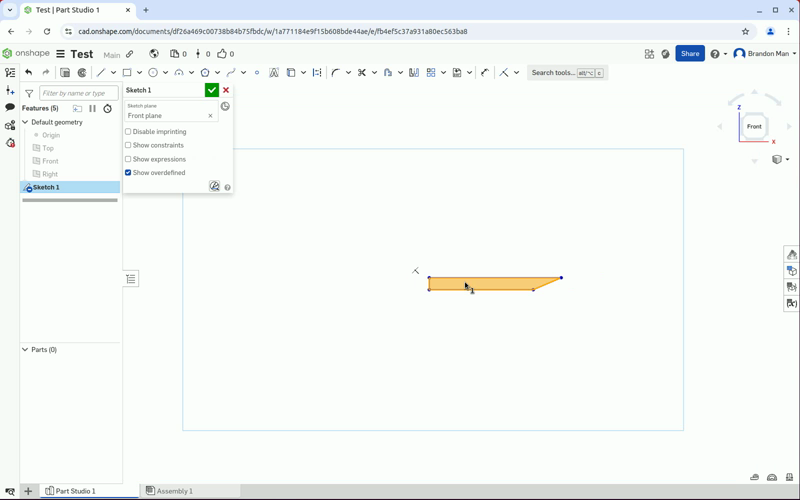
scroll(-6)
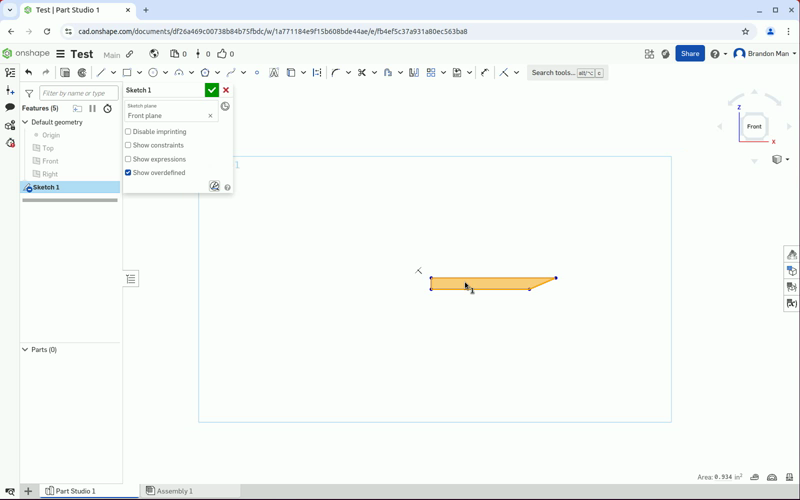
scroll(-6)
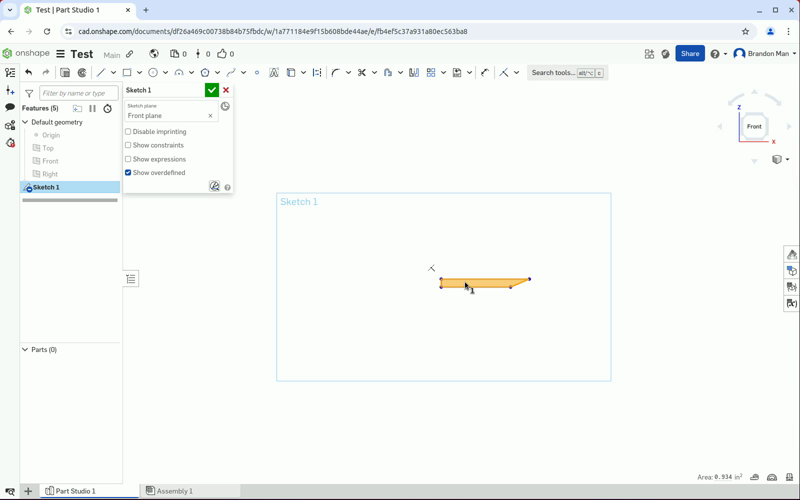
scroll(-6)
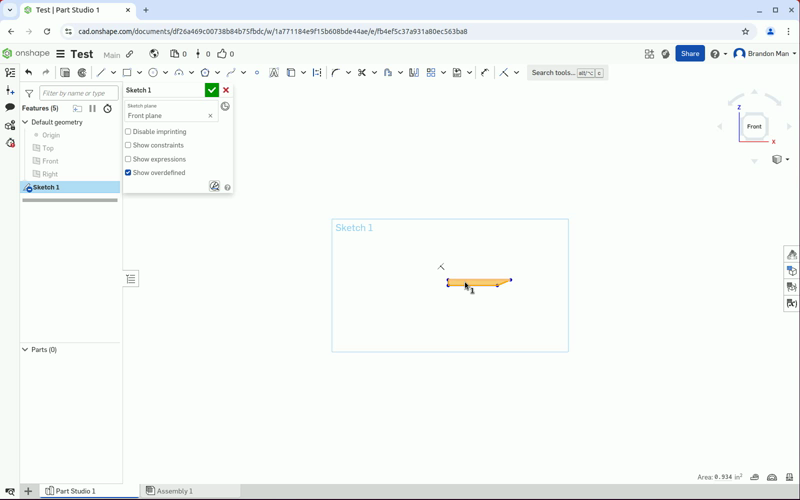
scroll(-6)
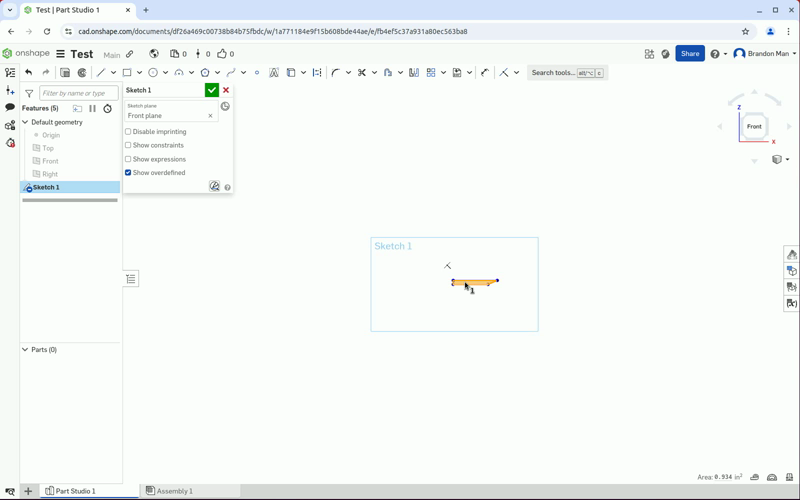
scroll(-6)
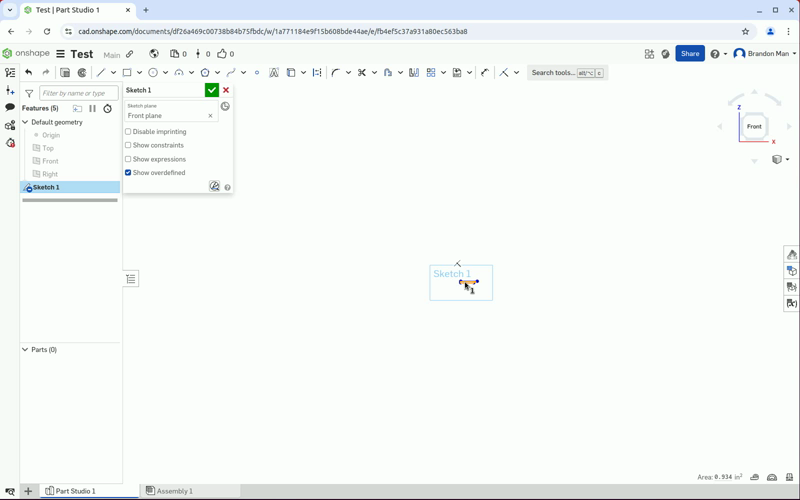
mouse_move(73, 352)
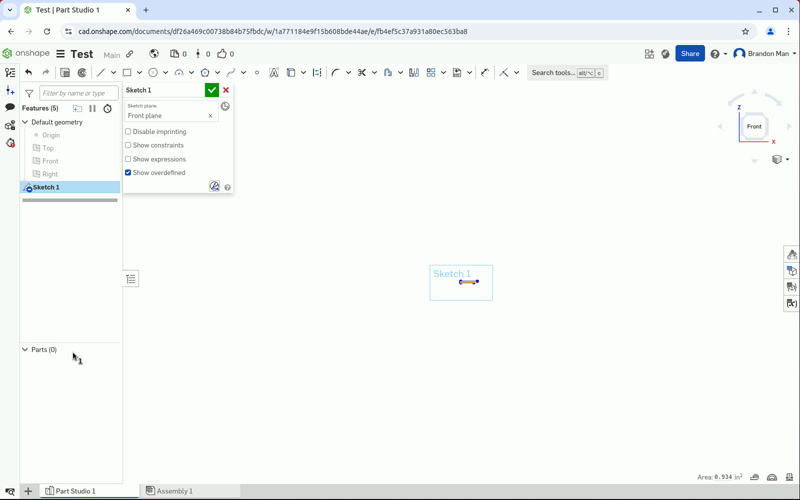
key(shift+y)
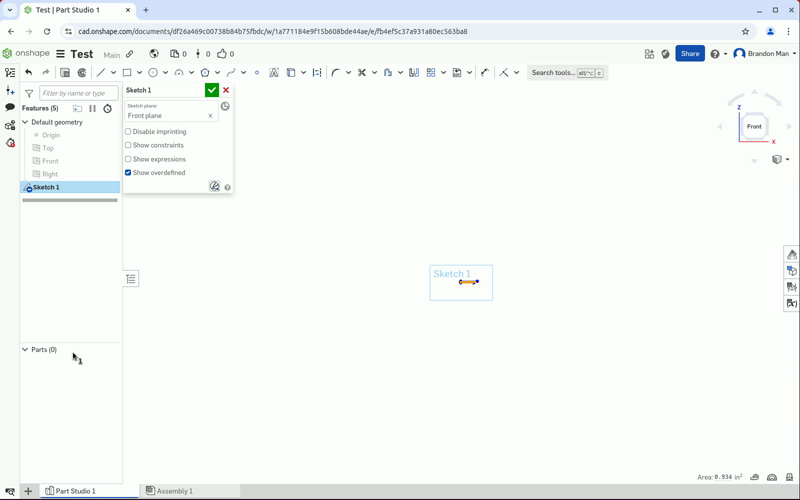
key(shift+e)
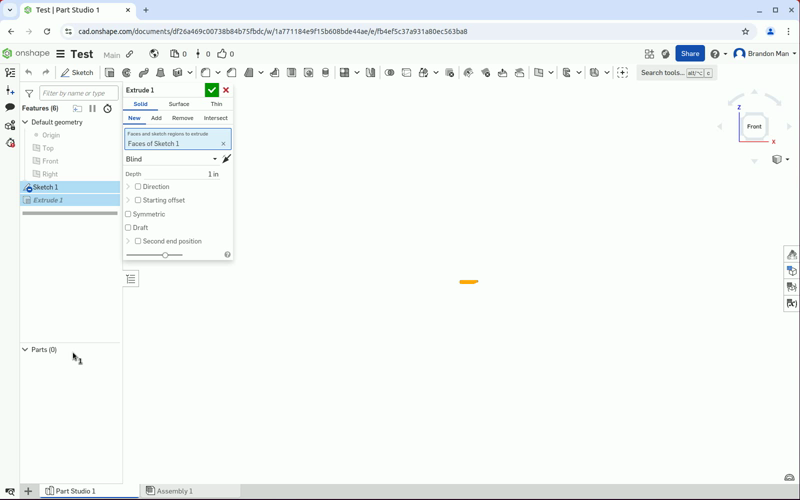
mouse_move(143, 106)
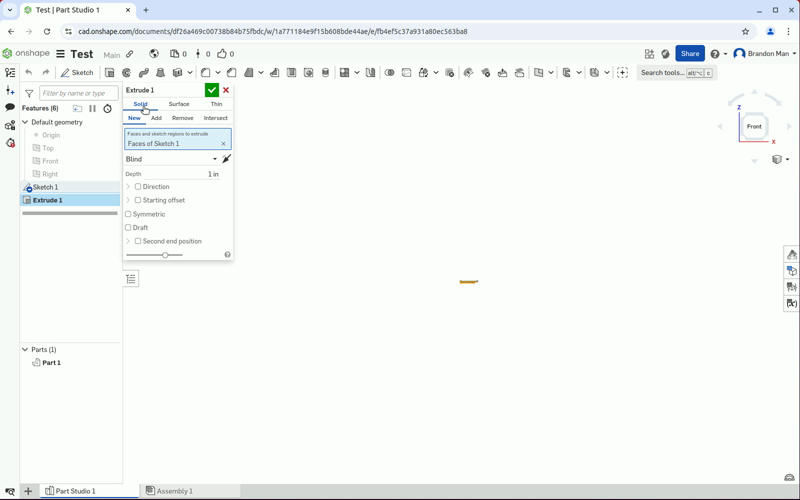
click(143, 106)
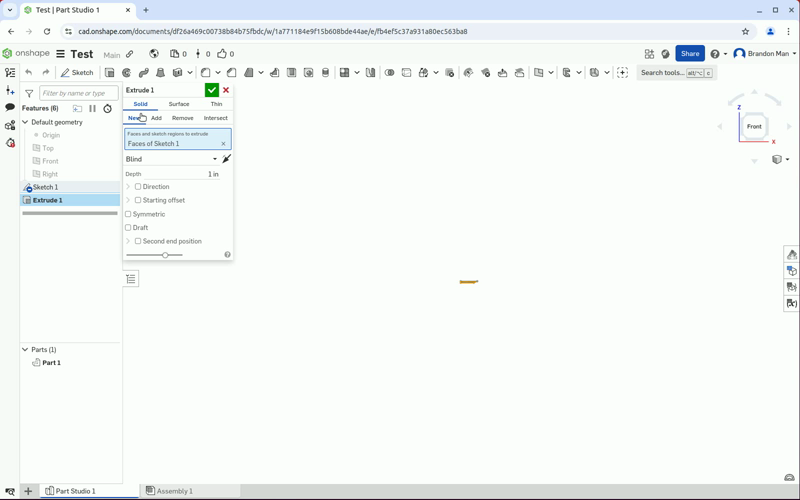
mouse_move(137, 120)
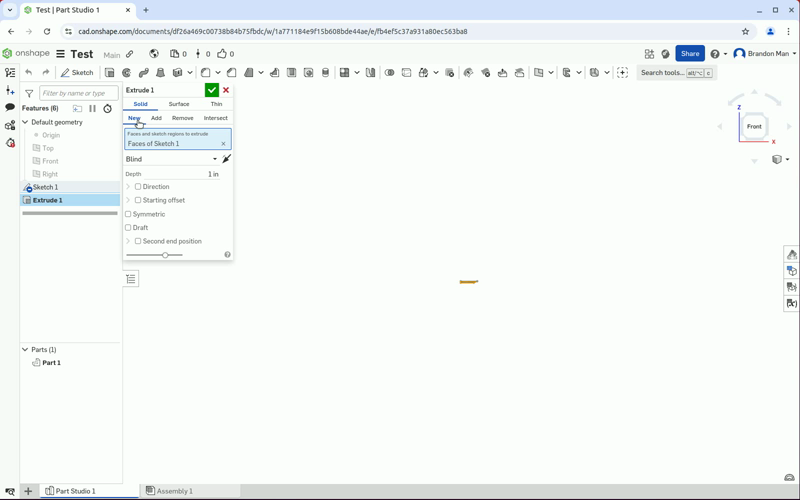
click(137, 120)
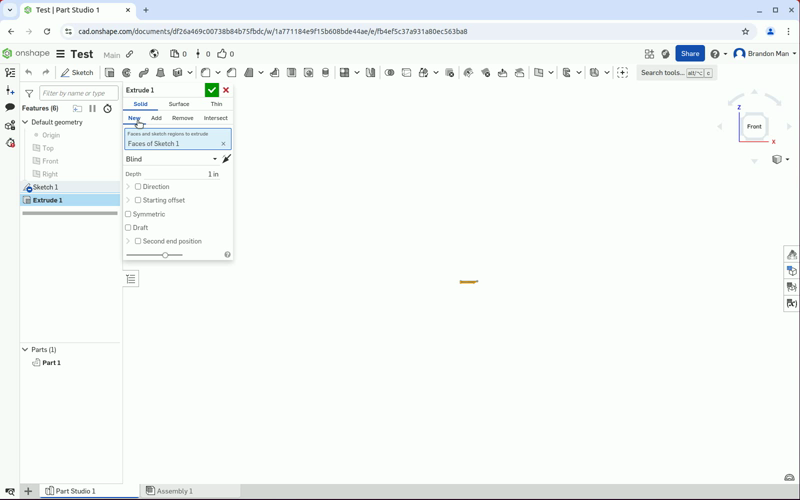
key(tab, 4)
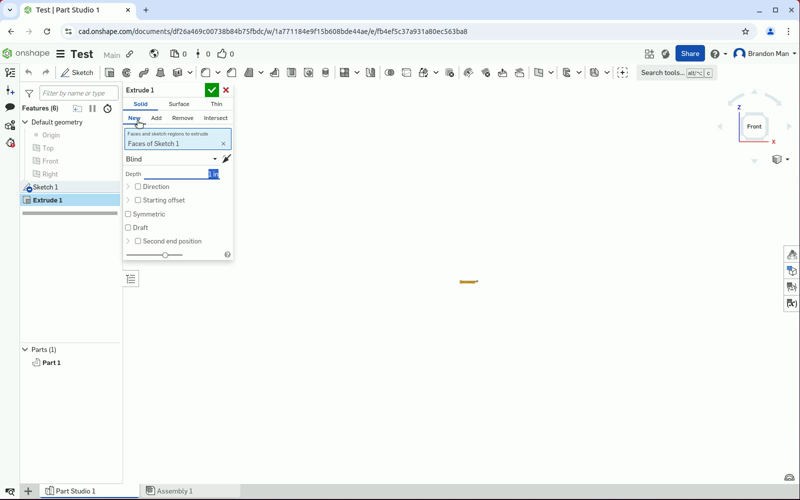
text(23.108)
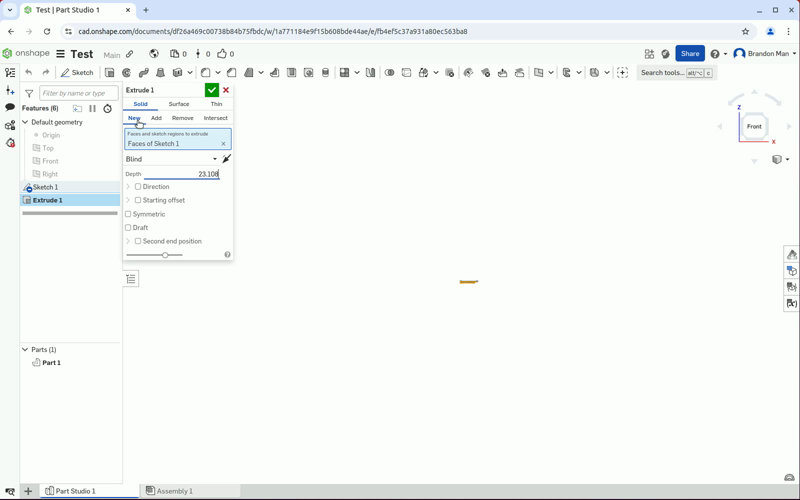
key(enter)
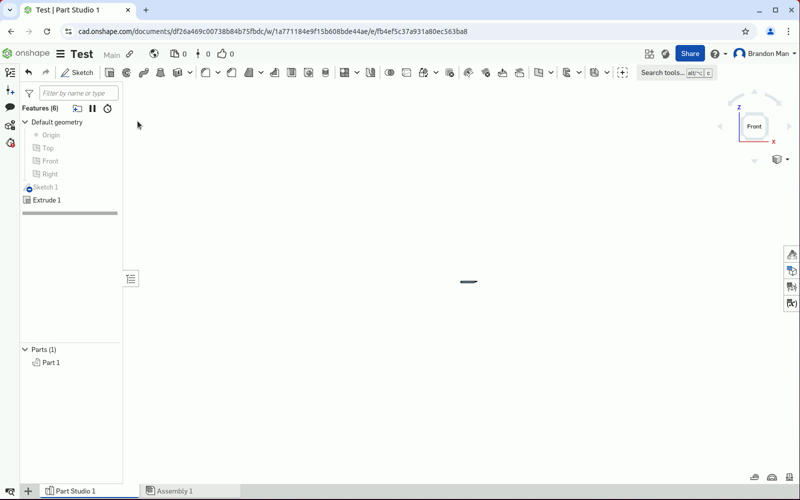
key(shift+h)
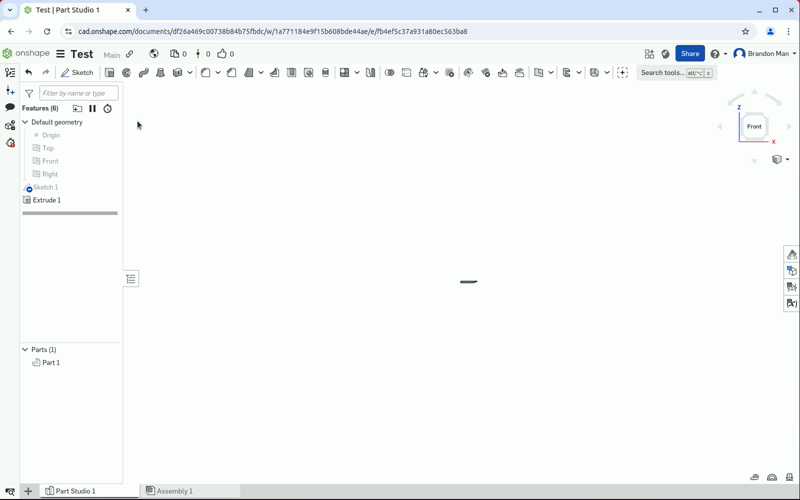
key(shift+h)
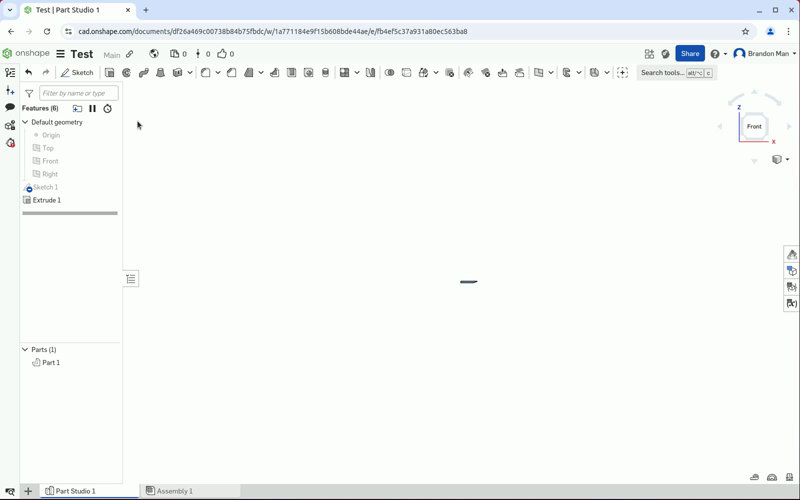
mouse_move(73, 189)
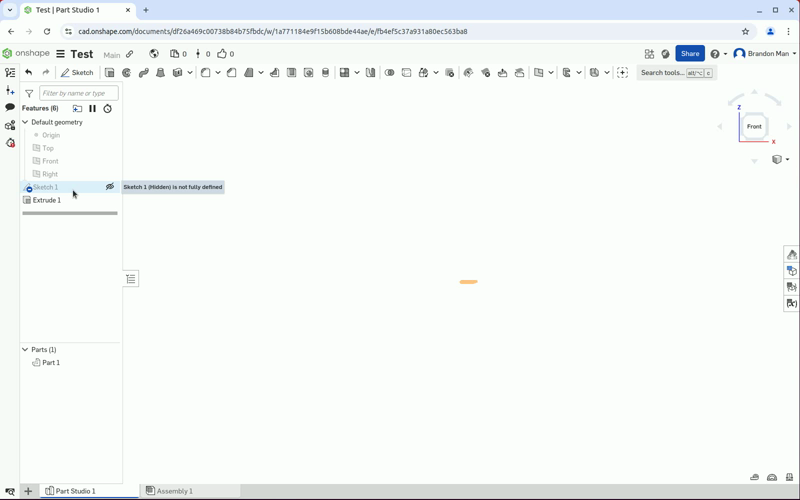
click(73, 189)
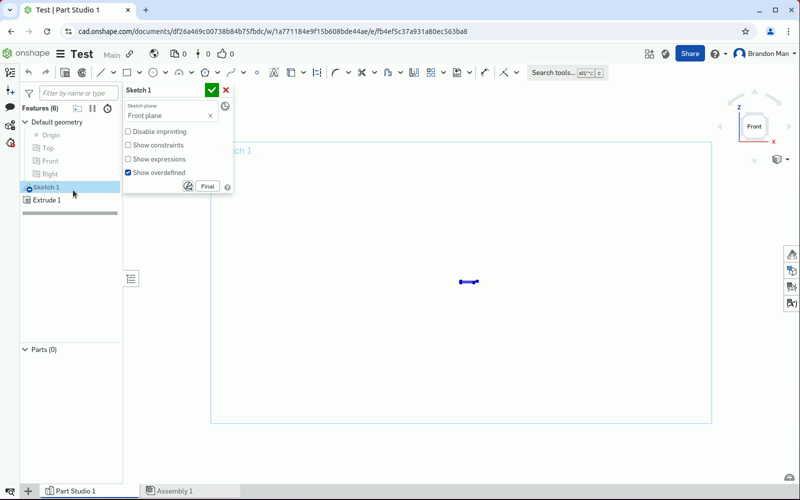
mouse_move(229, 92)
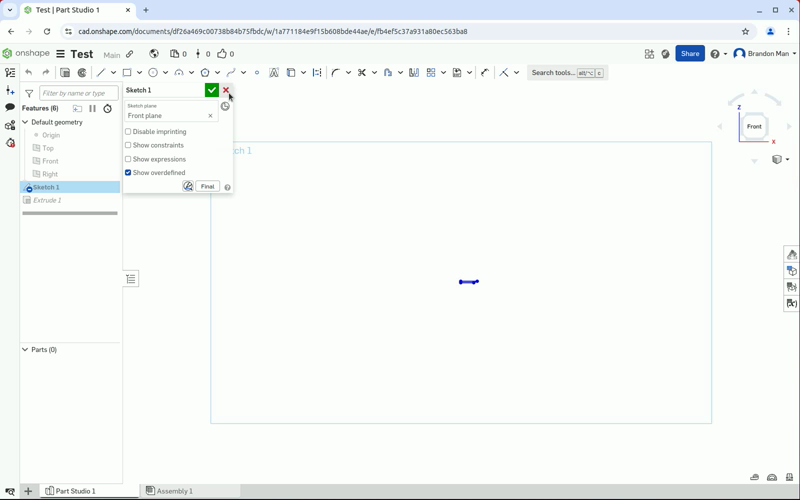
click(229, 92)
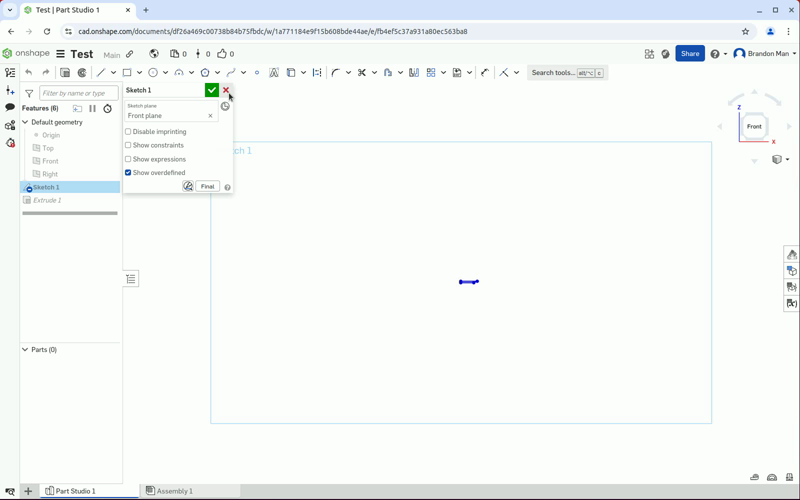
key(shift+s)
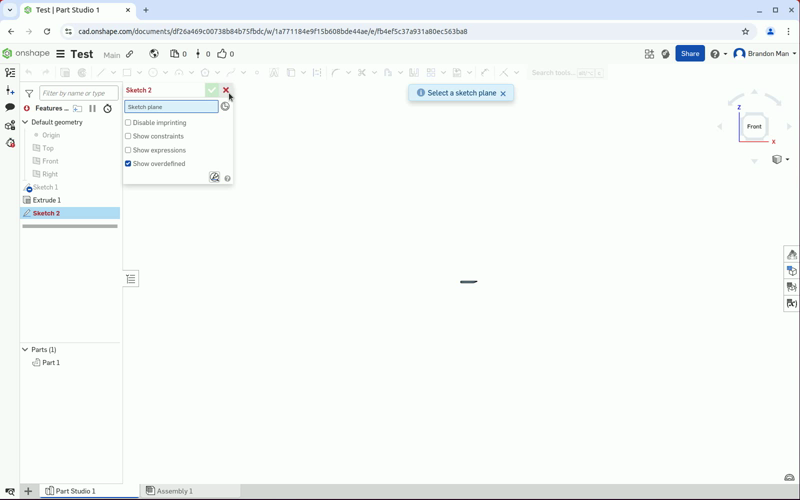
mouse_move(73, 163)
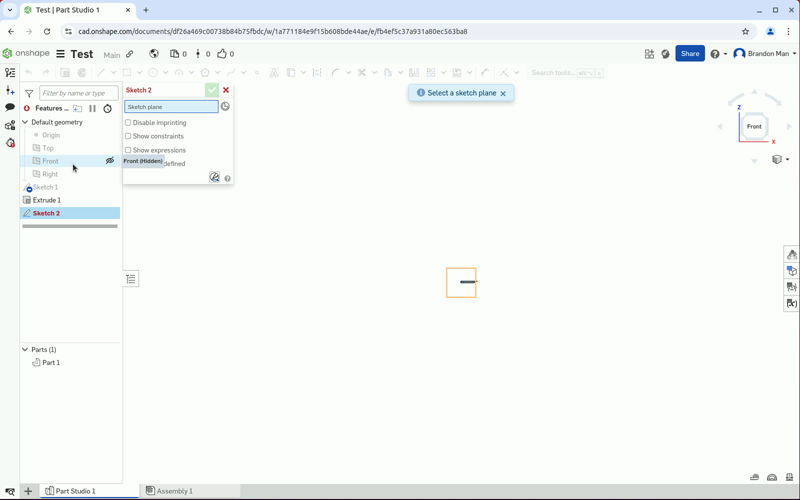
click(73, 163)
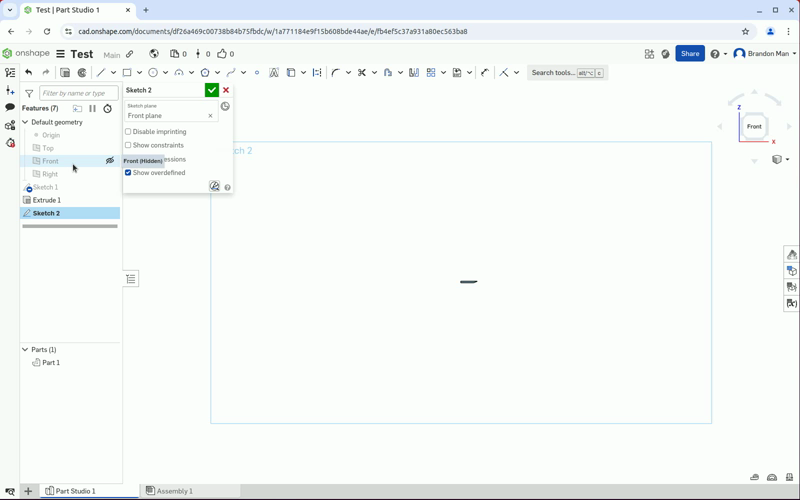
mouse_move(73, 352)
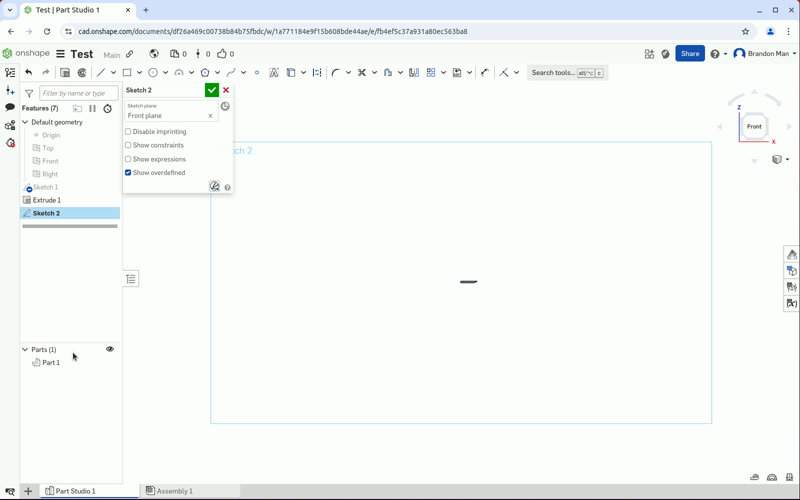
key(y)
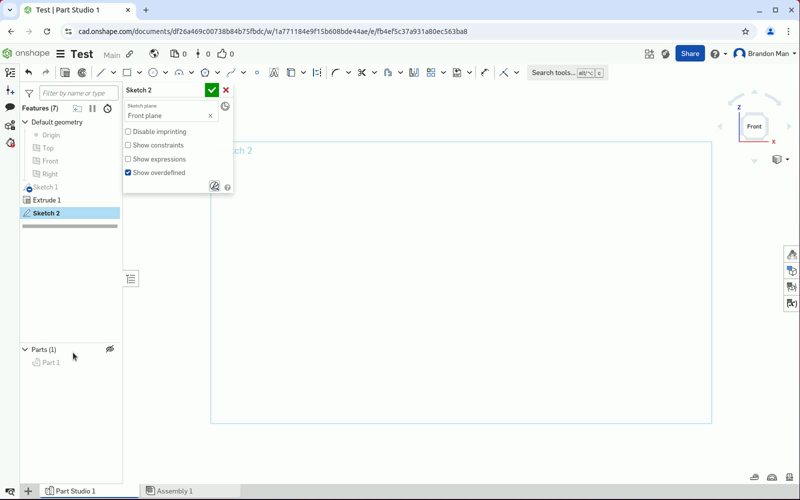
key(l)
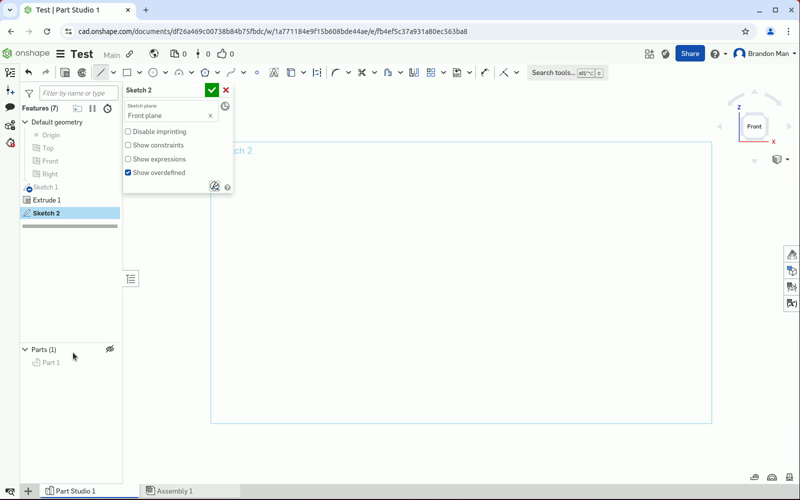
key_down(shift)
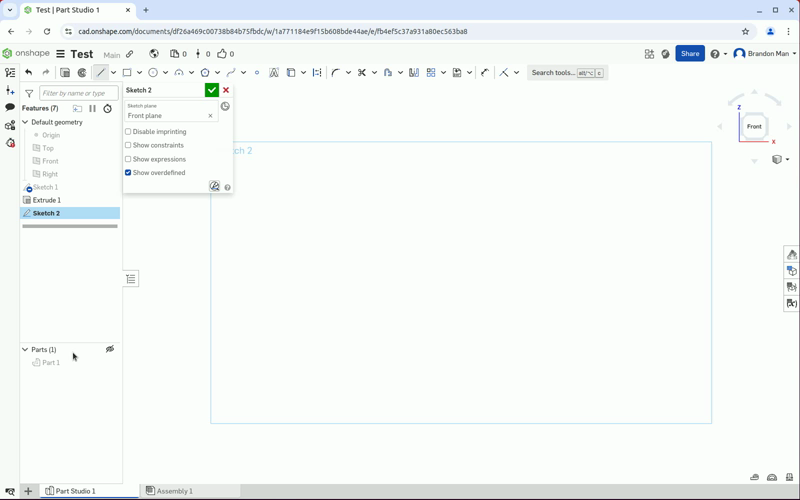
mouse_move(445, 281)
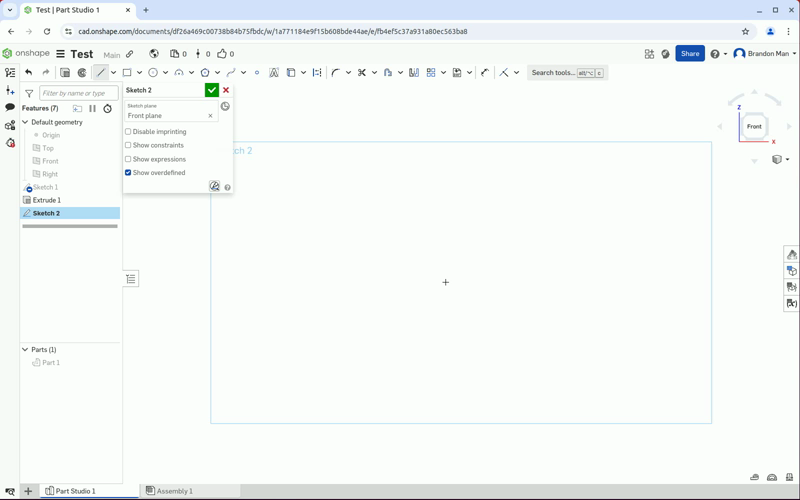
click(445, 281)
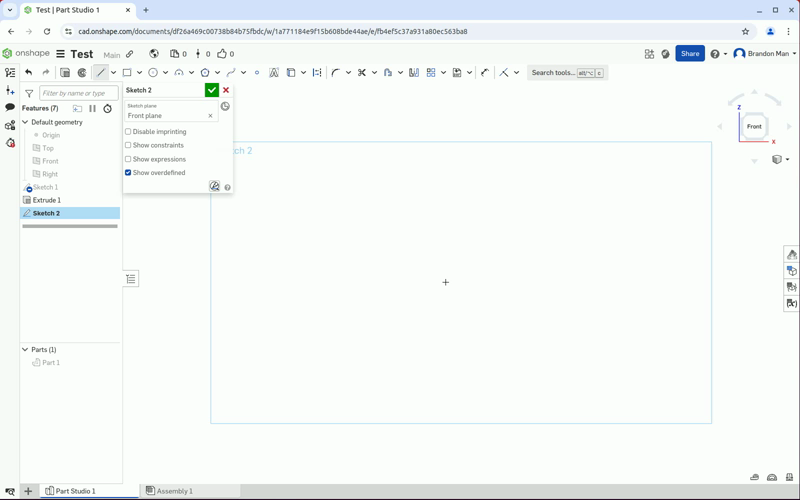
key_up(shift)
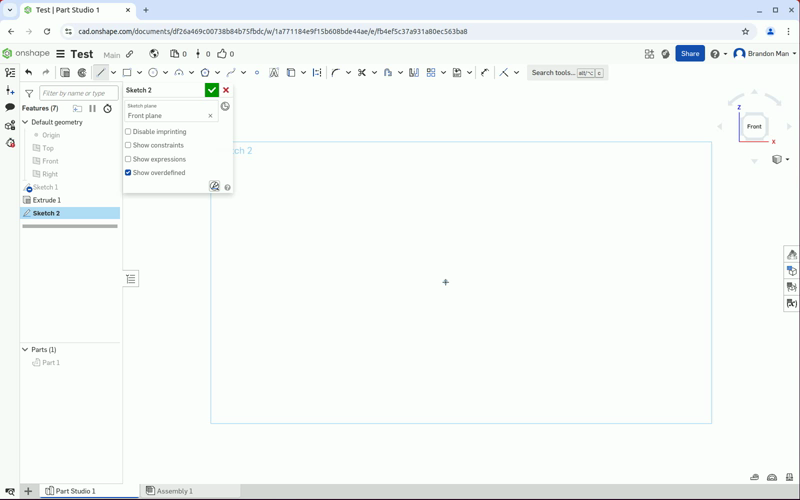
key_down(shift)
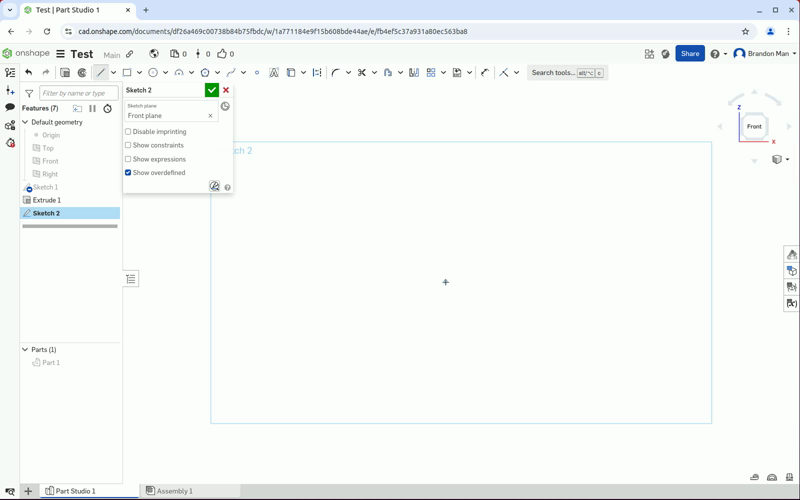
mouse_move(475, 281)
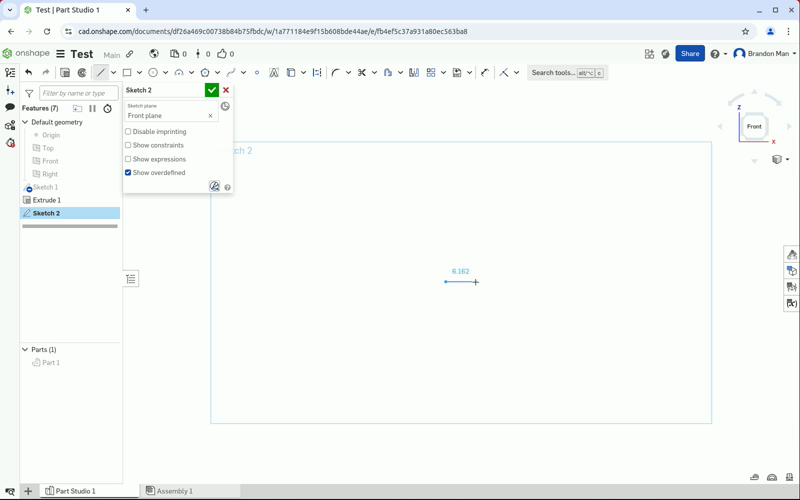
mouse_move(448, 283)
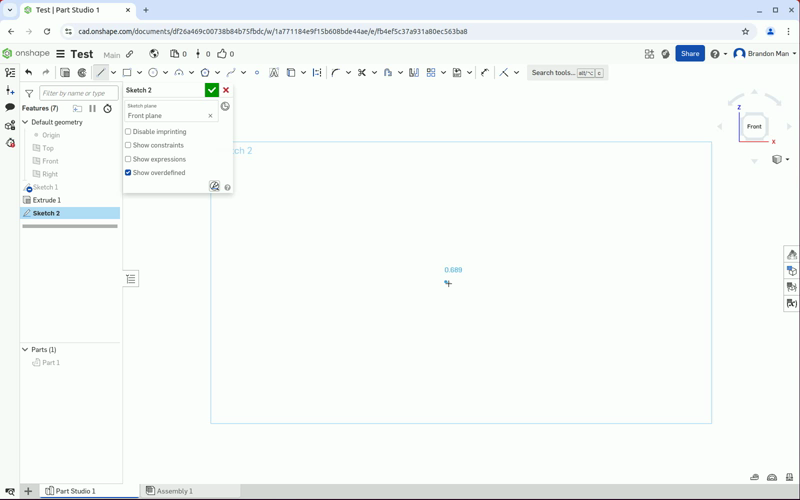
scroll(6)
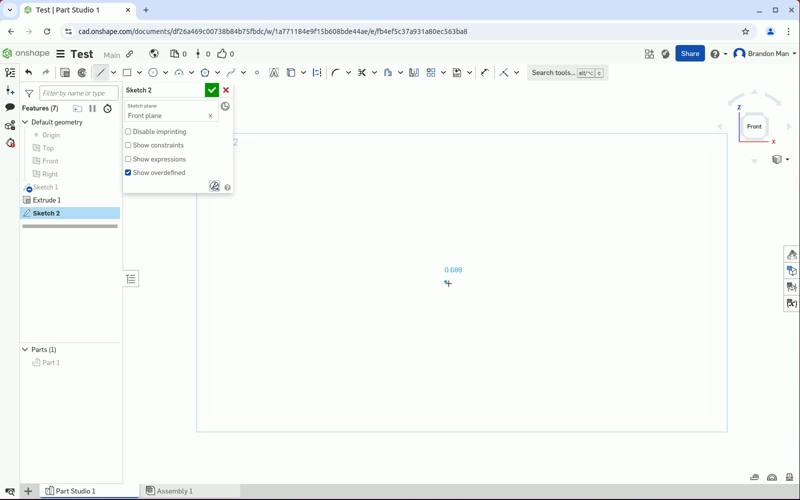
scroll(6)
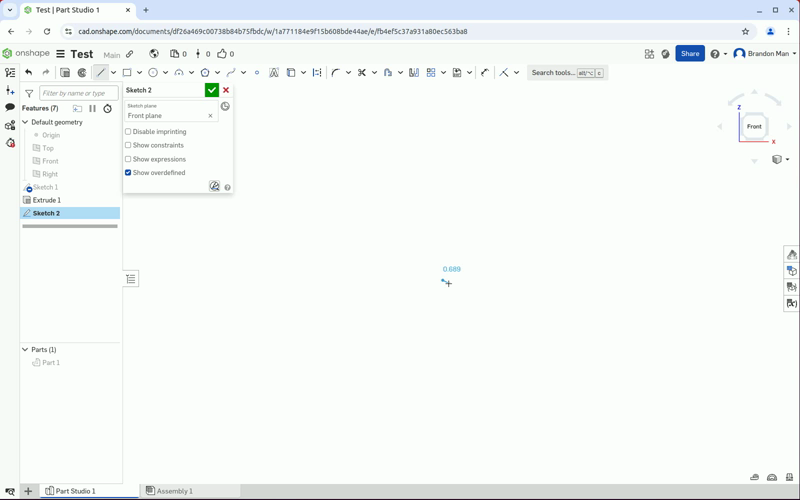
scroll(6)
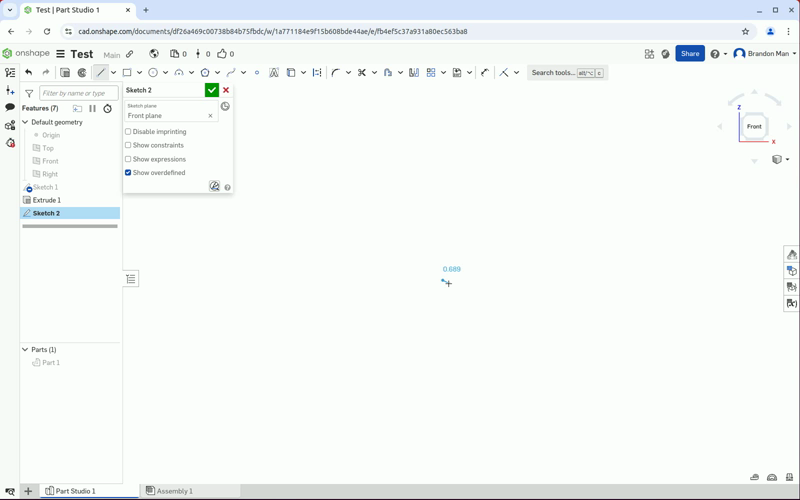
scroll(6)
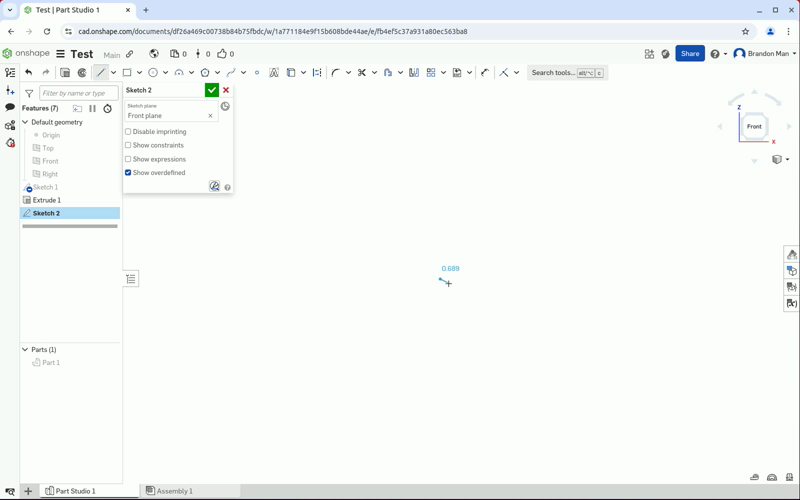
scroll(6)
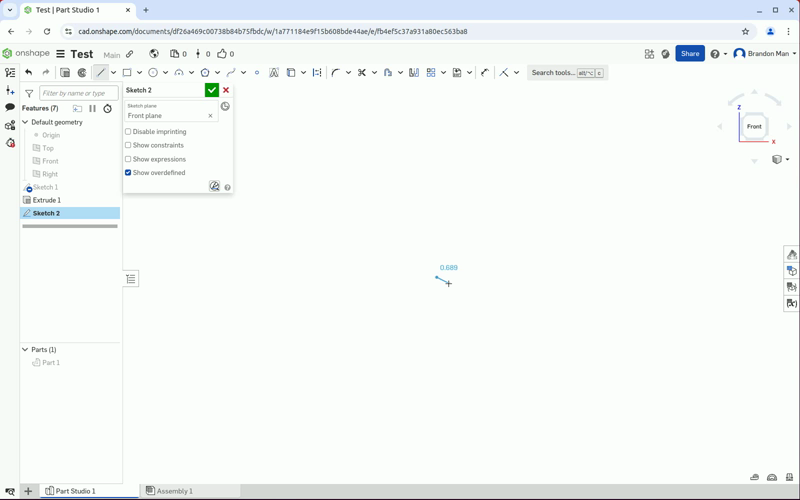
scroll(6)
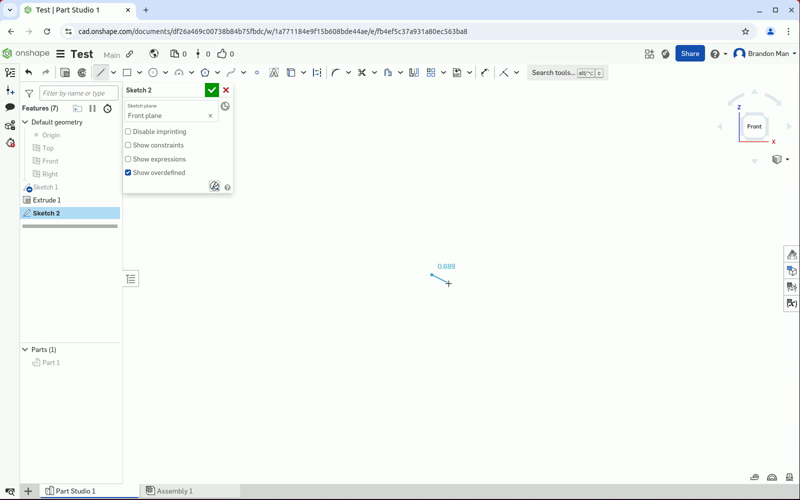
scroll(6)
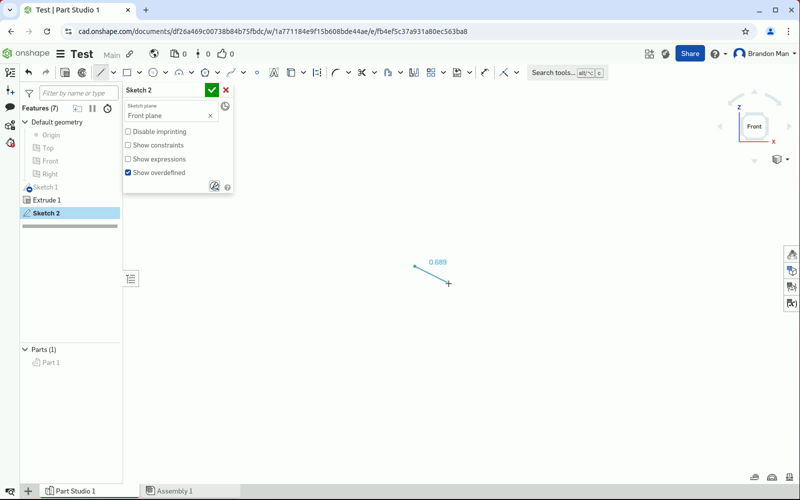
click(448, 283)
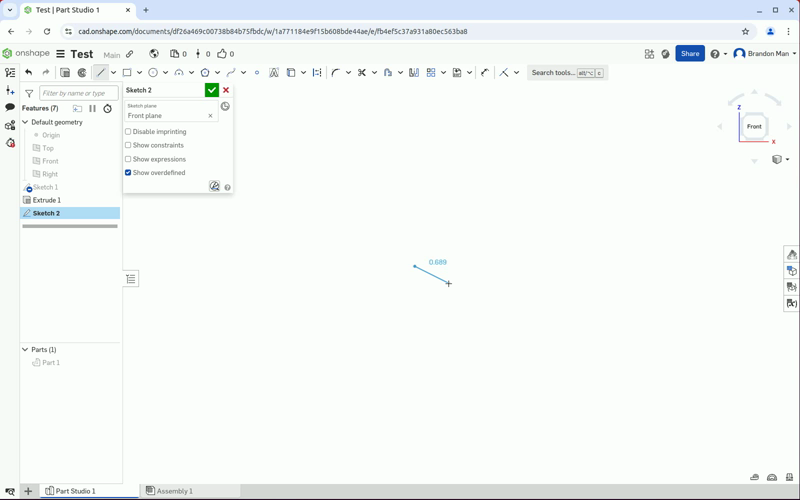
scroll(-6)
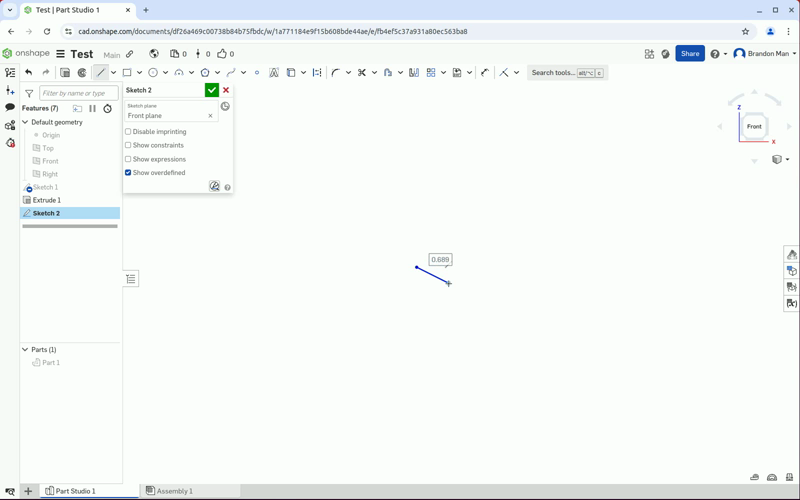
scroll(-6)
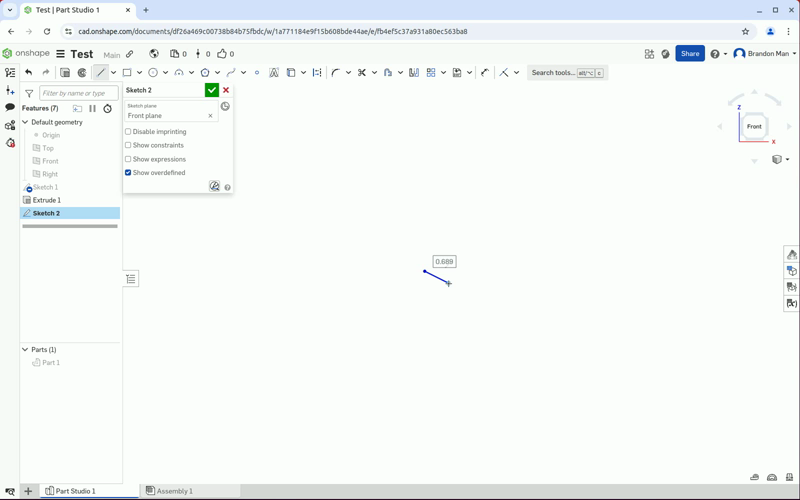
scroll(-6)
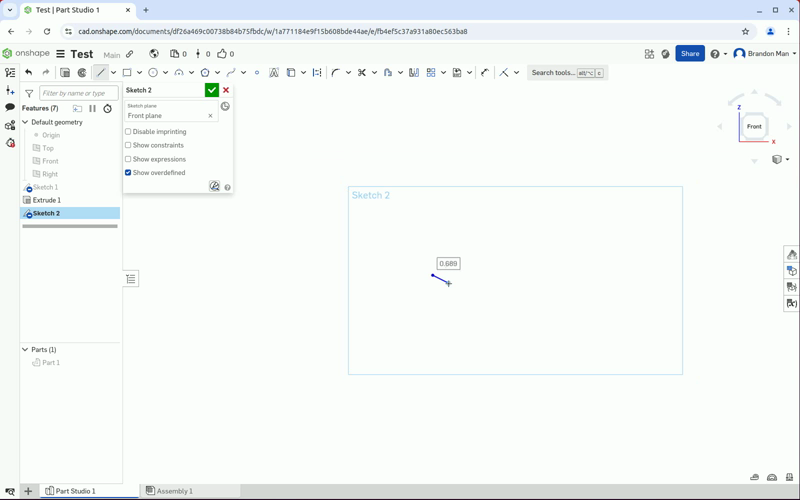
scroll(-6)
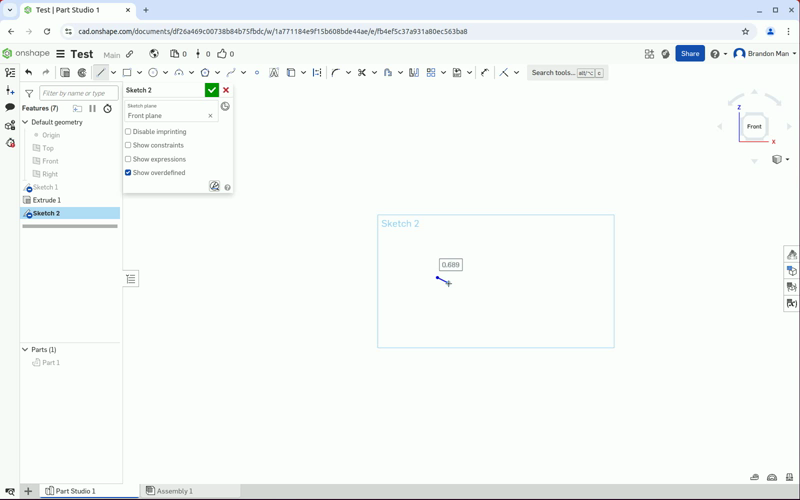
scroll(-6)
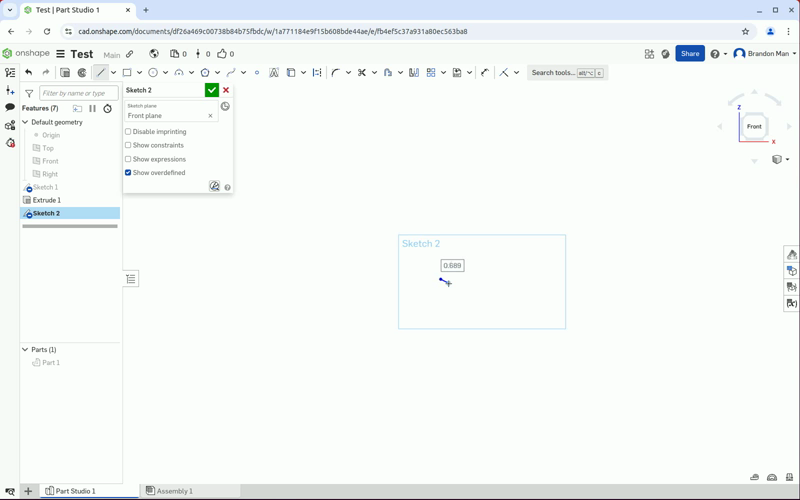
scroll(-6)
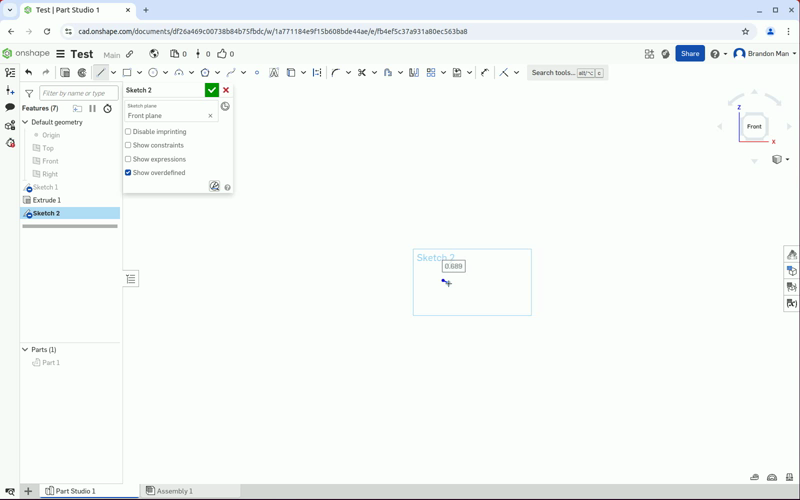
scroll(-6)
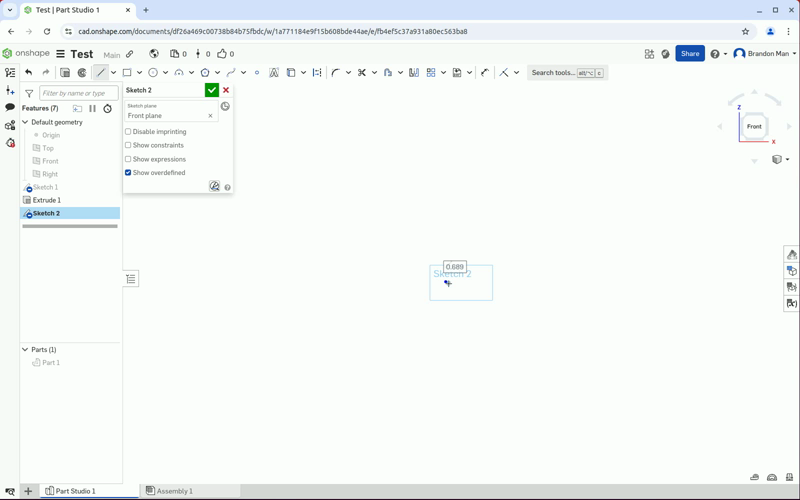
key_up(shift)
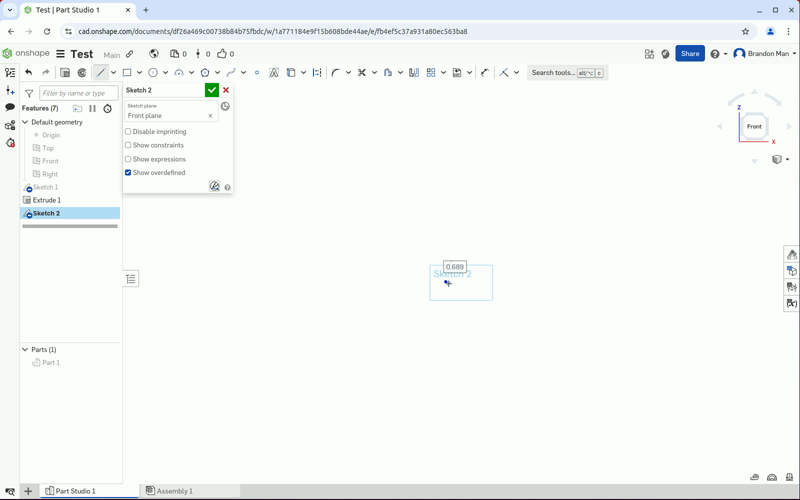
key_down(shift)
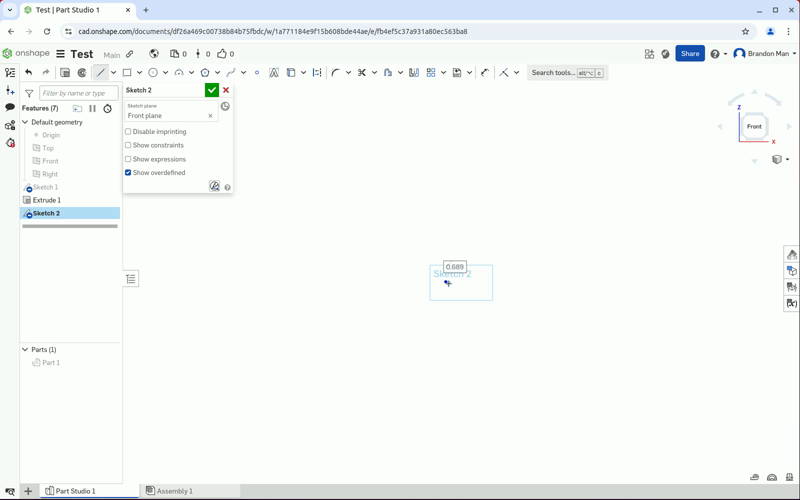
mouse_move(478, 283)
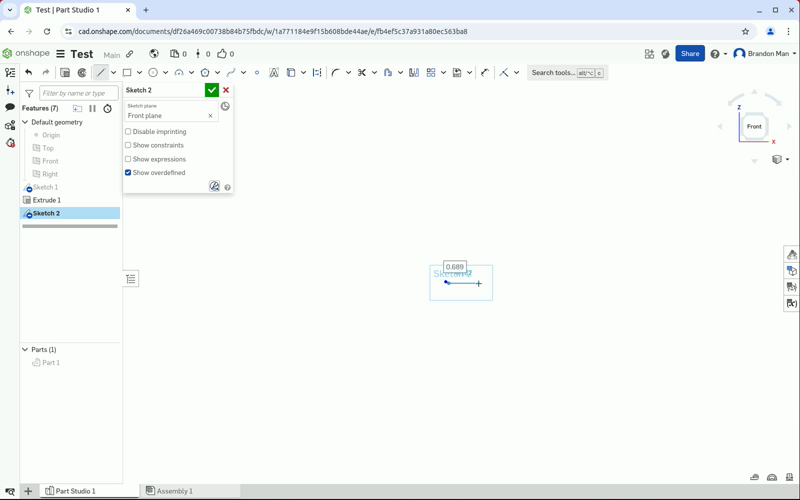
mouse_move(461, 283)
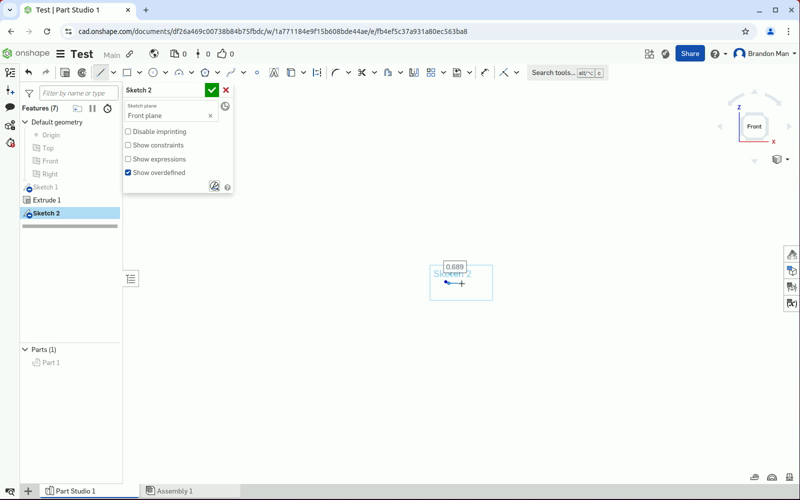
click(461, 283)
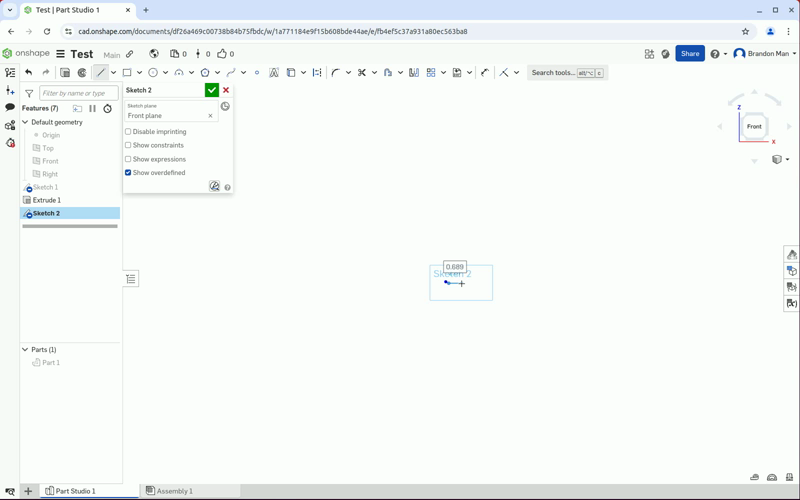
key_up(shift)
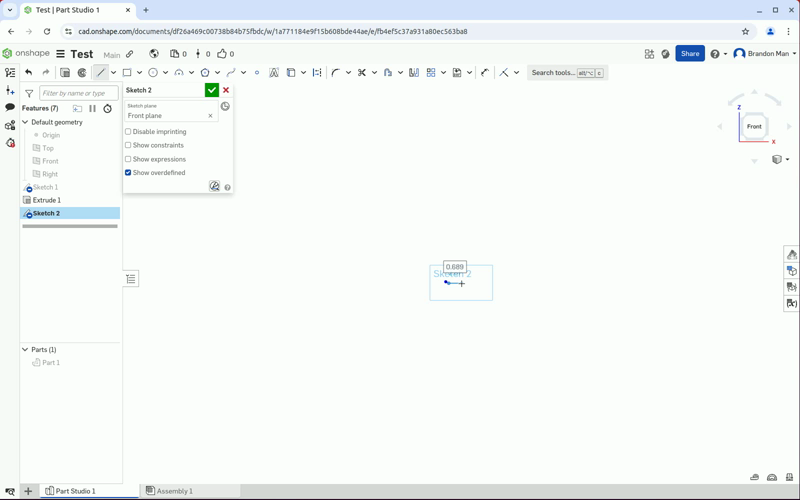
key_down(shift)
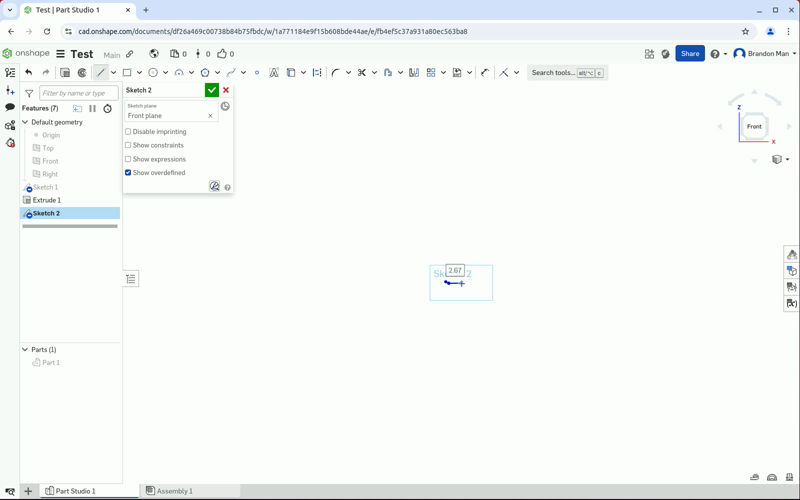
mouse_move(491, 283)
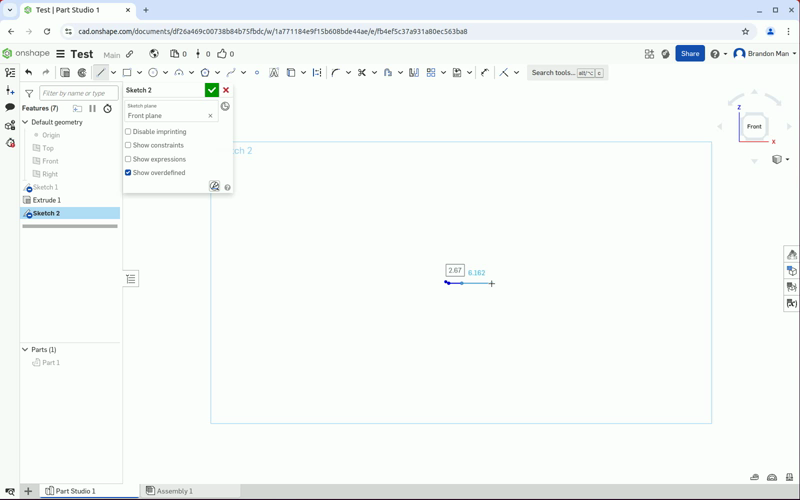
mouse_move(461, 281)
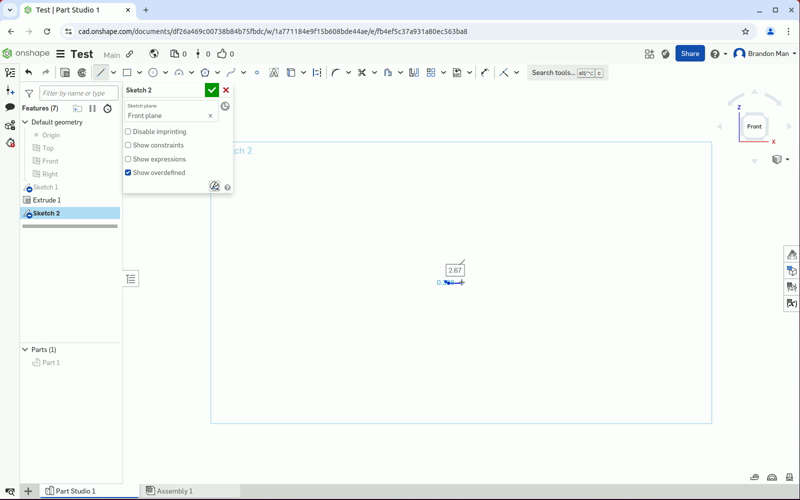
scroll(6)
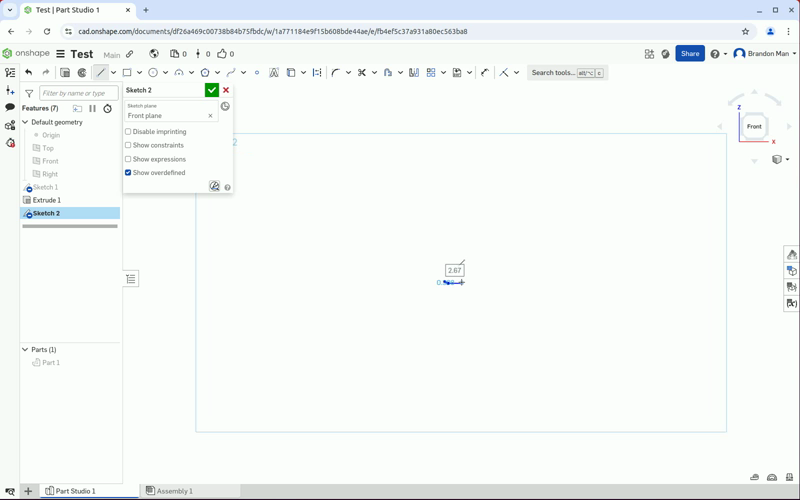
scroll(6)
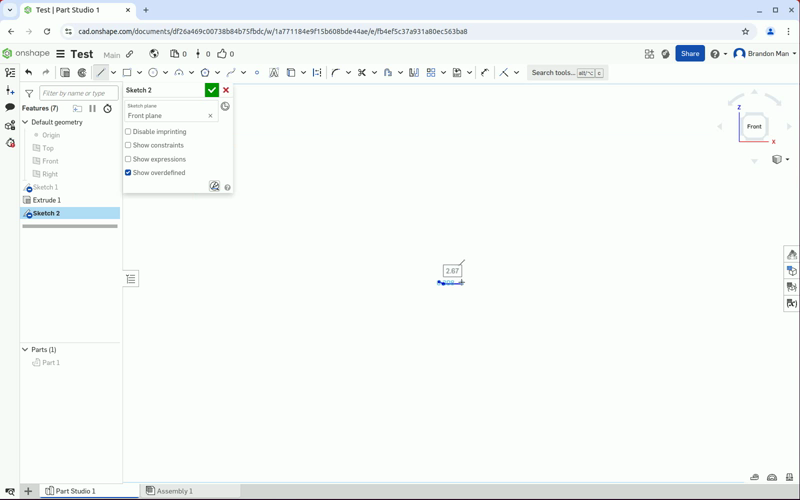
scroll(6)
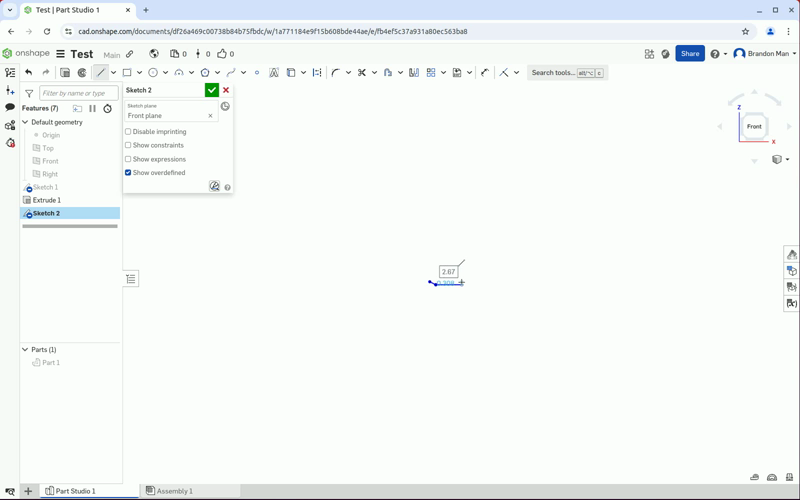
scroll(6)
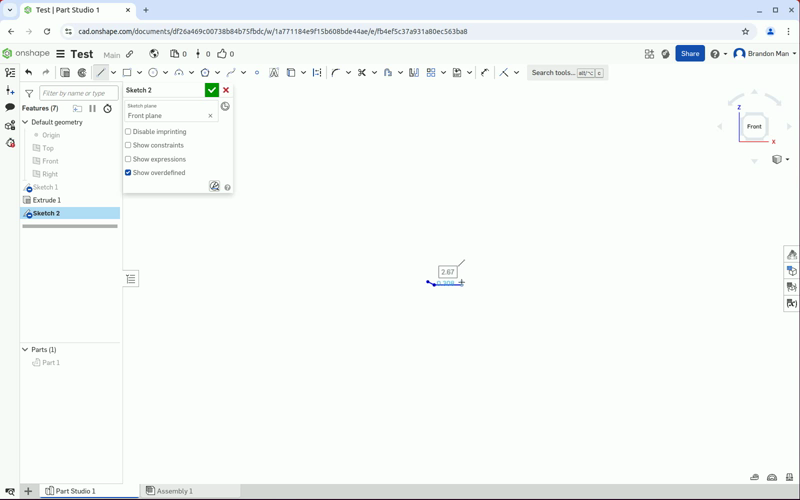
scroll(6)
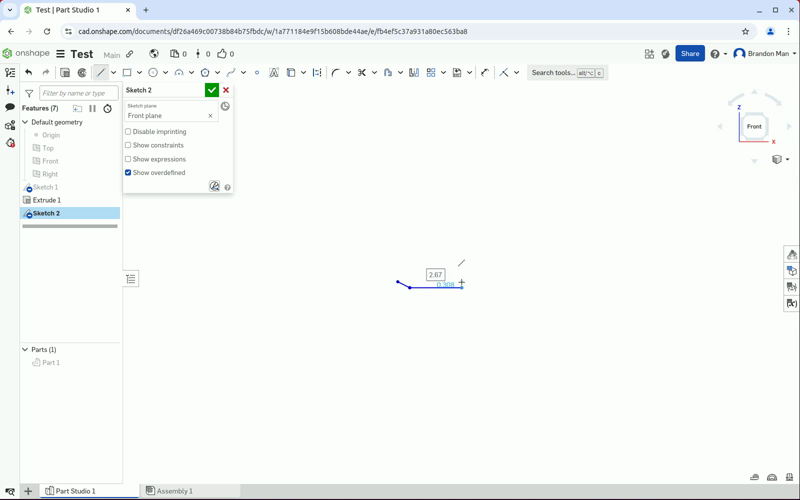
scroll(6)
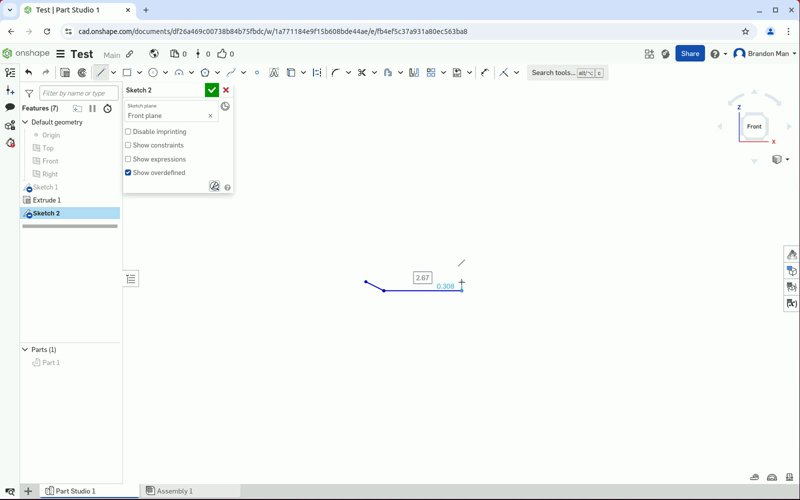
scroll(6)
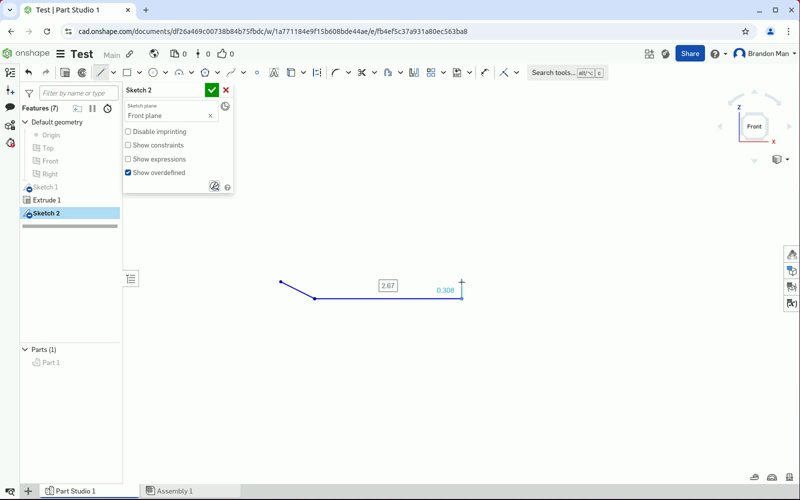
click(461, 281)
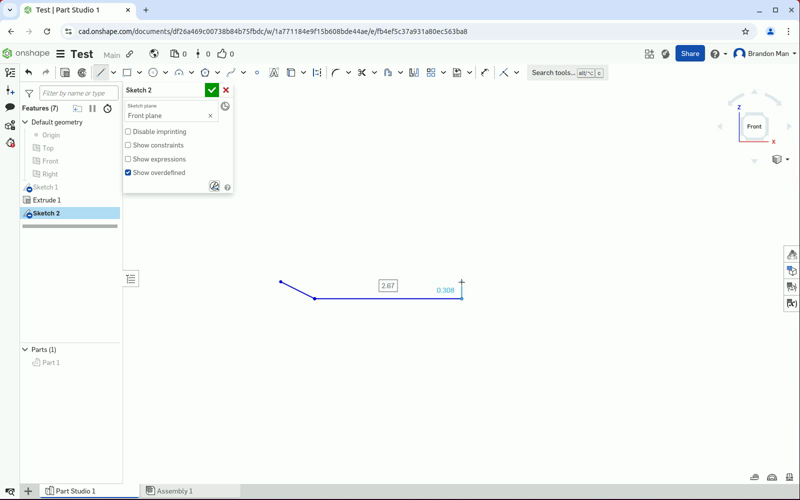
scroll(-6)
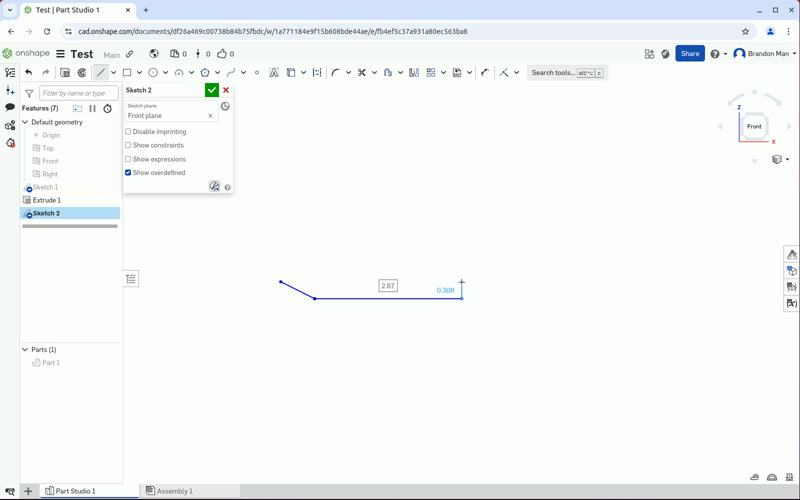
scroll(-6)
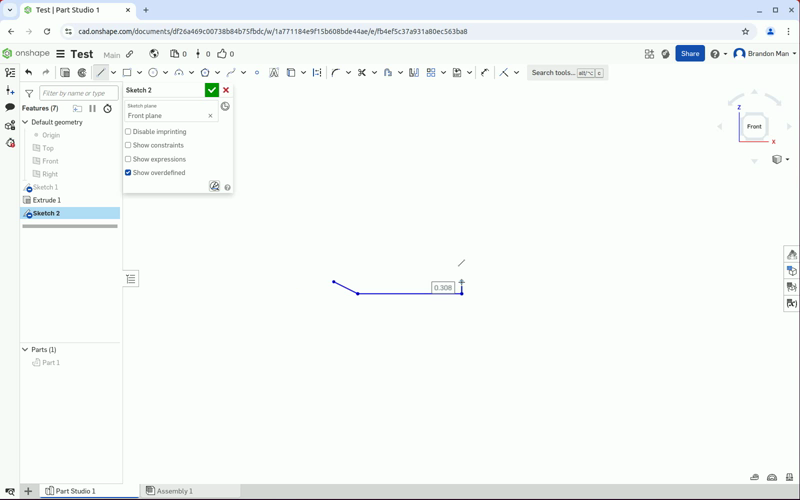
scroll(-6)
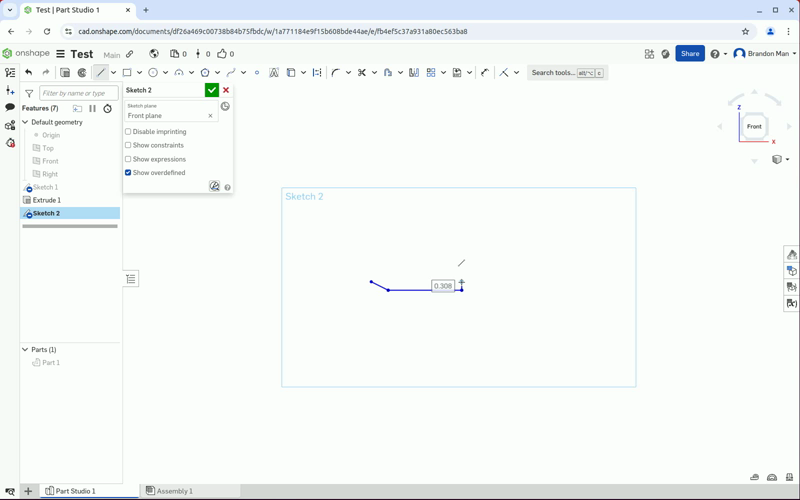
scroll(-6)
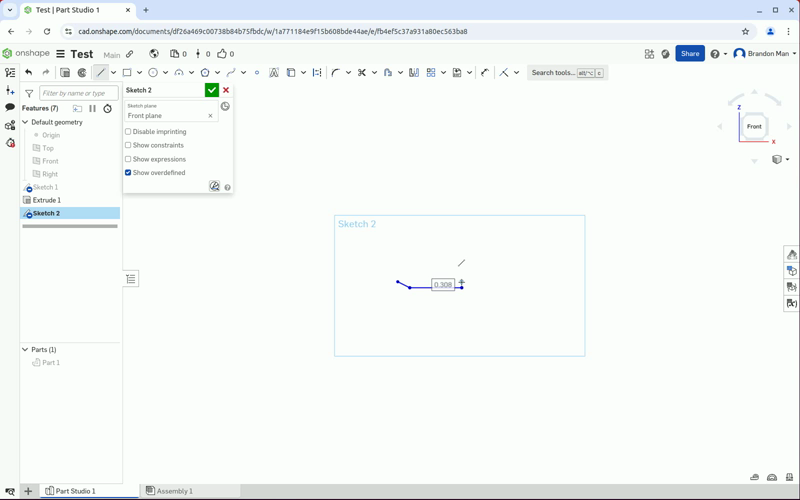
scroll(-6)
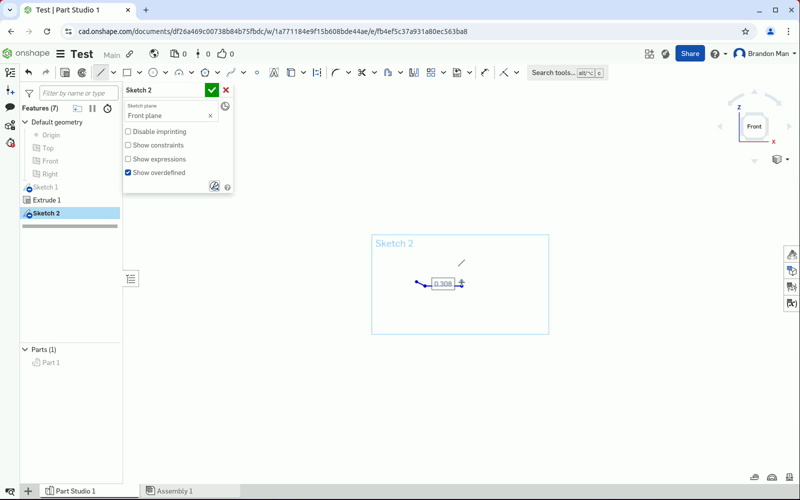
scroll(-6)
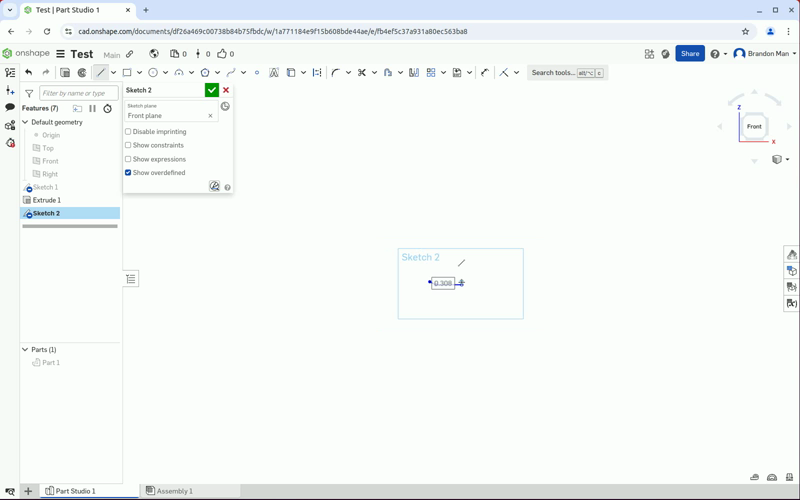
scroll(-6)
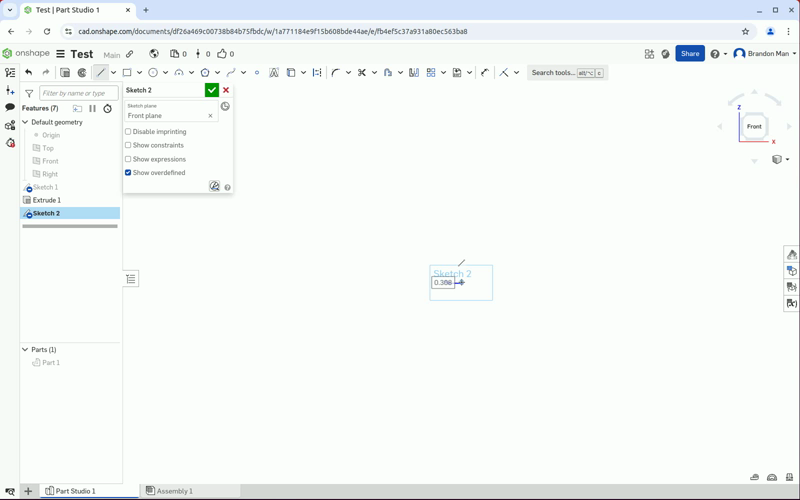
key_up(shift)
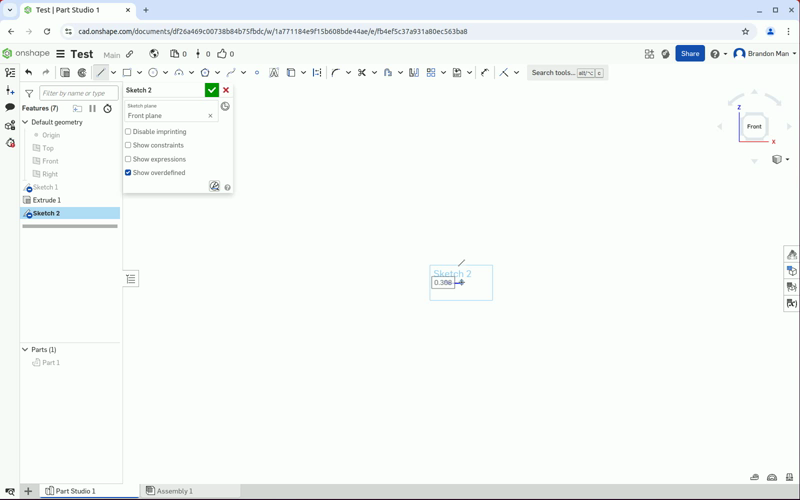
mouse_move(491, 281)
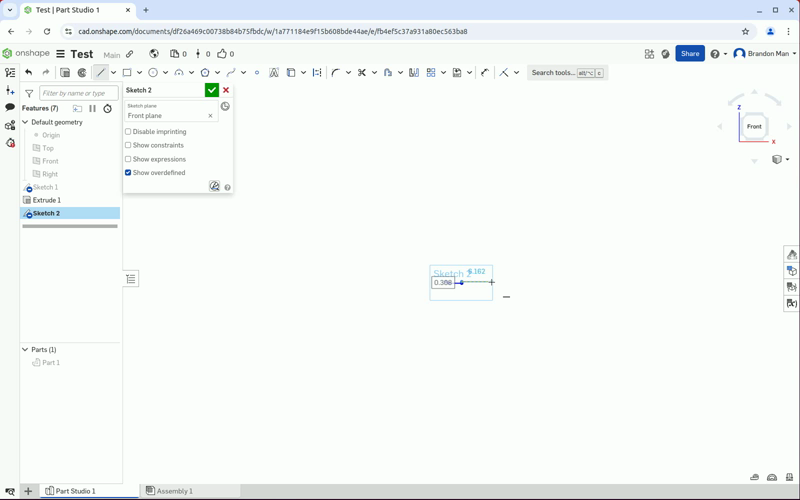
key_down(shift)
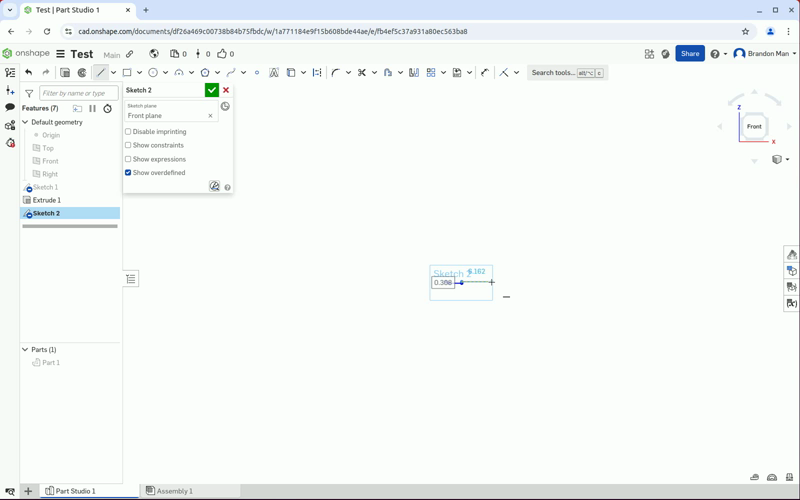
mouse_move(445, 281)
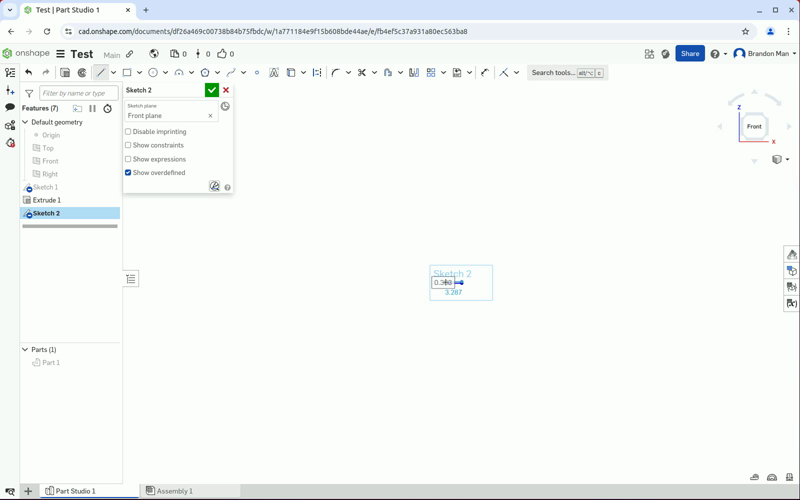
scroll(6)
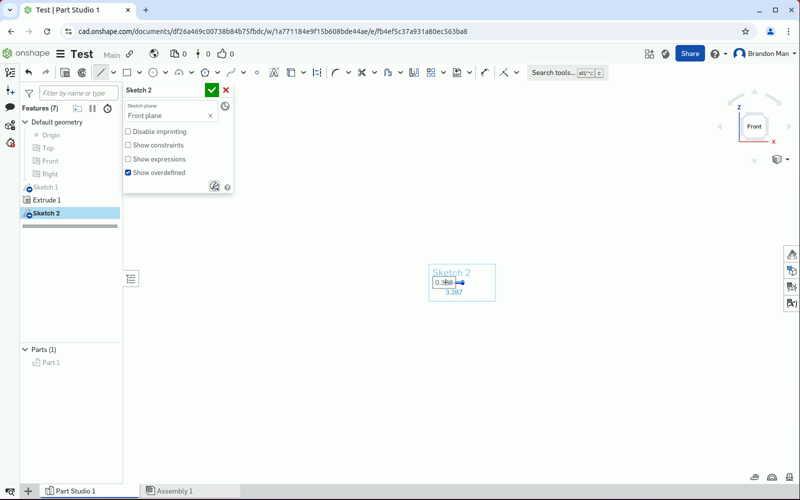
scroll(6)
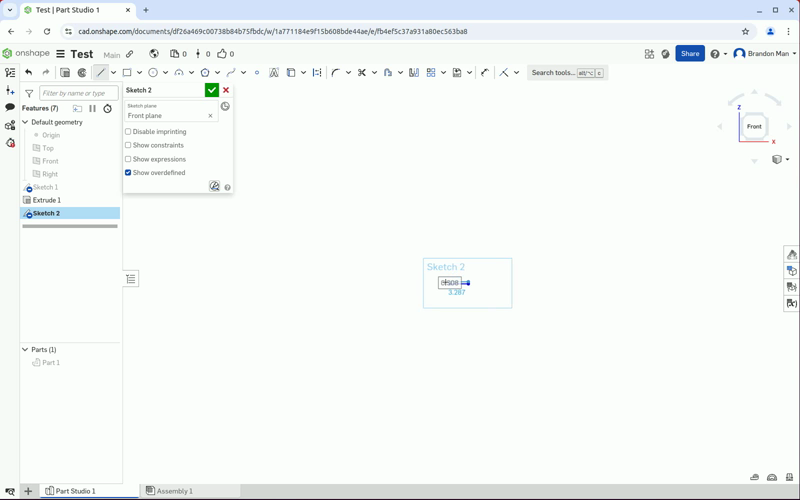
scroll(6)
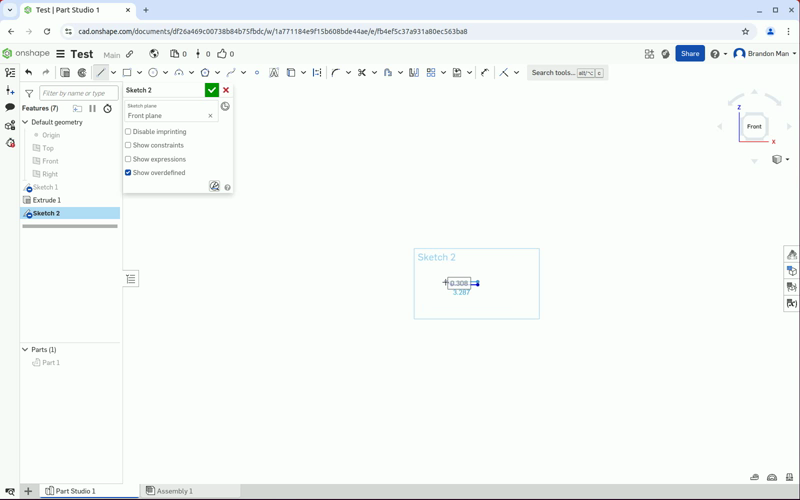
scroll(6)
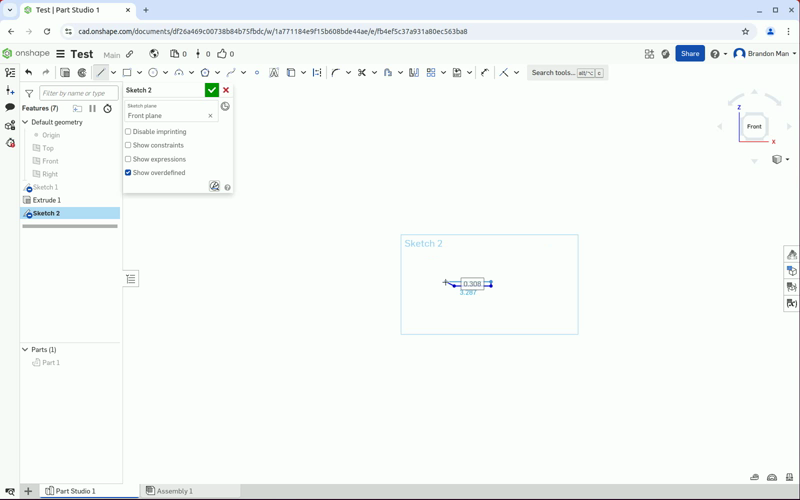
scroll(6)
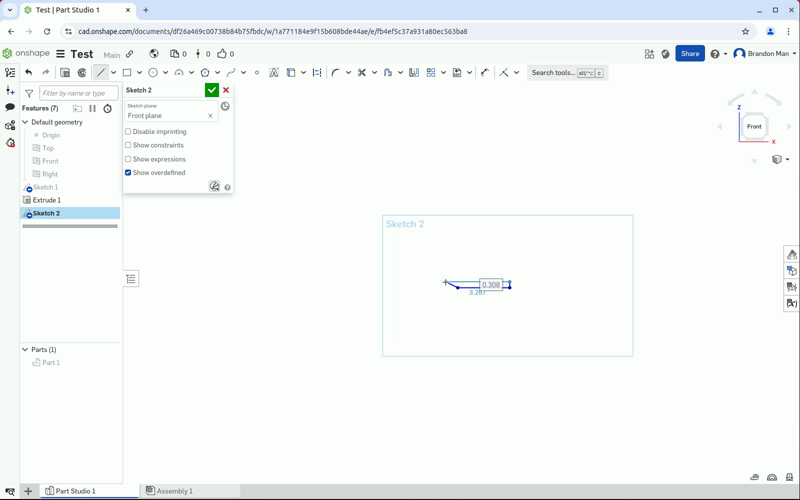
scroll(6)
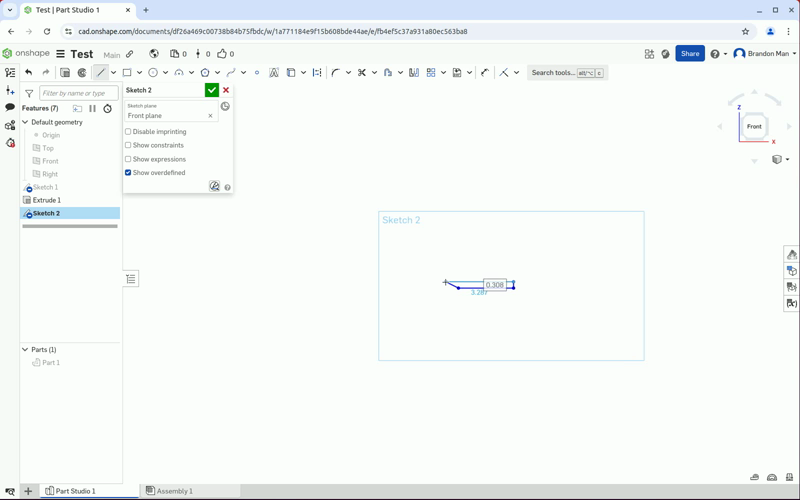
scroll(6)
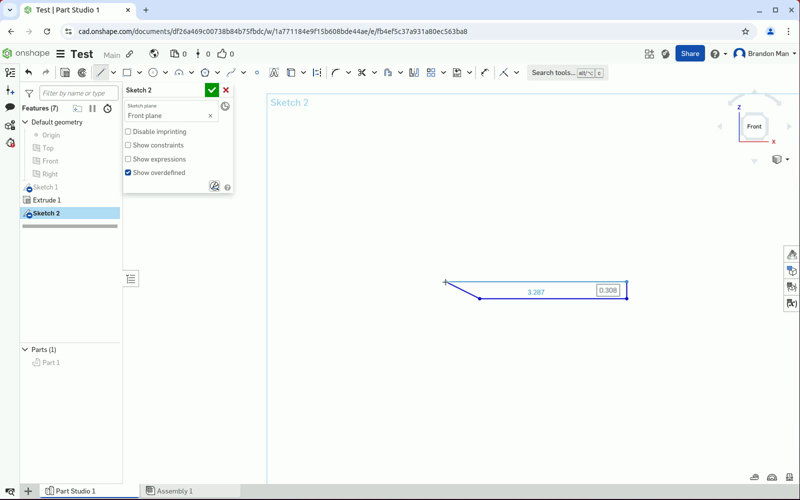
key_up(shift)
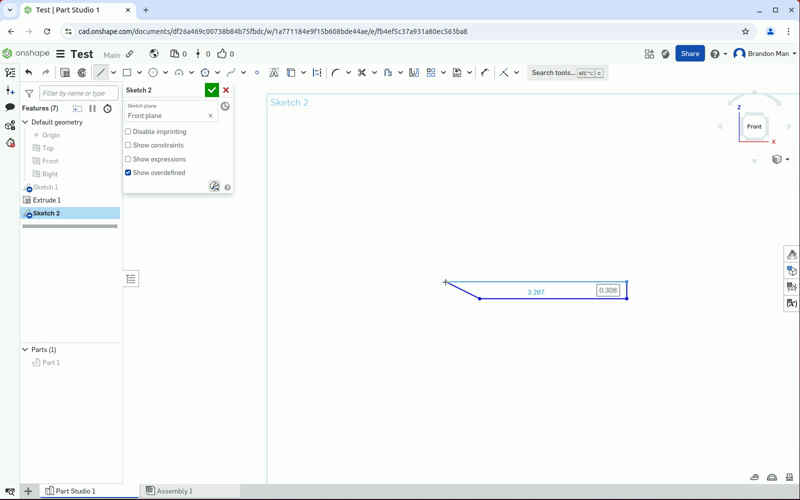
click(445, 281)
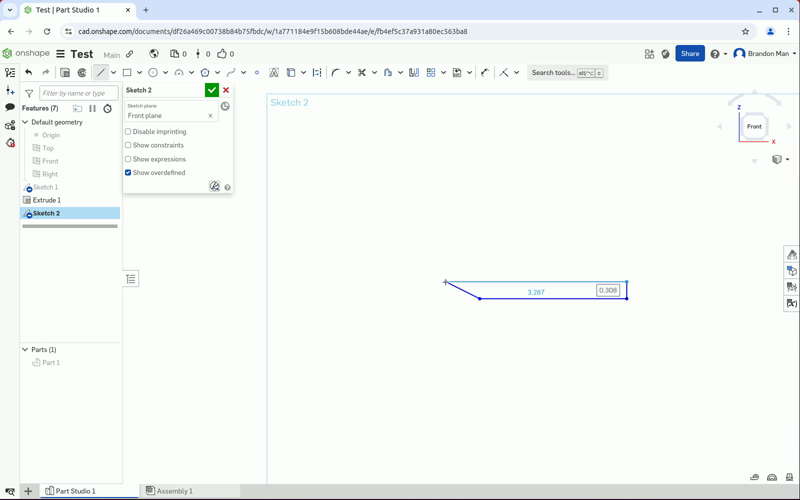
scroll(-6)
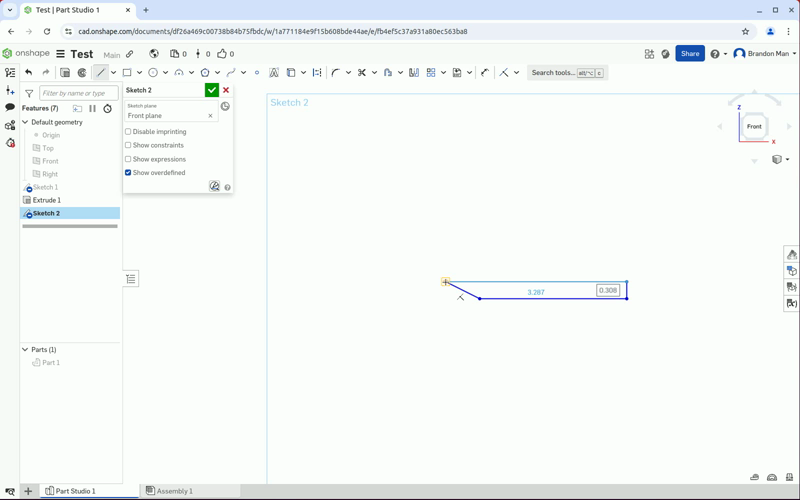
scroll(-6)
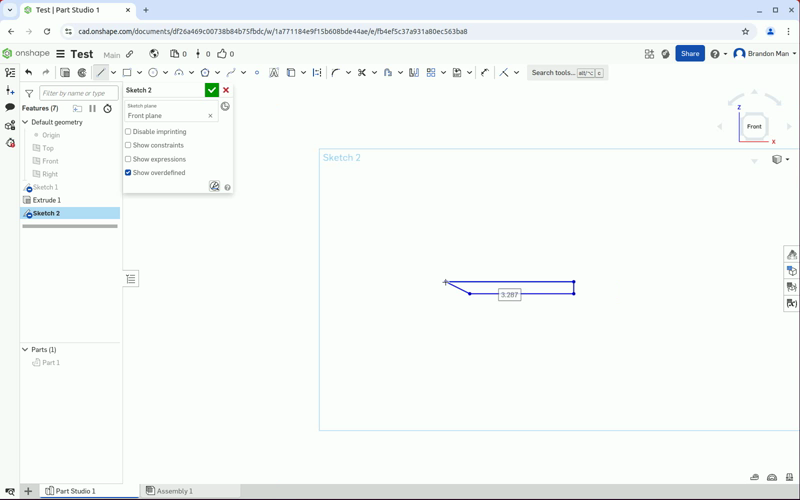
scroll(-6)
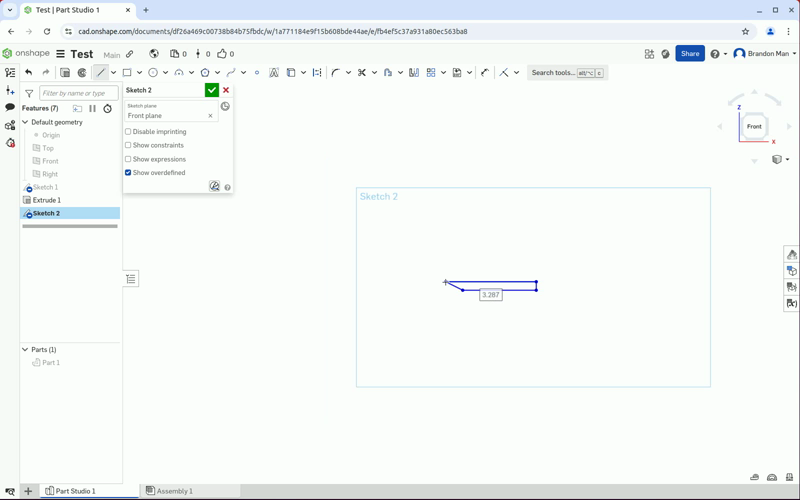
scroll(-6)
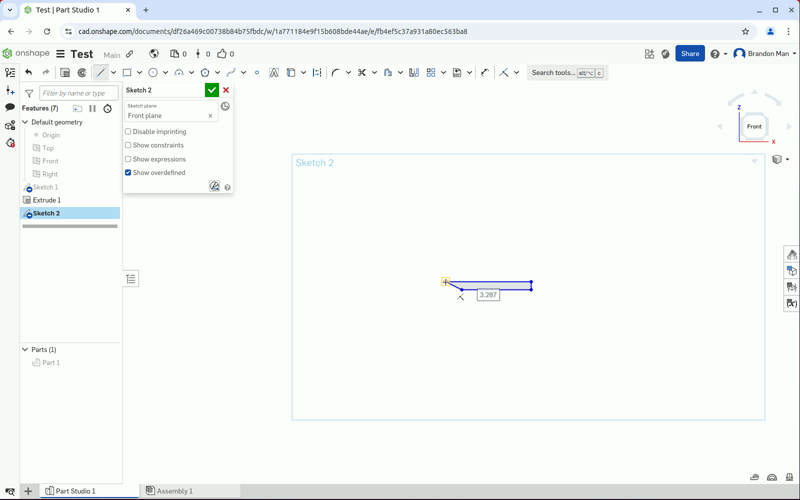
scroll(-6)
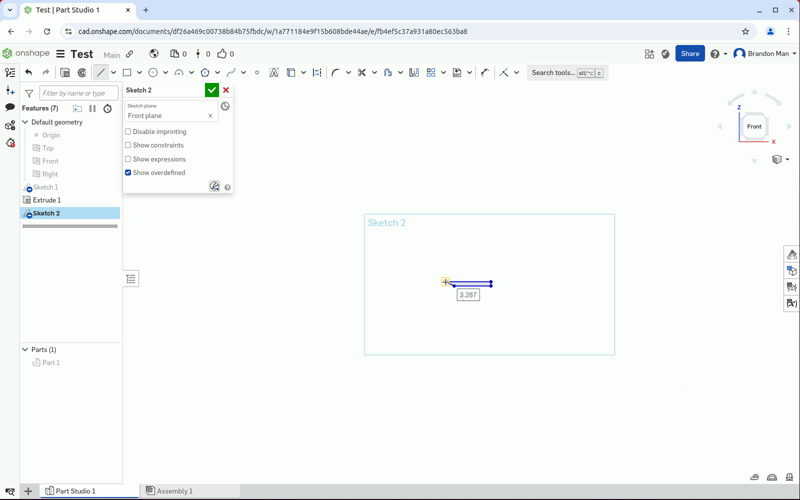
scroll(-6)
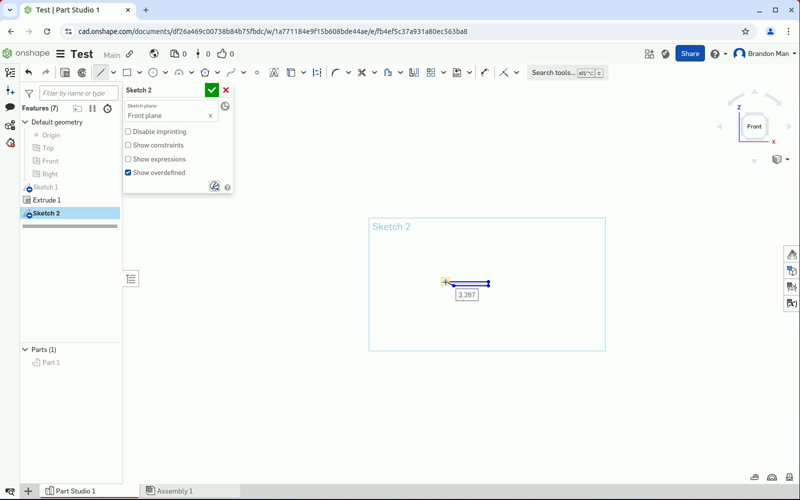
scroll(-6)
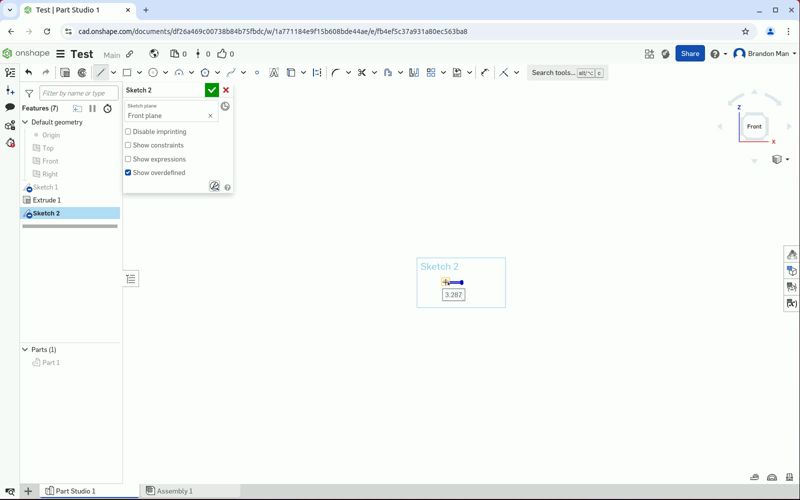
key(esc)
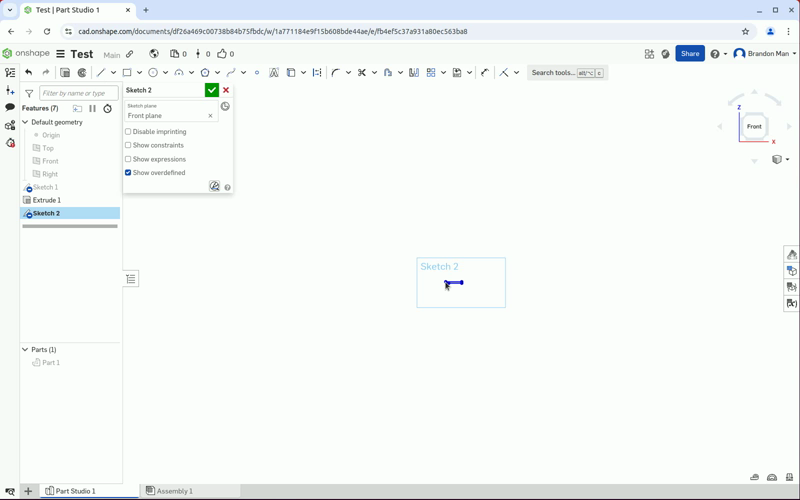
mouse_move(450, 282)
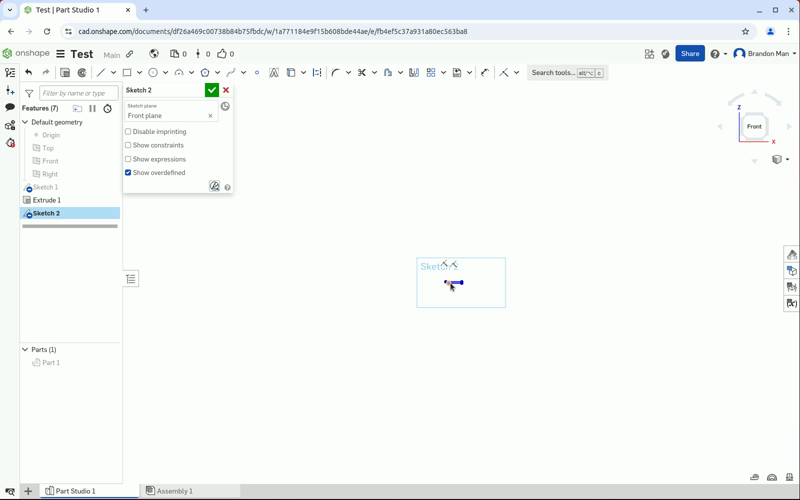
scroll(6)
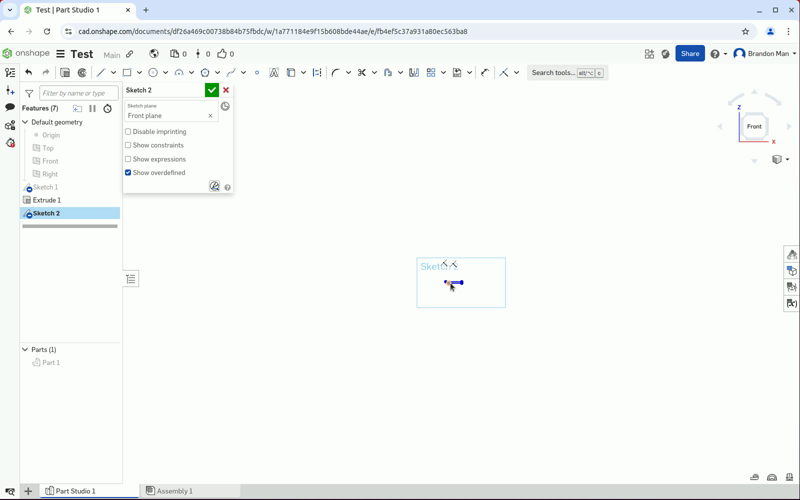
scroll(6)
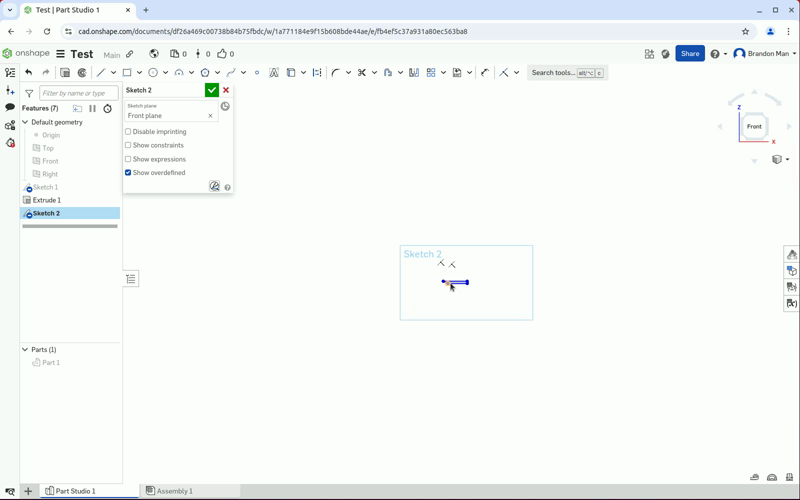
scroll(6)
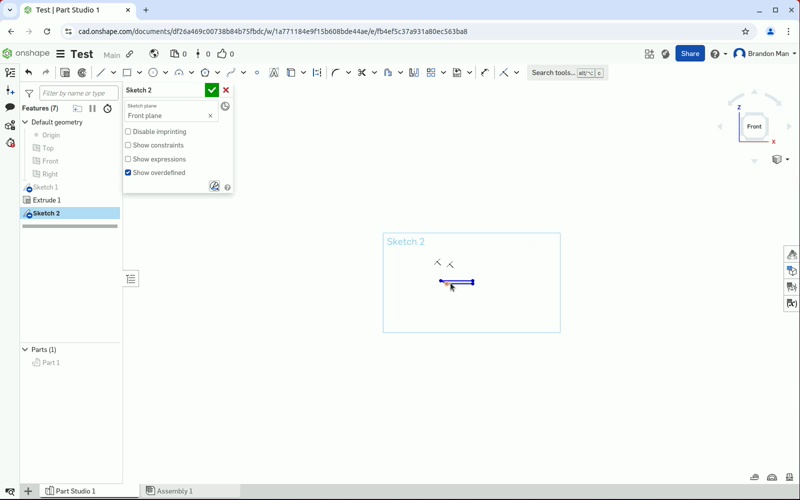
scroll(6)
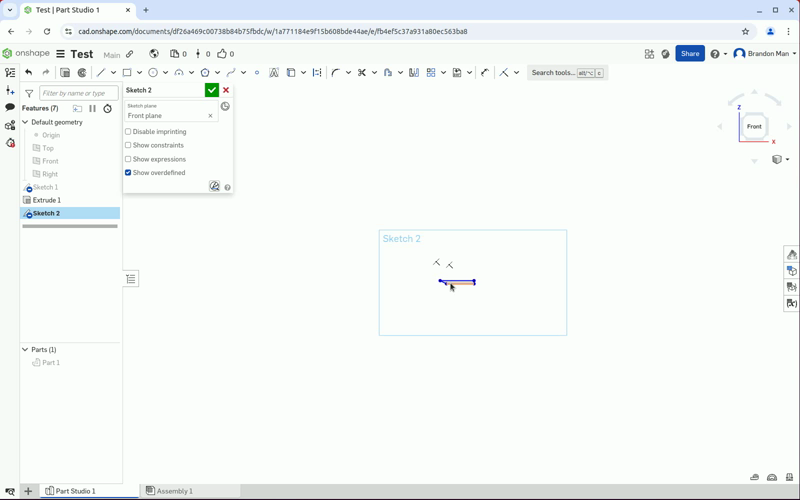
scroll(6)
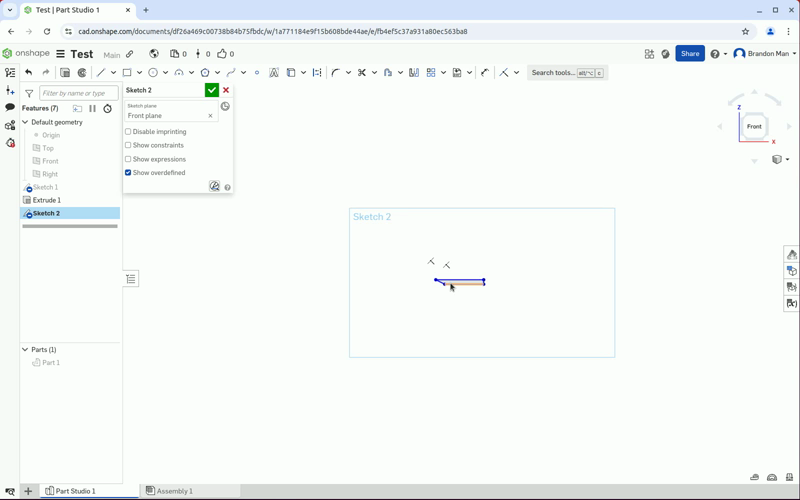
scroll(6)
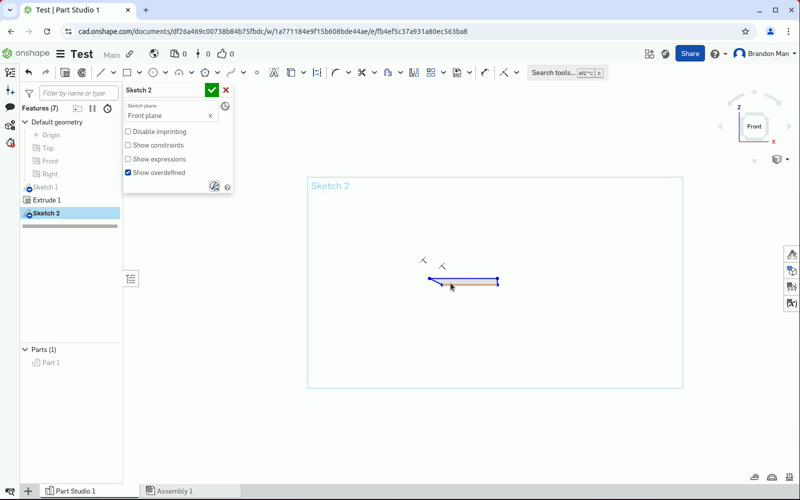
scroll(6)
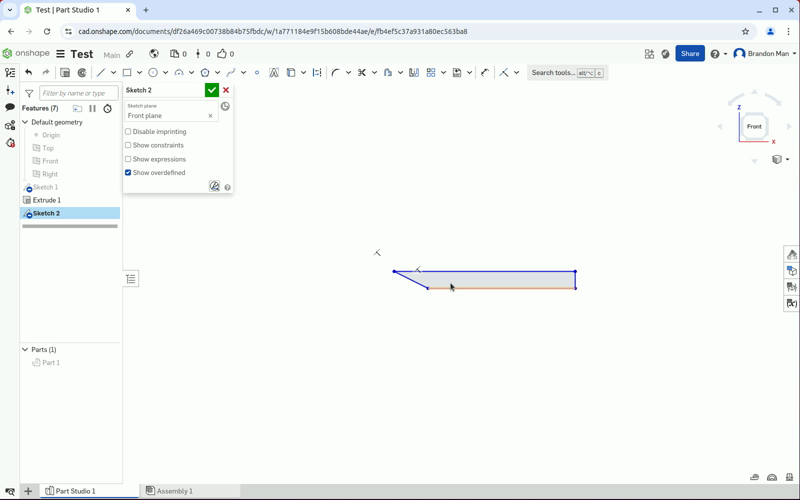
click(450, 282)
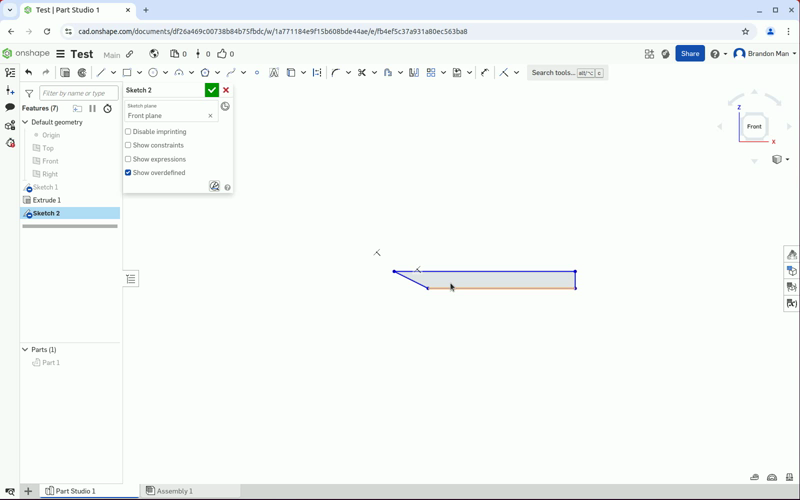
scroll(-6)
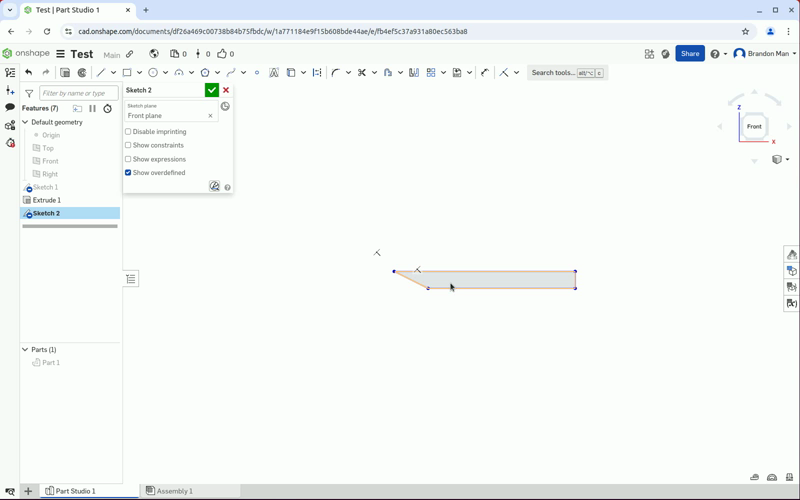
scroll(-6)
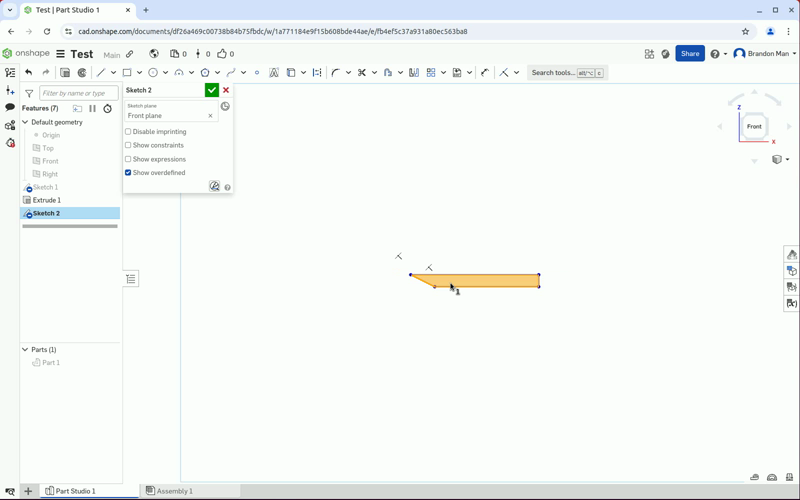
scroll(-6)
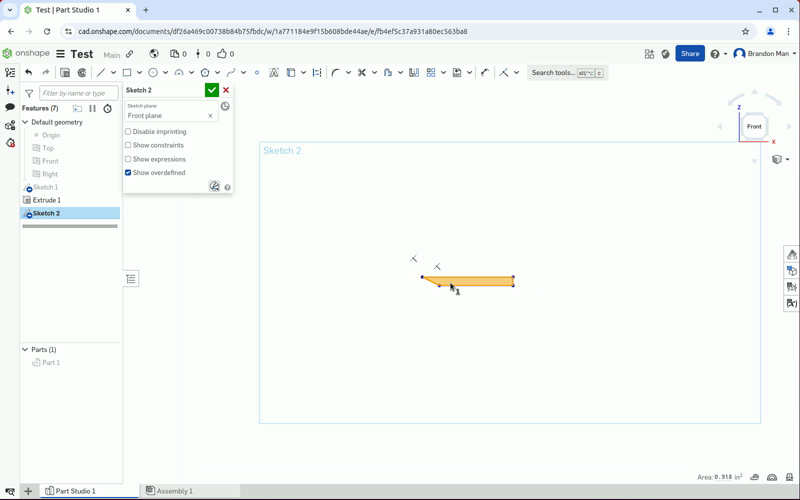
scroll(-6)
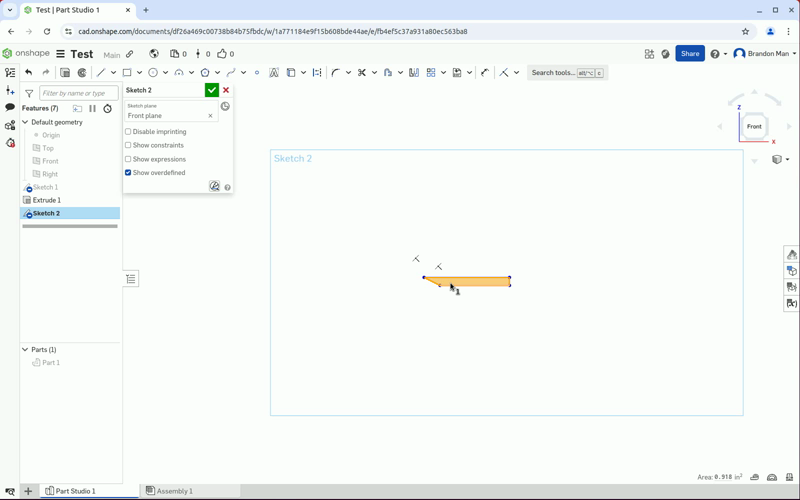
scroll(-6)
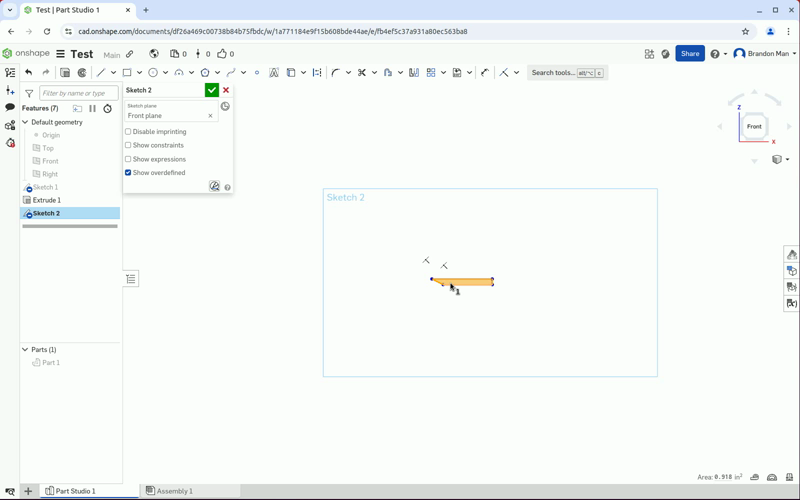
scroll(-6)
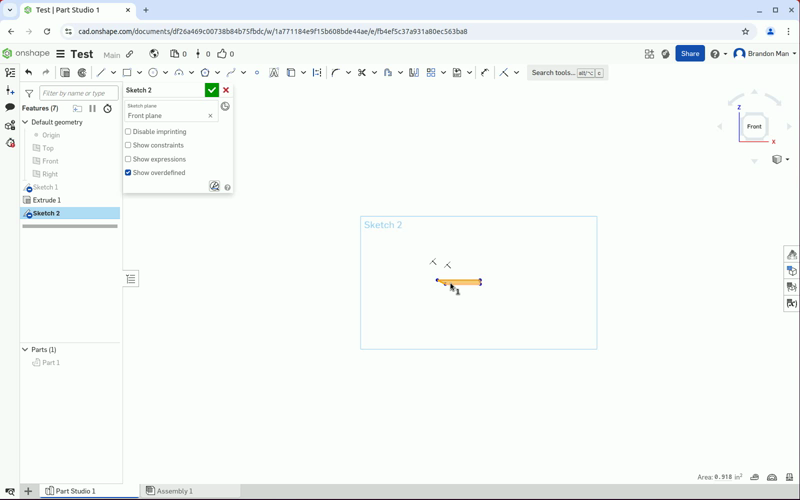
scroll(-6)
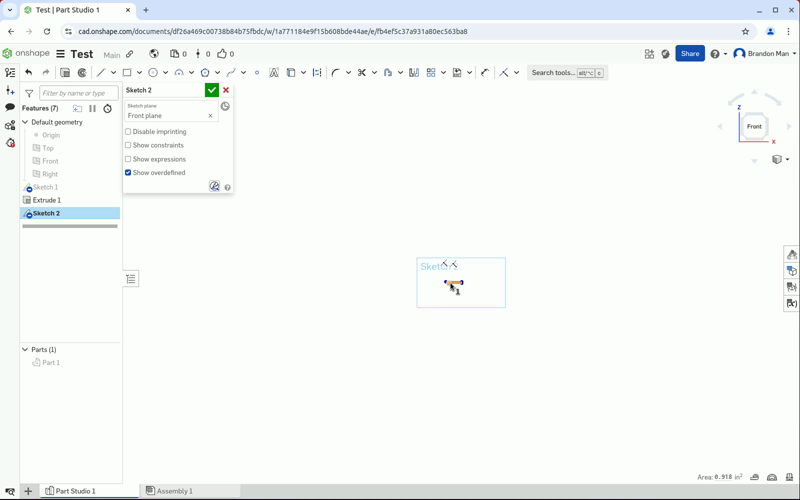
mouse_move(73, 352)
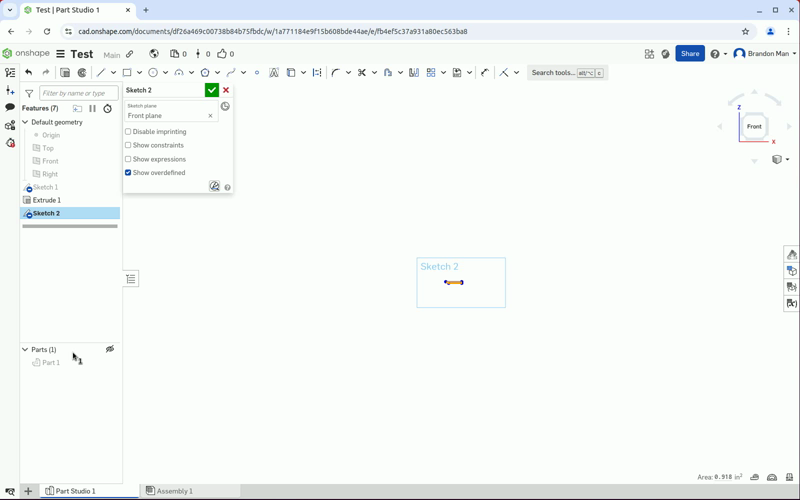
key(shift+y)
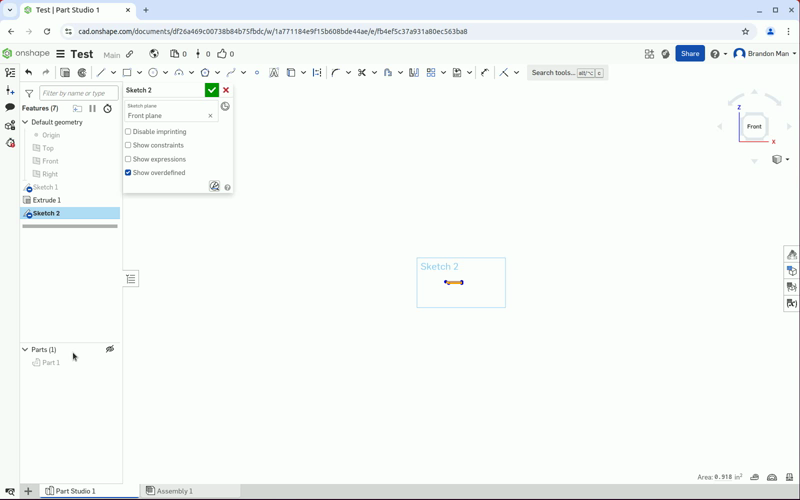
key(shift+e)
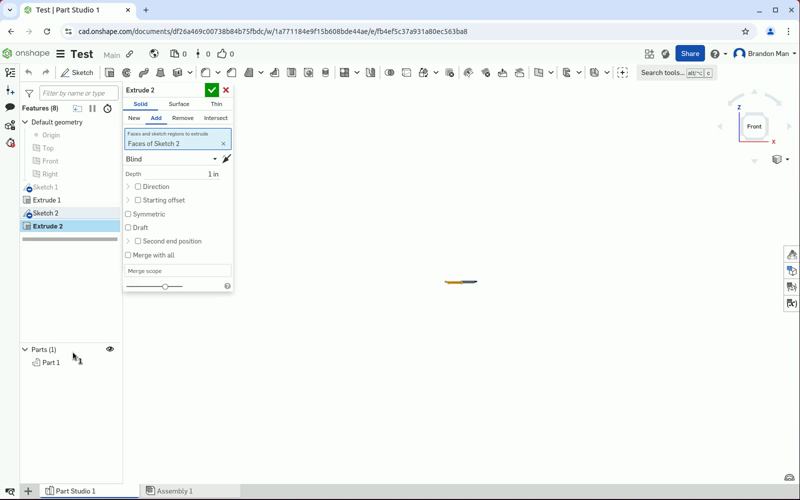
mouse_move(143, 106)
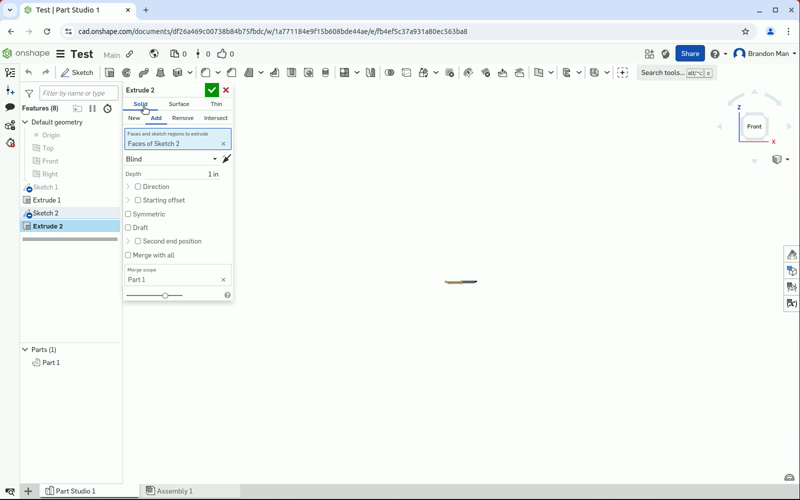
click(143, 106)
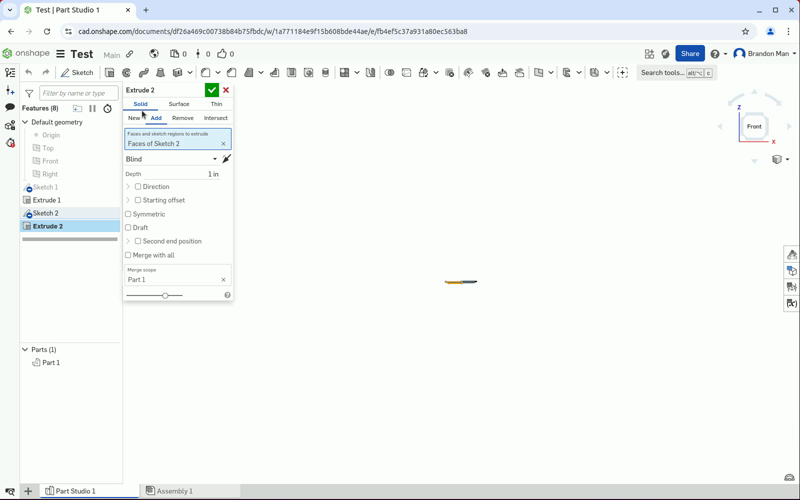
mouse_move(137, 120)
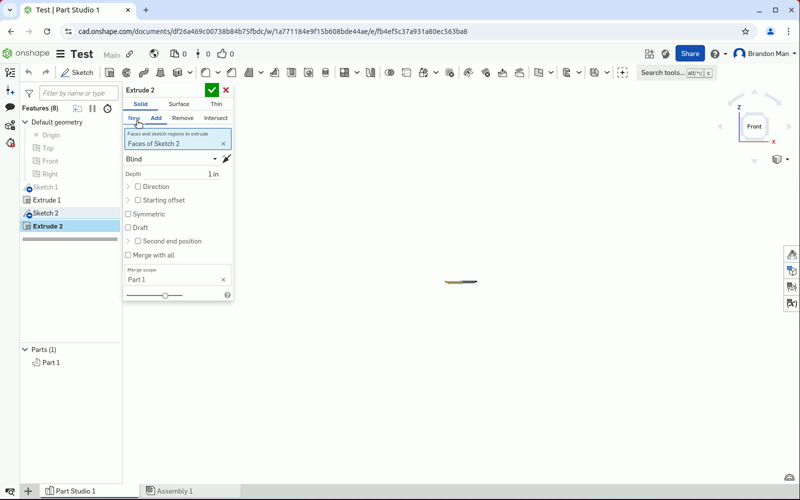
click(137, 120)
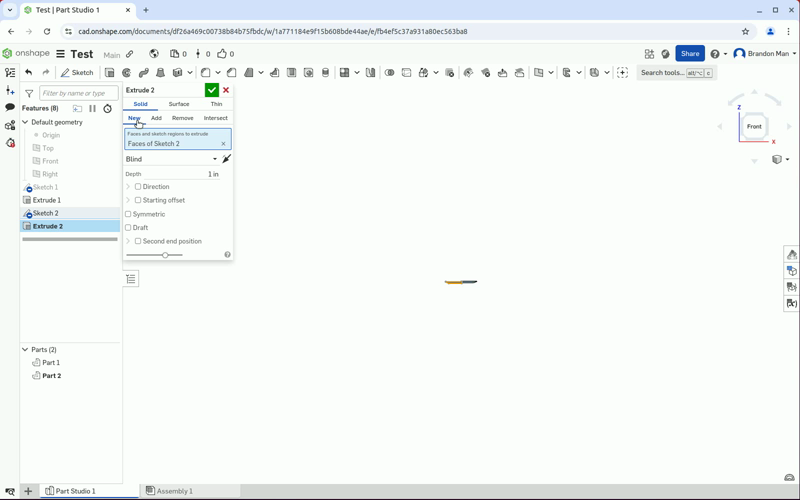
key(tab, 4)
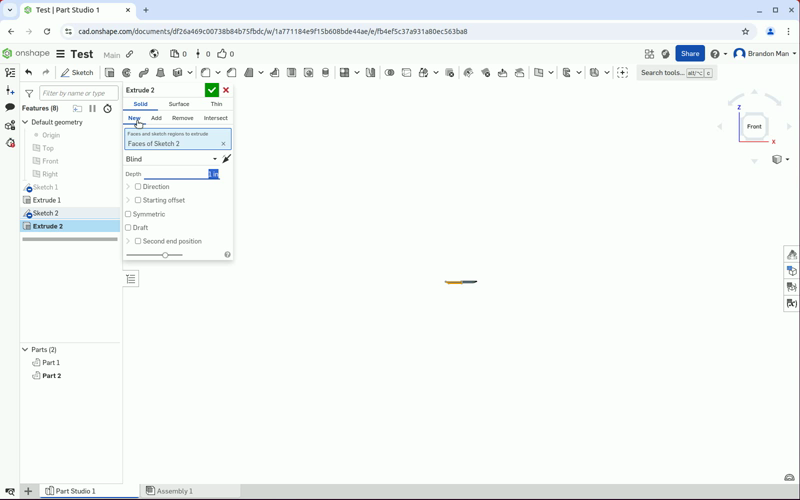
text(23.108)
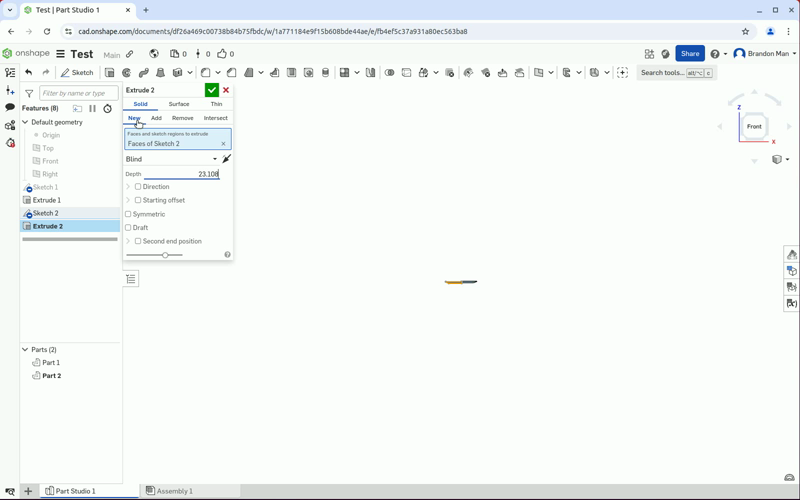
key(enter)
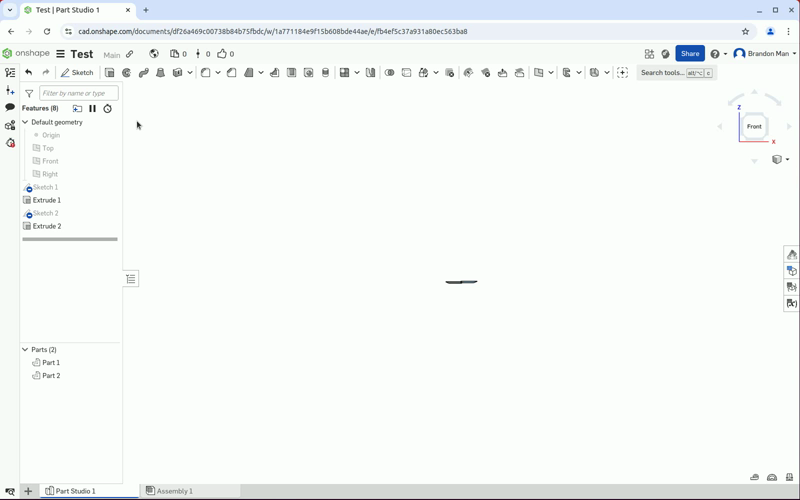
key(shift+h)
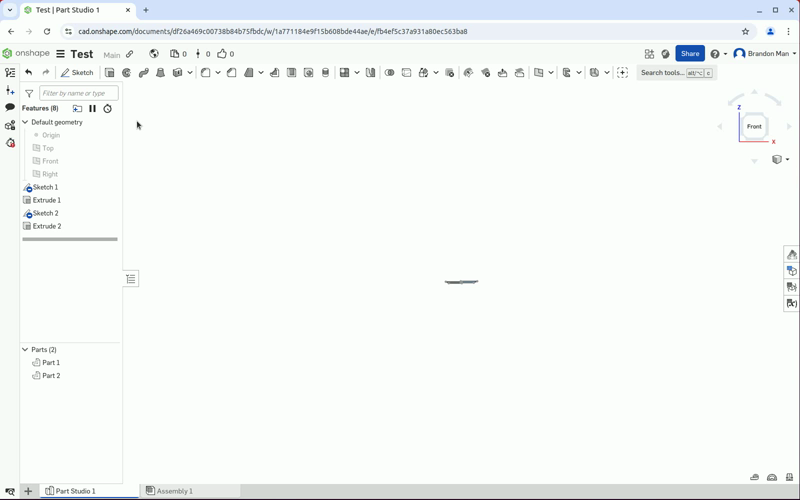
key(shift+h)
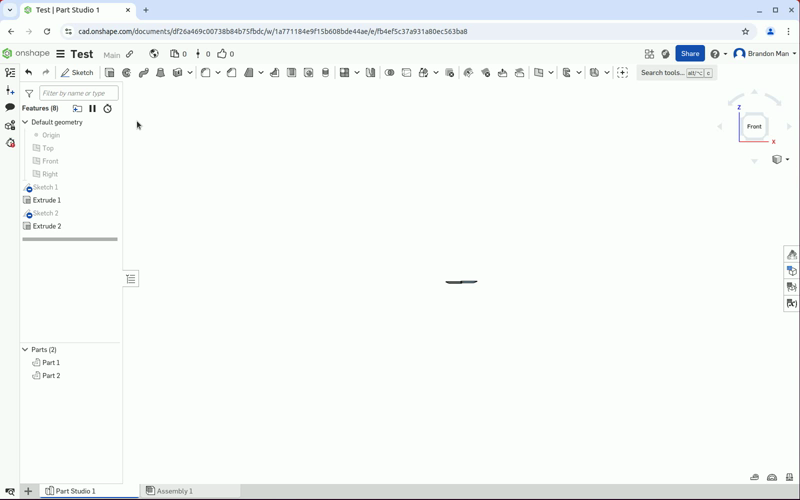
mouse_move(73, 189)
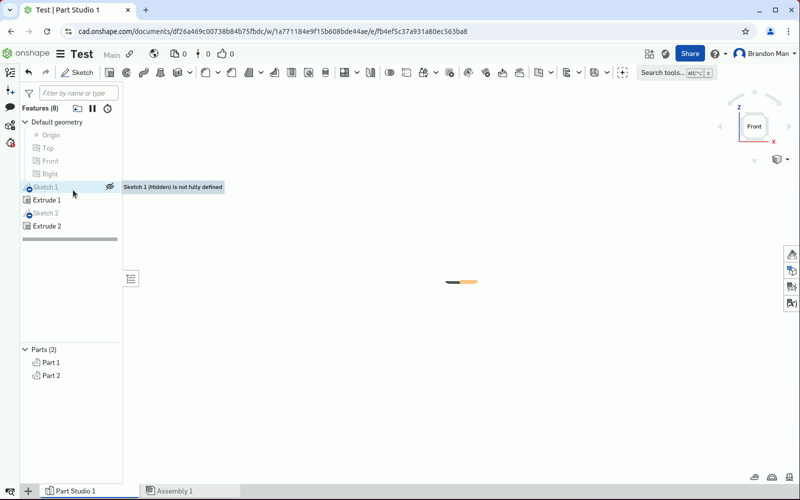
click(73, 189)
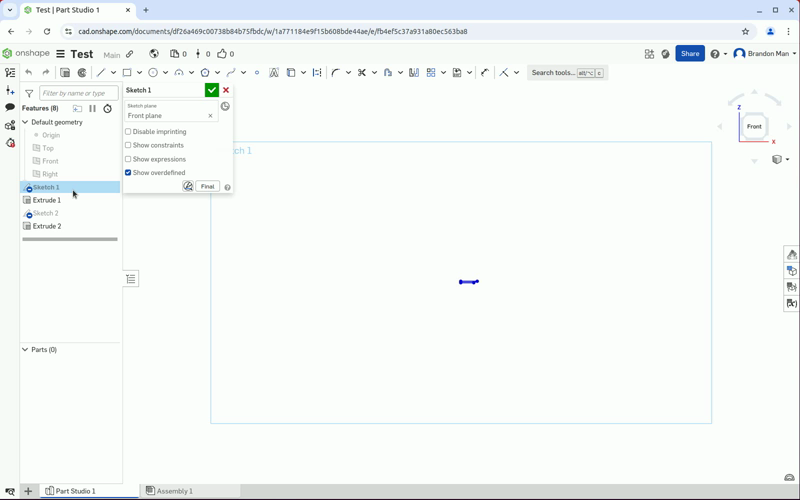
mouse_move(229, 92)
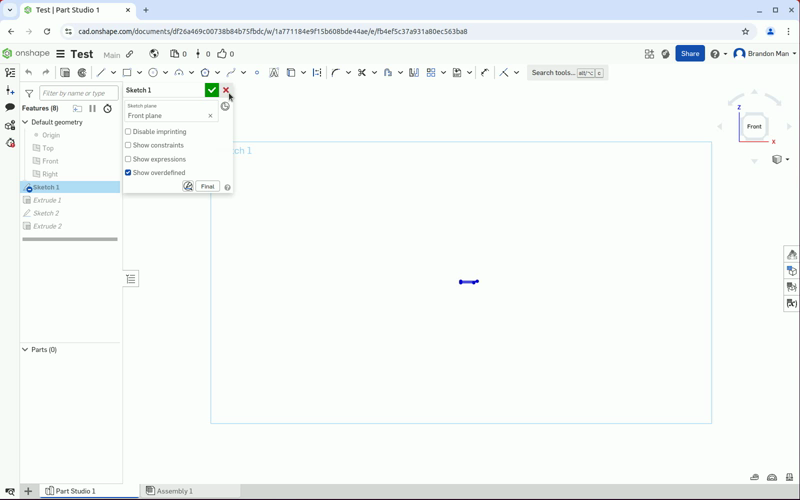
click(229, 92)
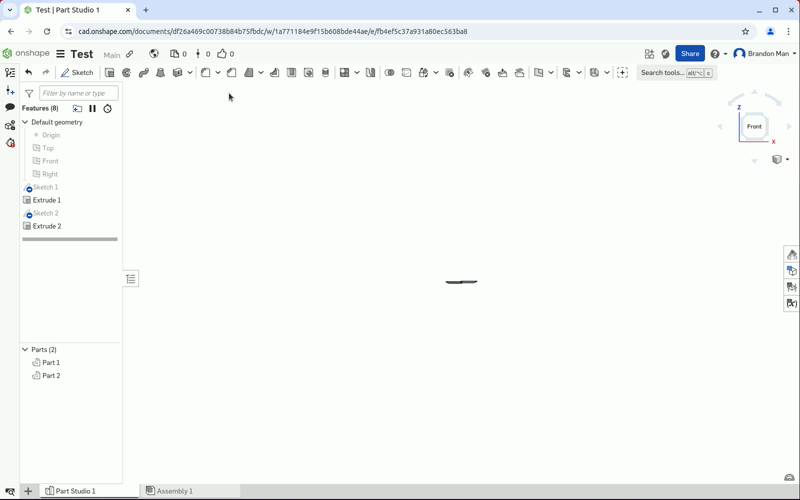
mouse_move(73, 352)
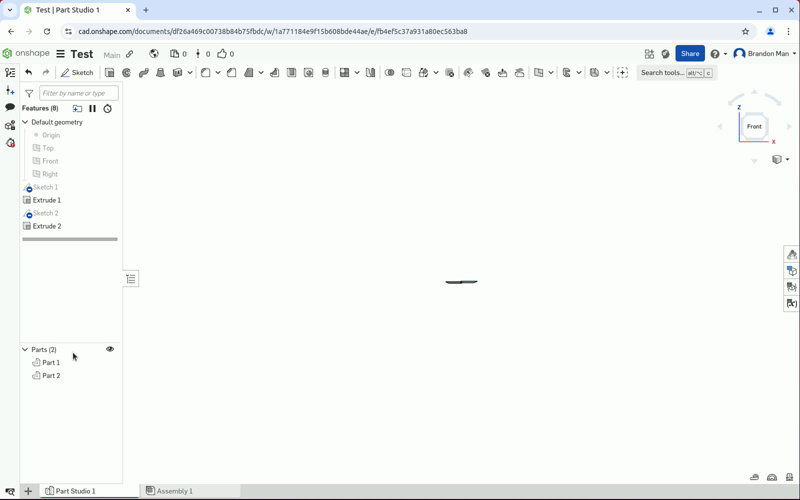
key(y)
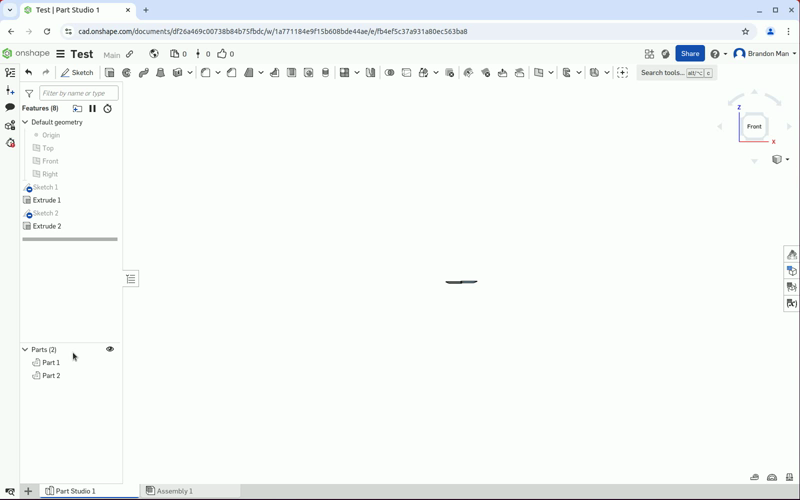
key(shift+p)
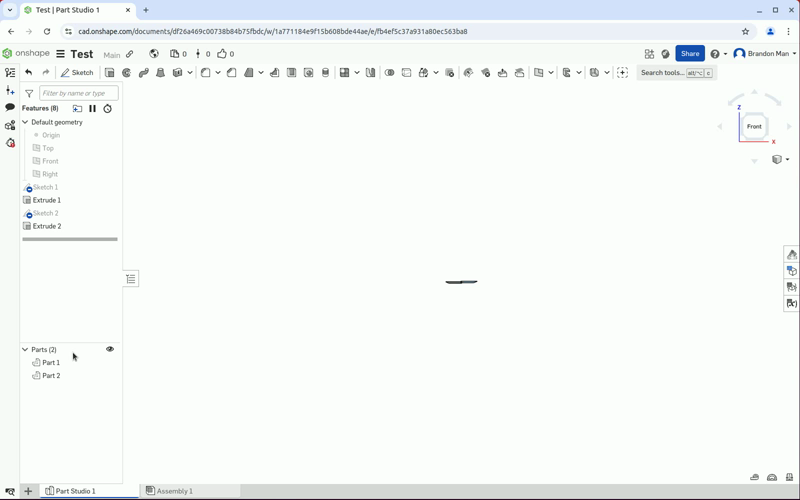
key(space)
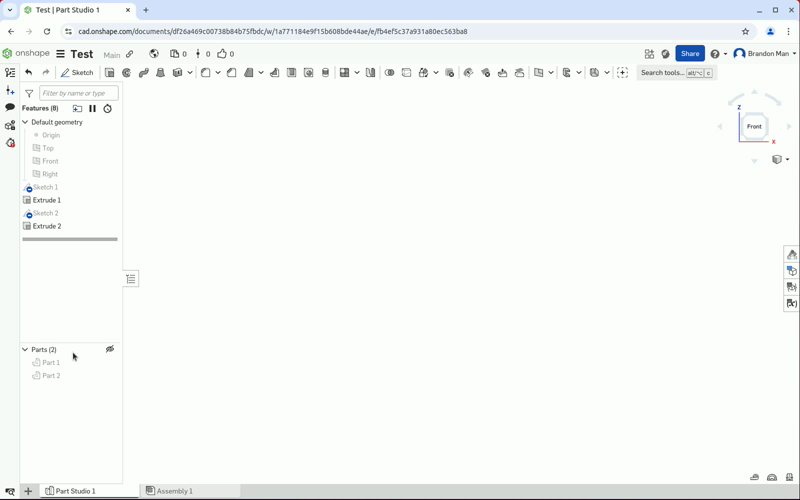
key_down(shift)
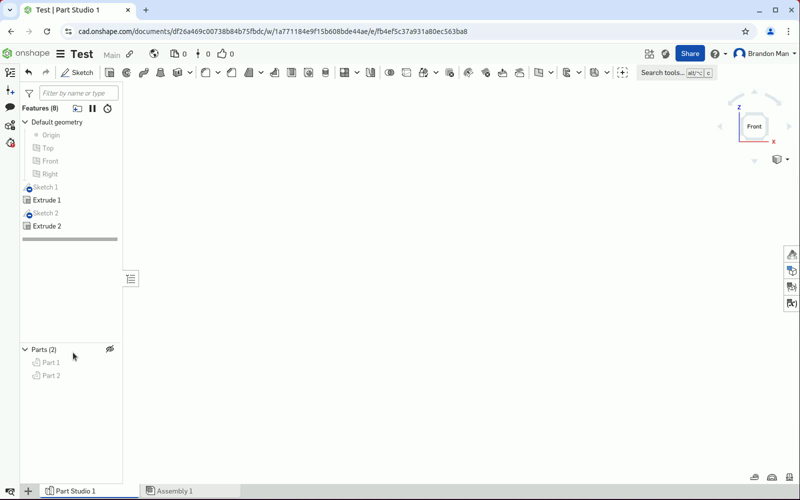
key(left)
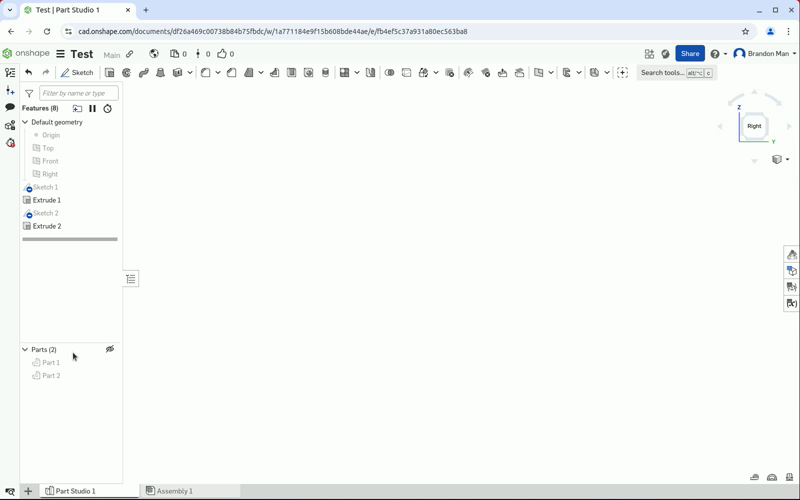
key_up(shift)
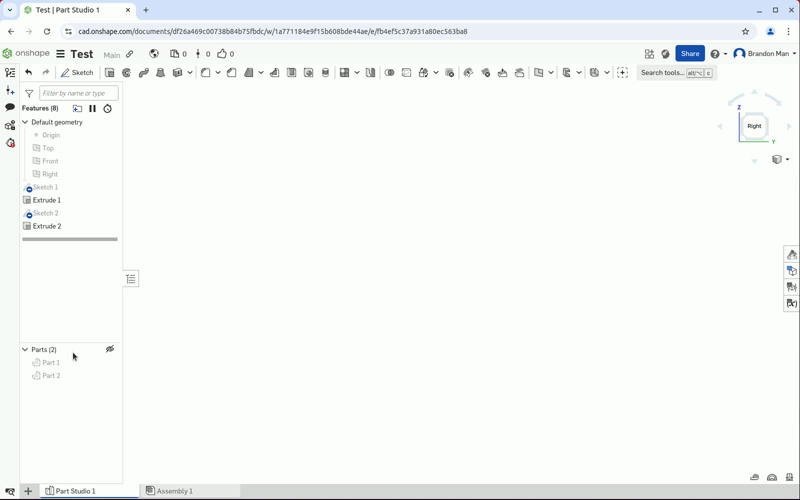
mouse_move(73, 352)
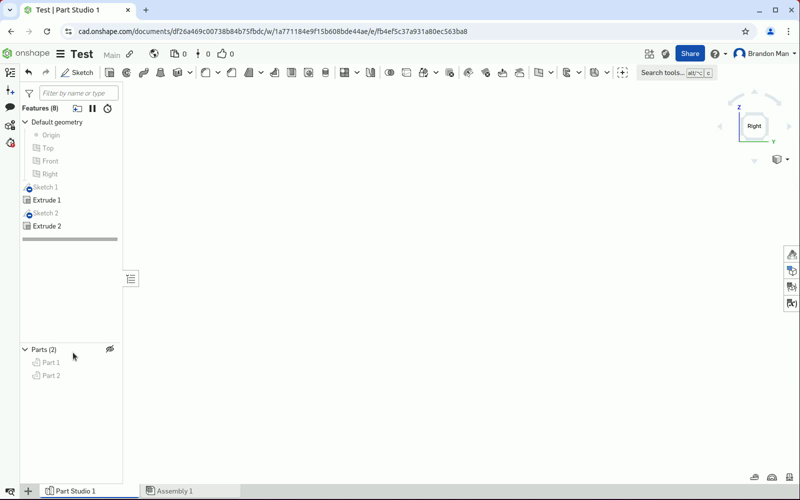
key(shift+y)
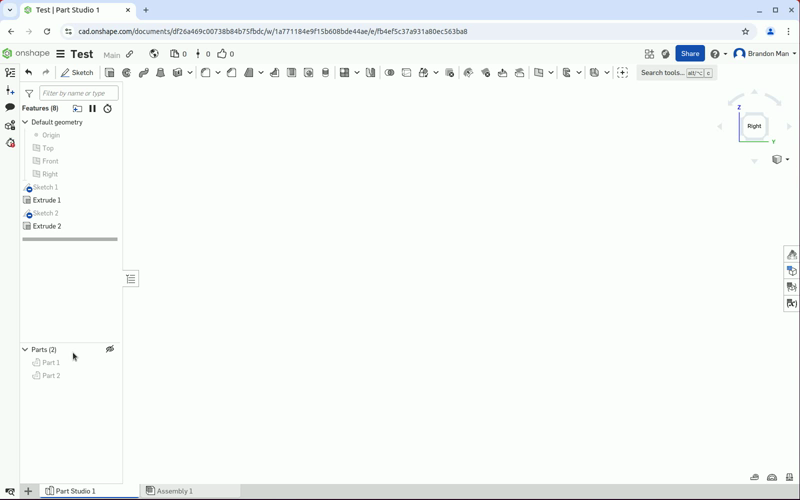
key(shift+s)
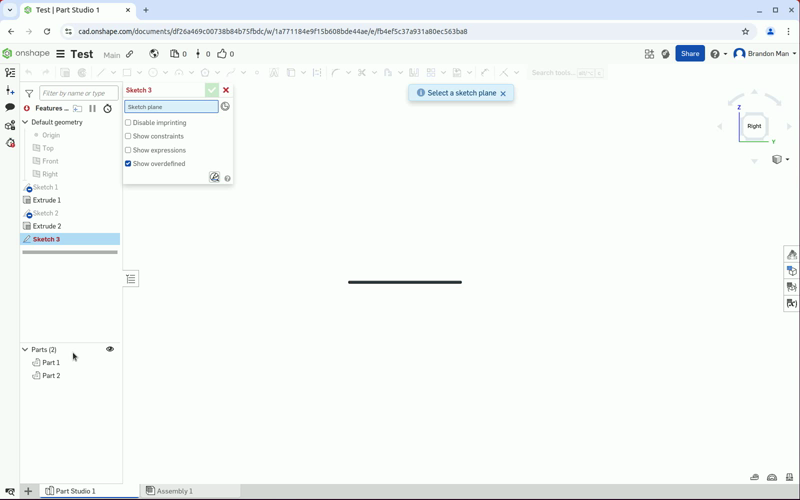
mouse_move(73, 176)
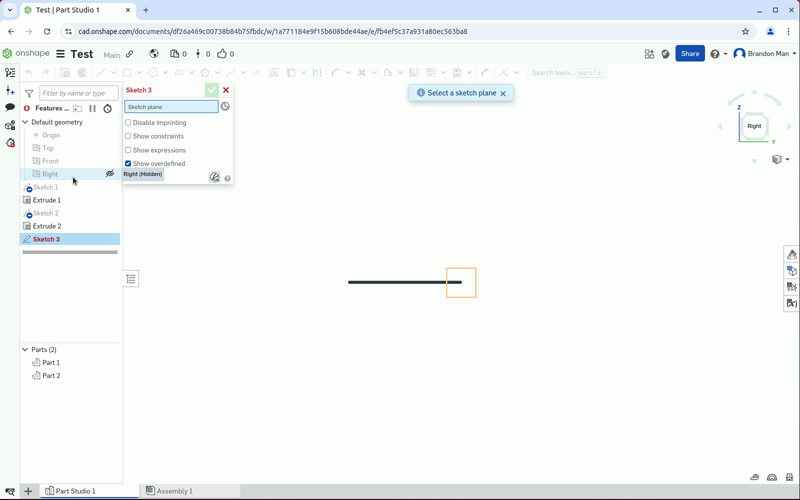
click(73, 176)
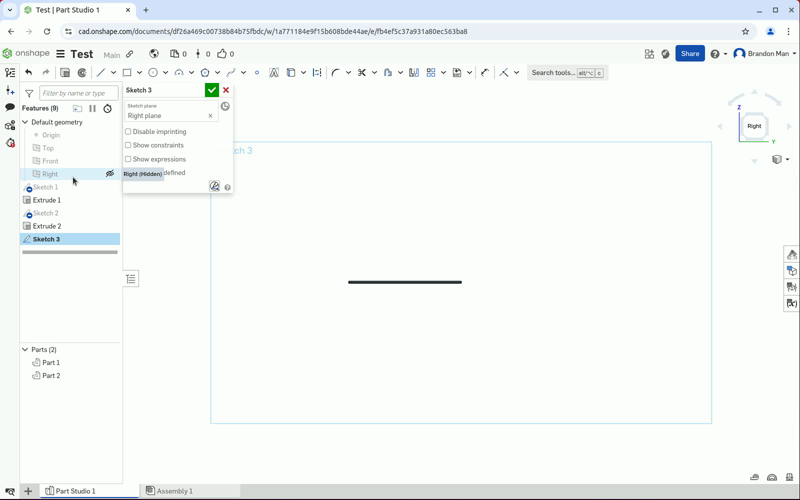
mouse_move(73, 352)
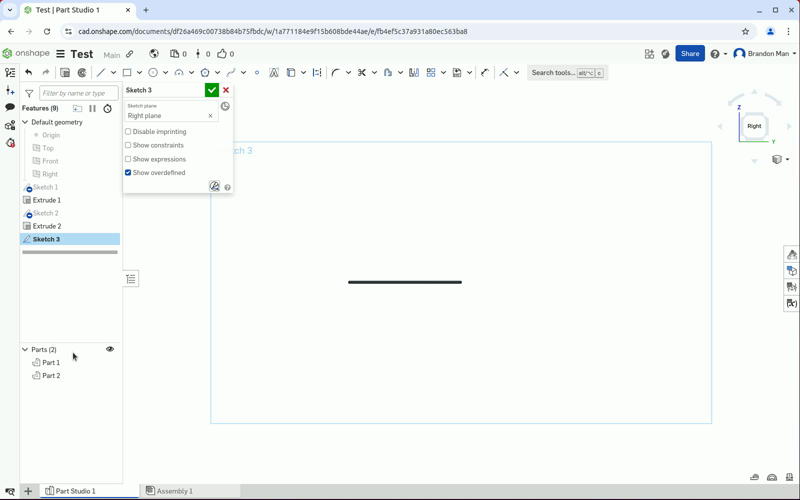
key(y)
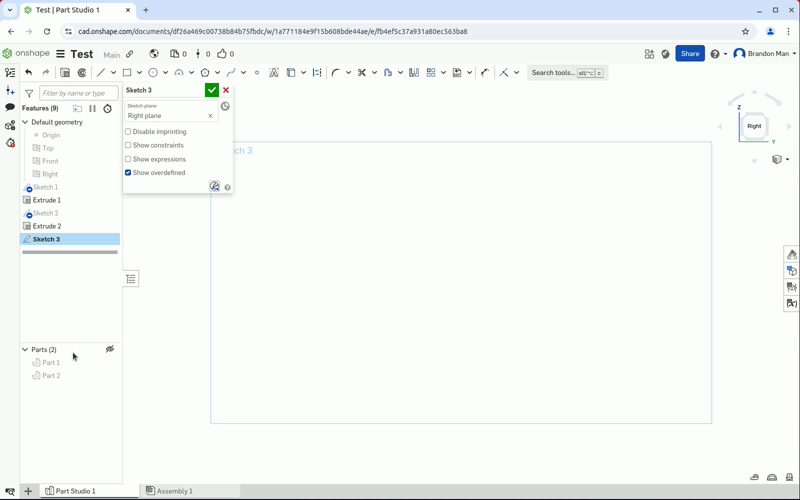
key(l)
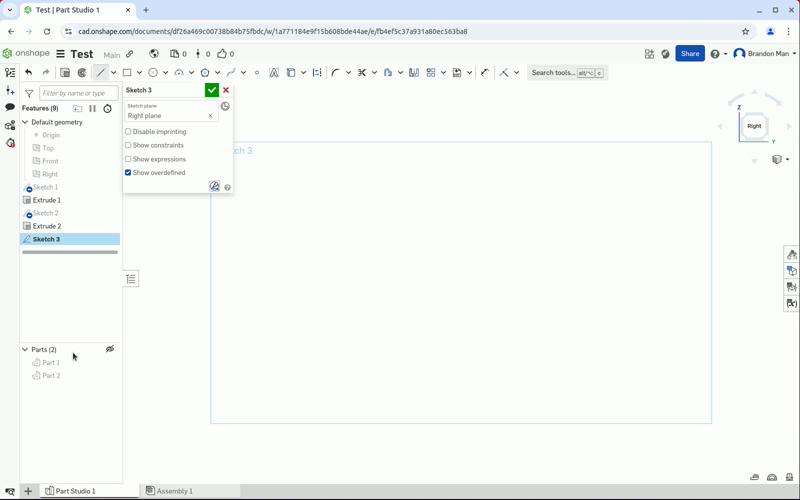
key_down(shift)
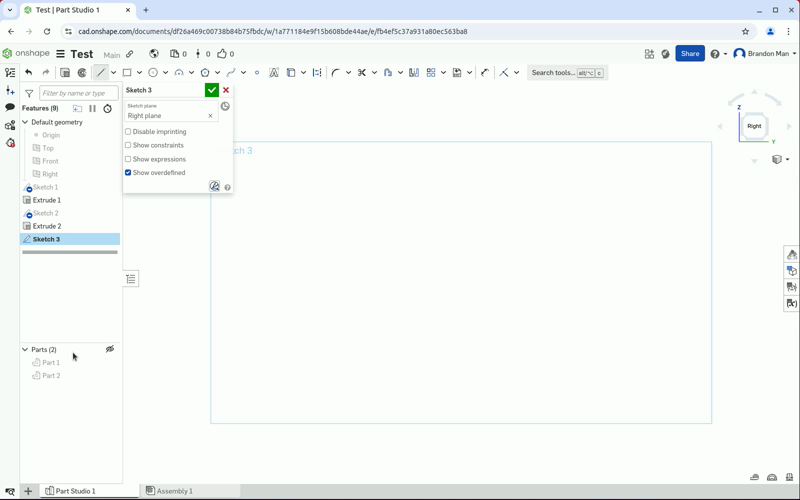
mouse_move(348, 281)
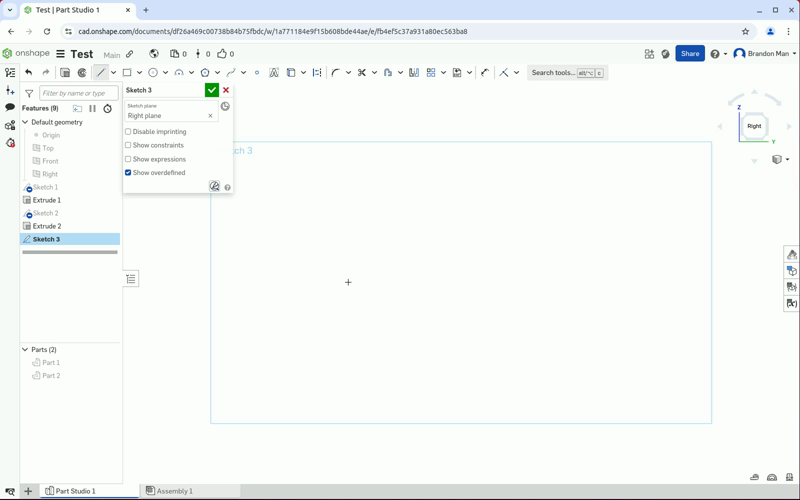
click(348, 281)
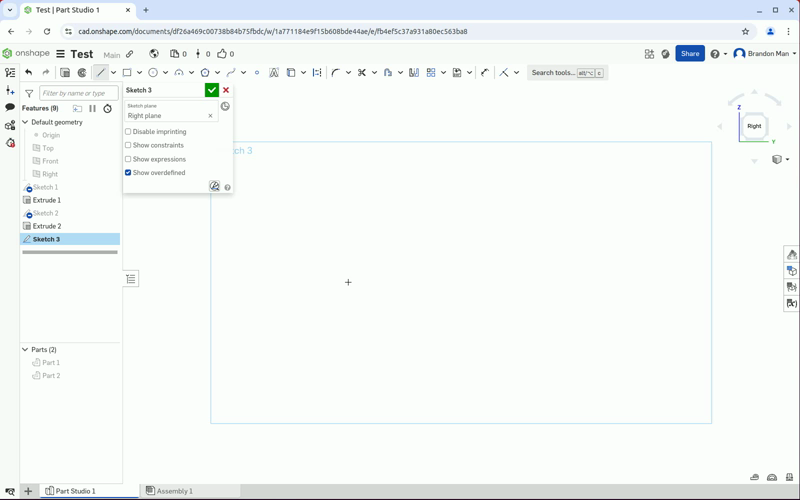
key_up(shift)
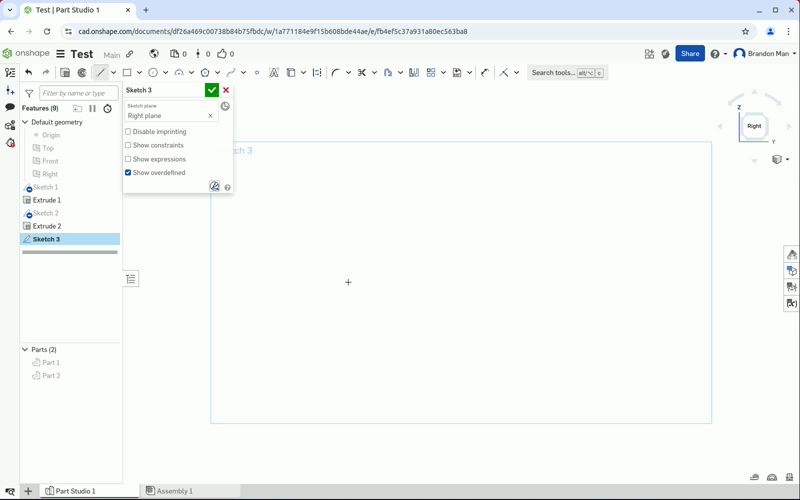
key_down(shift)
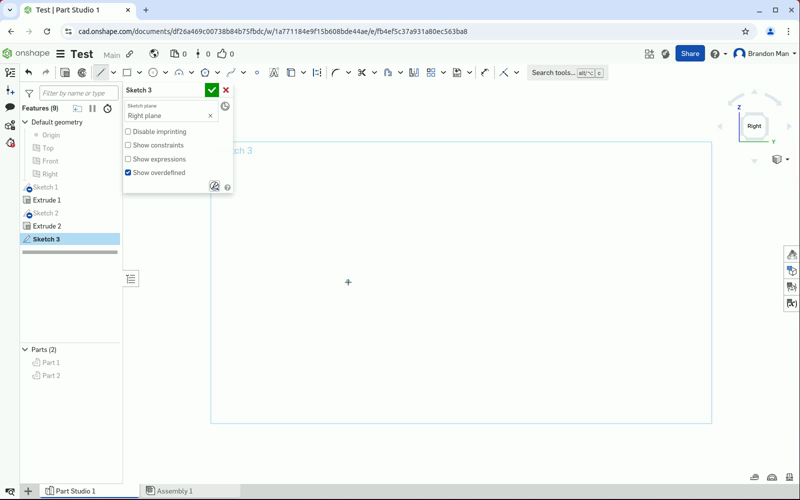
mouse_move(460, 282)
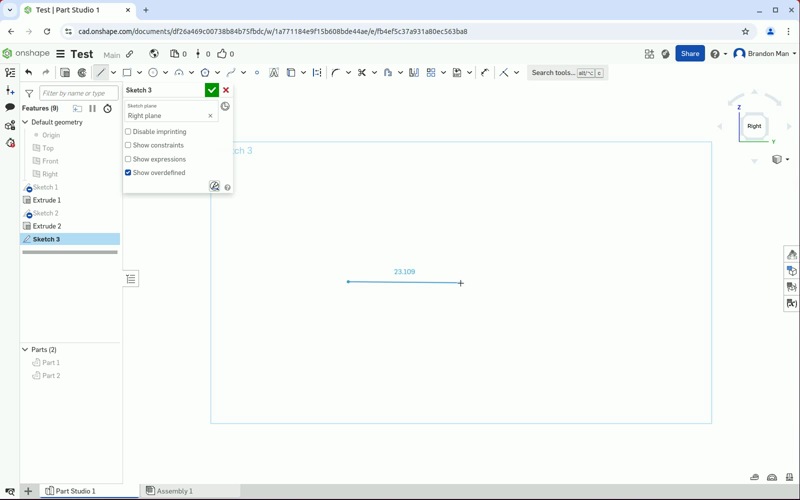
click(460, 282)
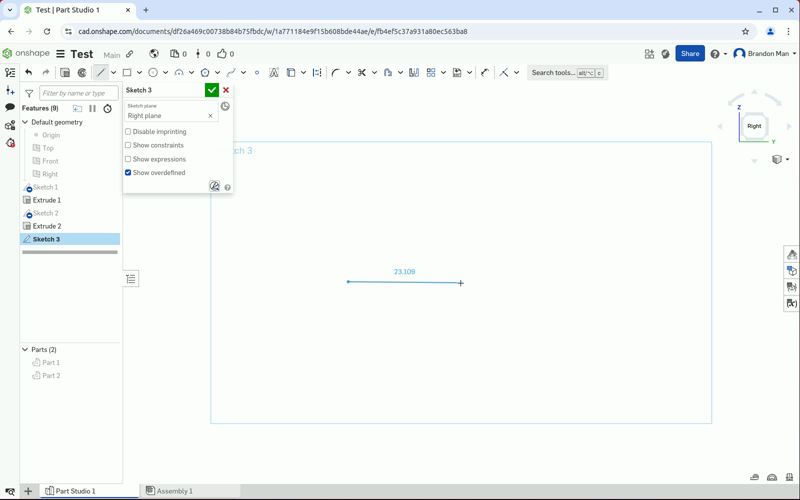
key_up(shift)
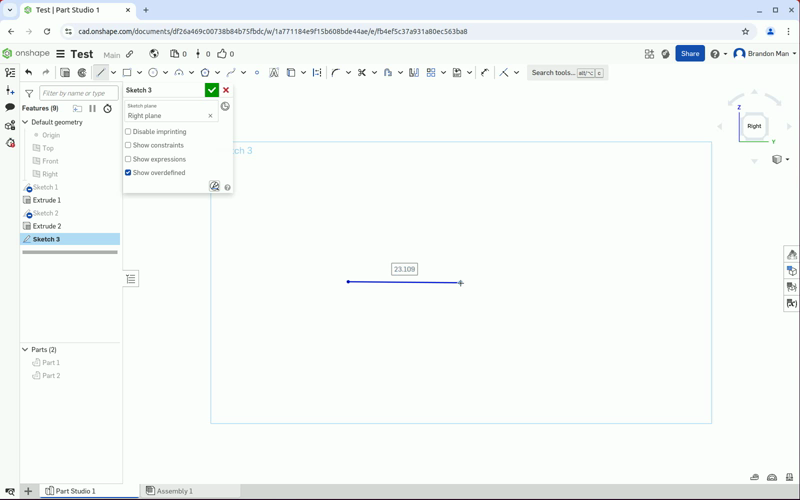
key_down(shift)
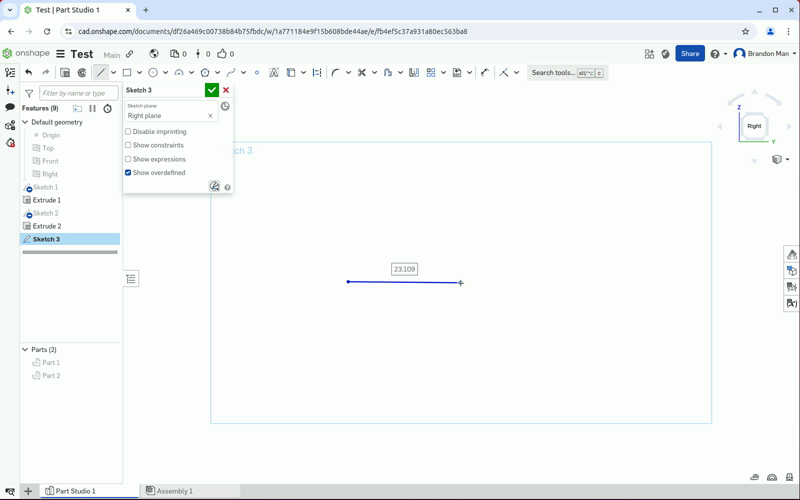
mouse_move(490, 282)
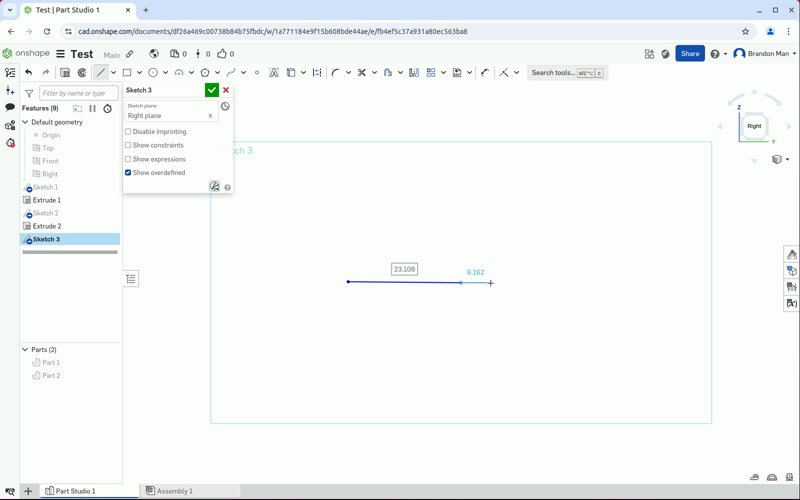
mouse_move(460, 279)
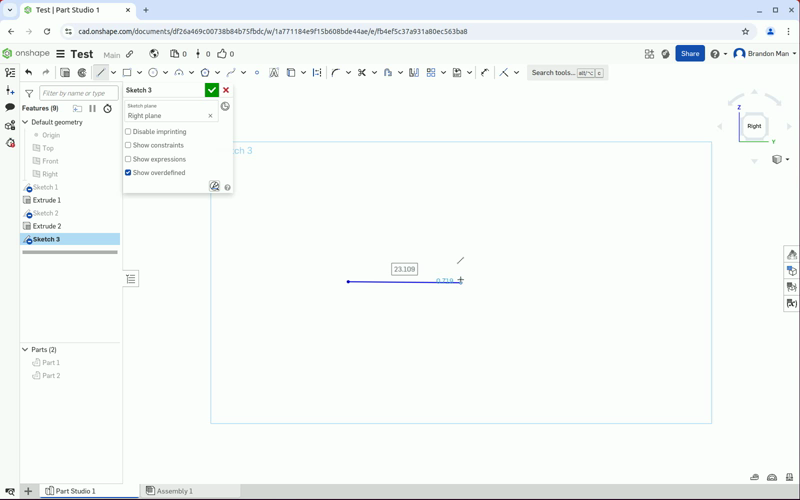
scroll(6)
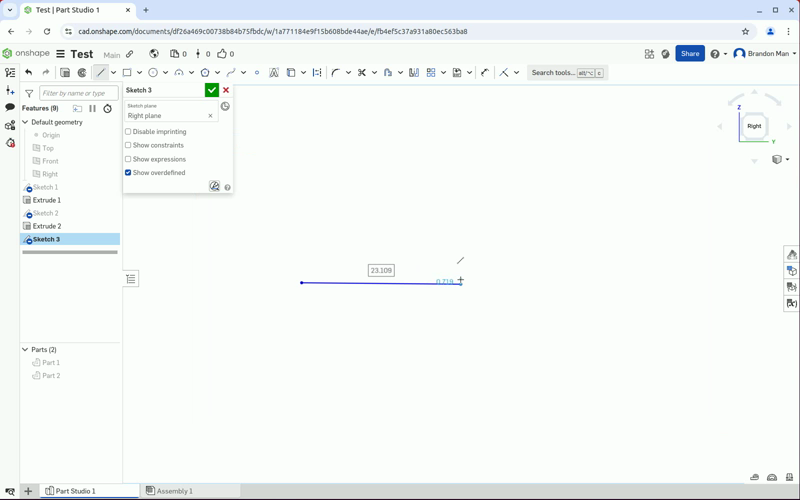
scroll(6)
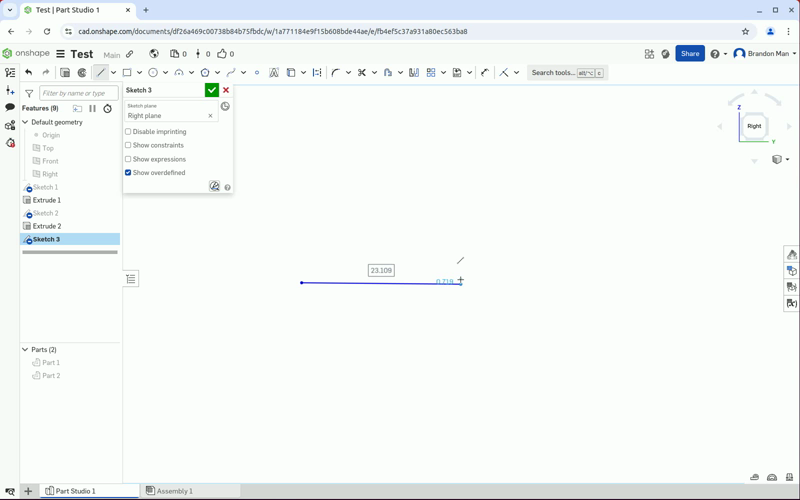
scroll(6)
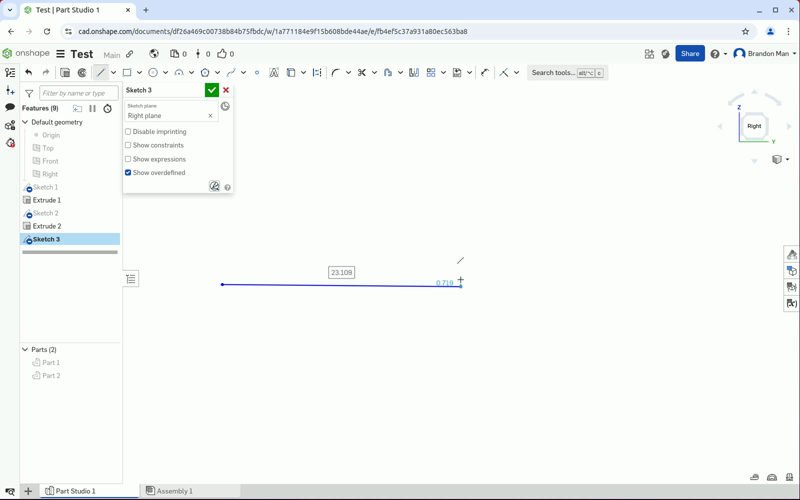
scroll(6)
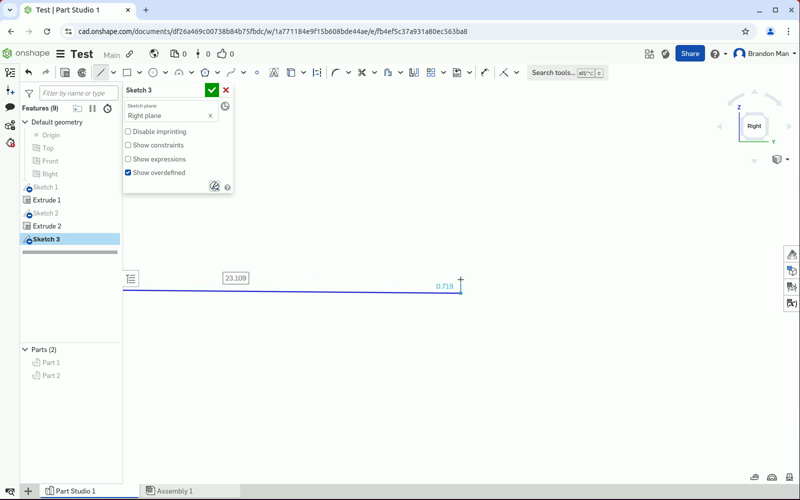
scroll(6)
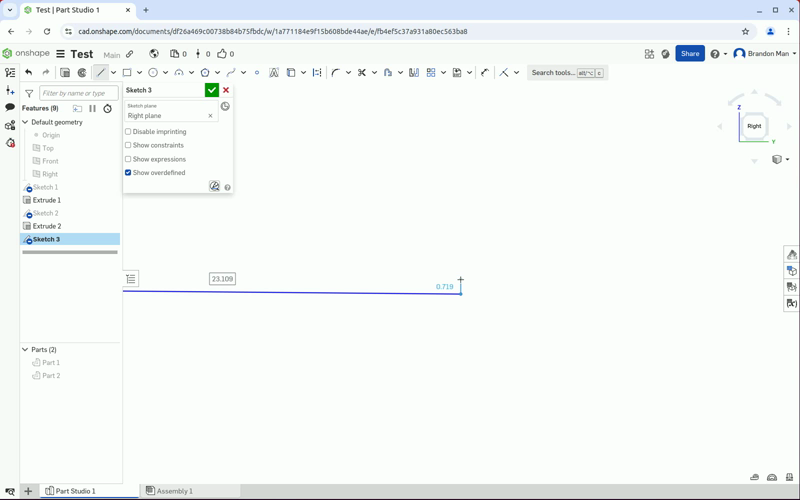
scroll(6)
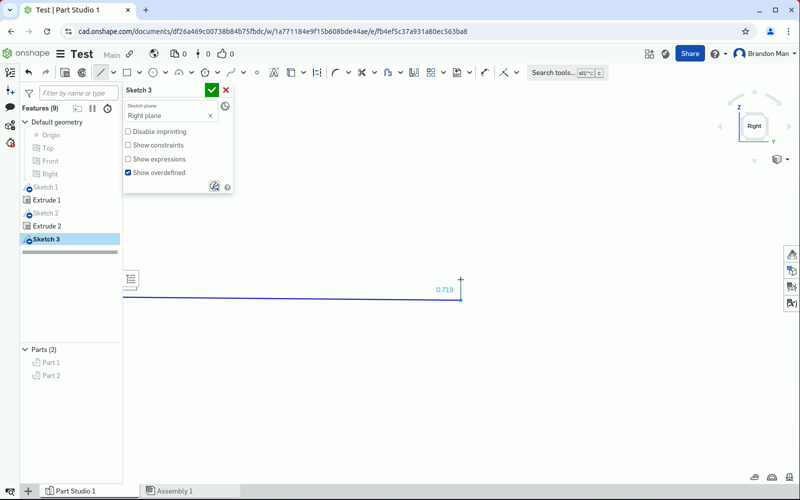
scroll(6)
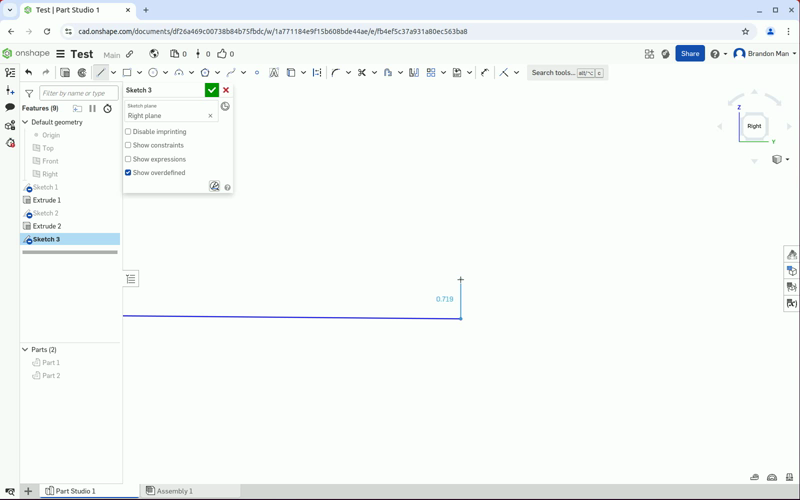
click(460, 279)
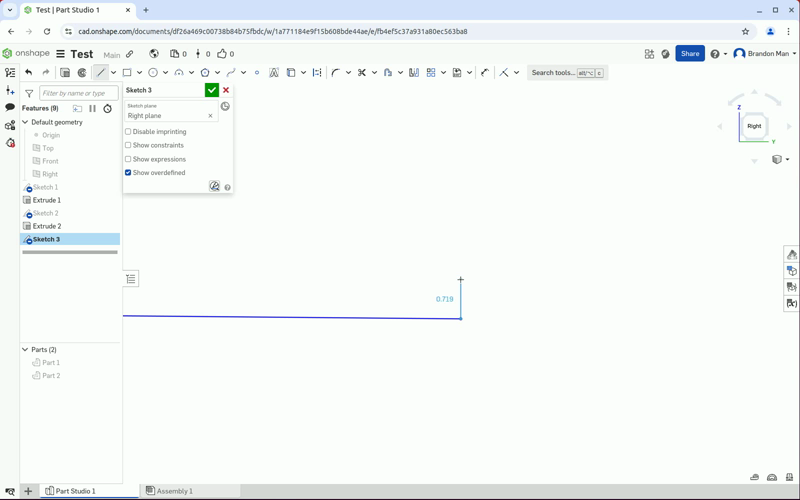
scroll(-6)
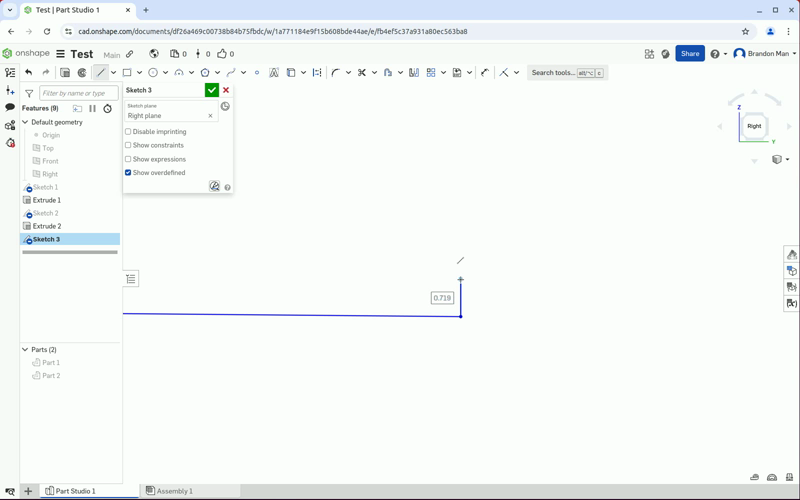
scroll(-6)
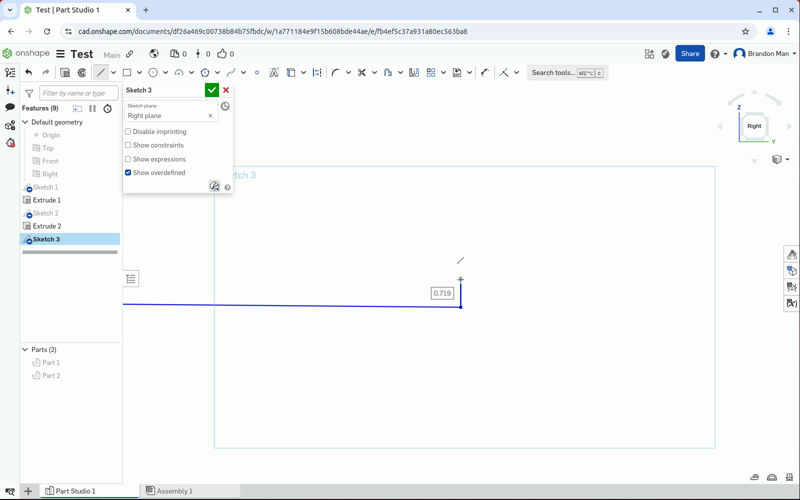
scroll(-6)
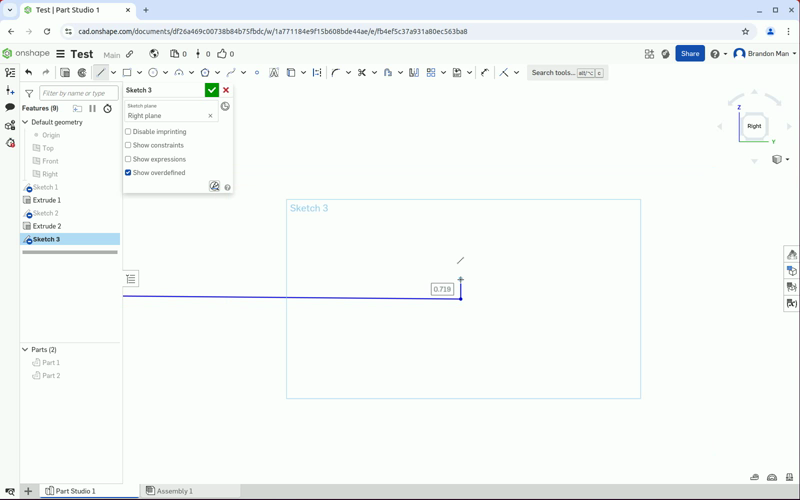
scroll(-6)
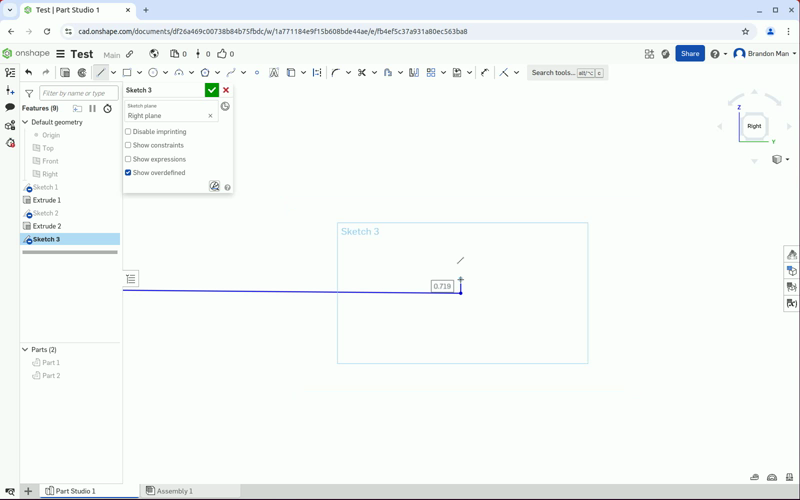
scroll(-6)
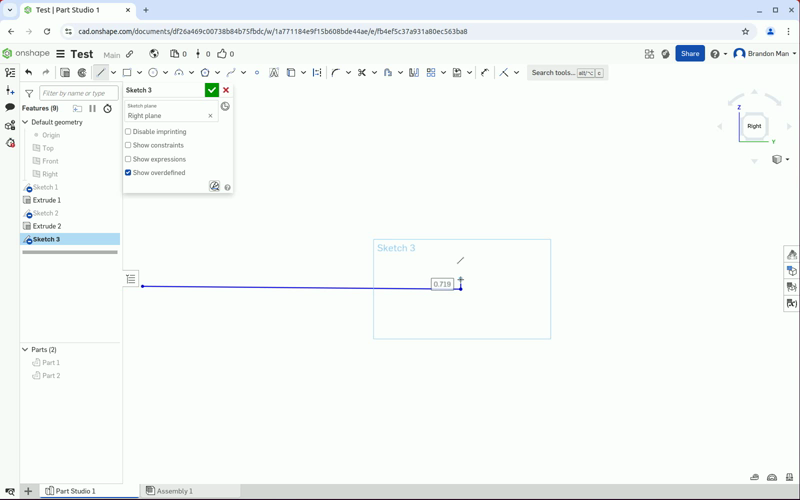
scroll(-6)
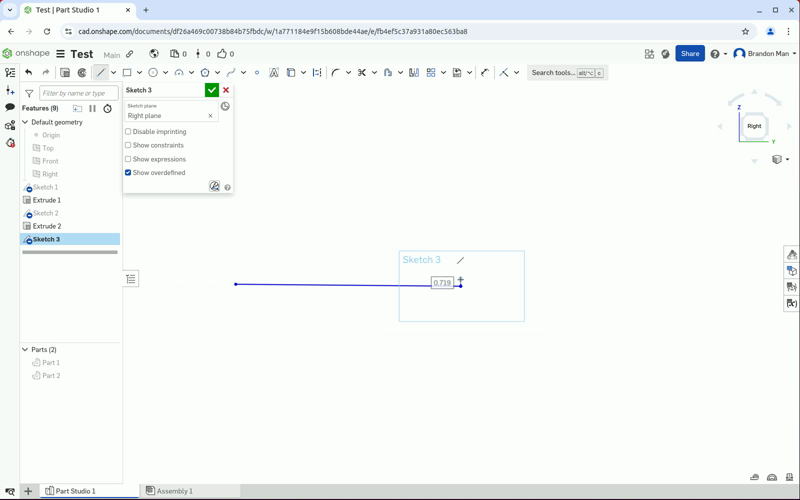
scroll(-6)
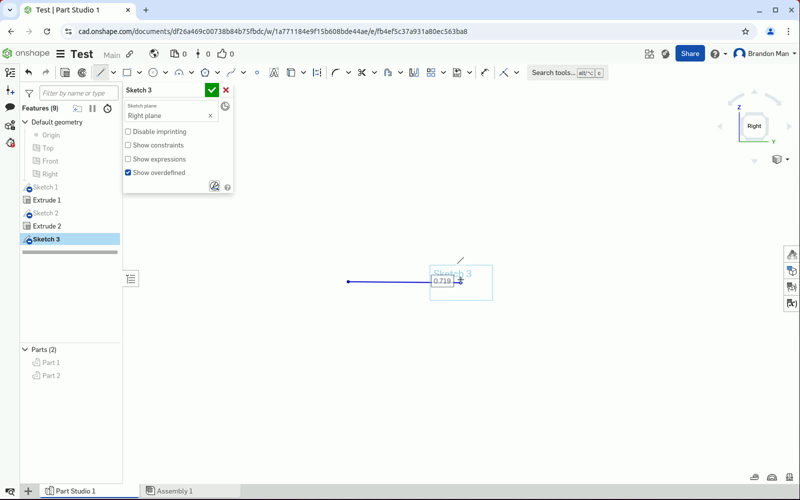
key_up(shift)
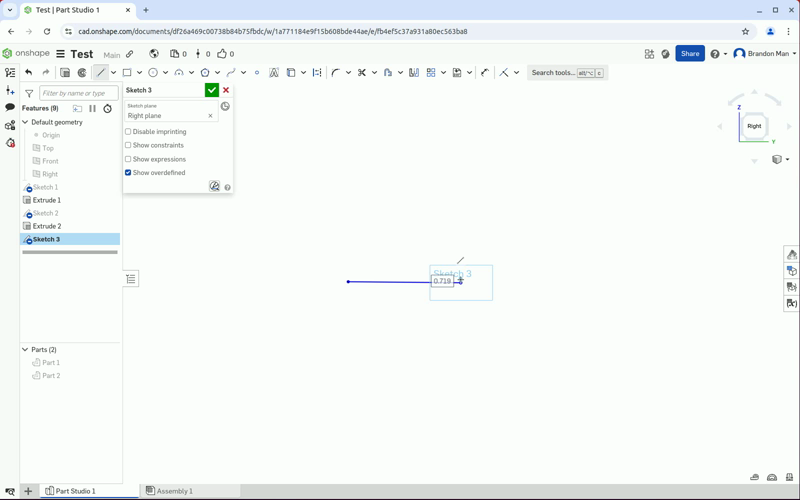
key_down(shift)
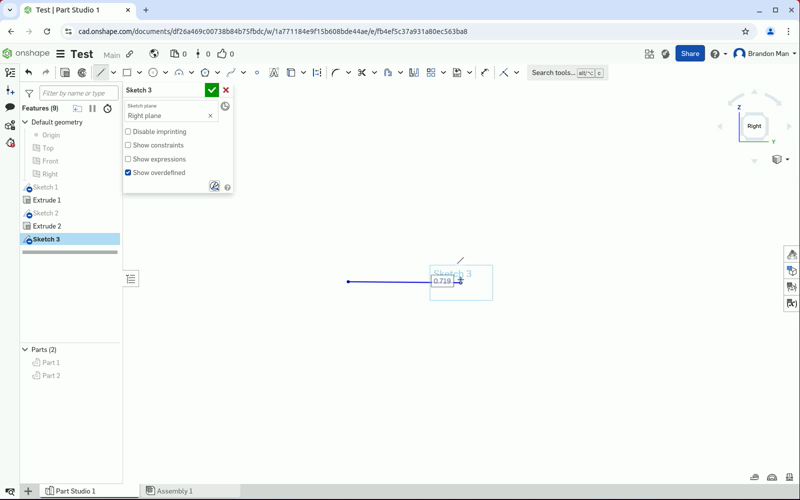
mouse_move(348, 281)
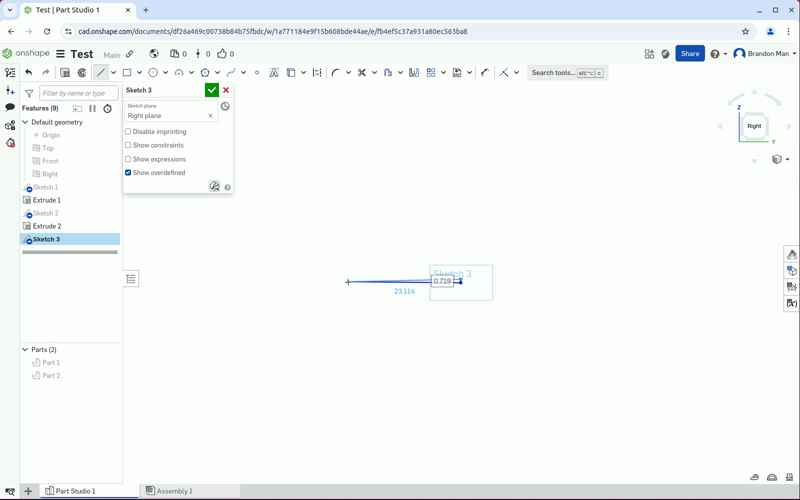
key_up(shift)
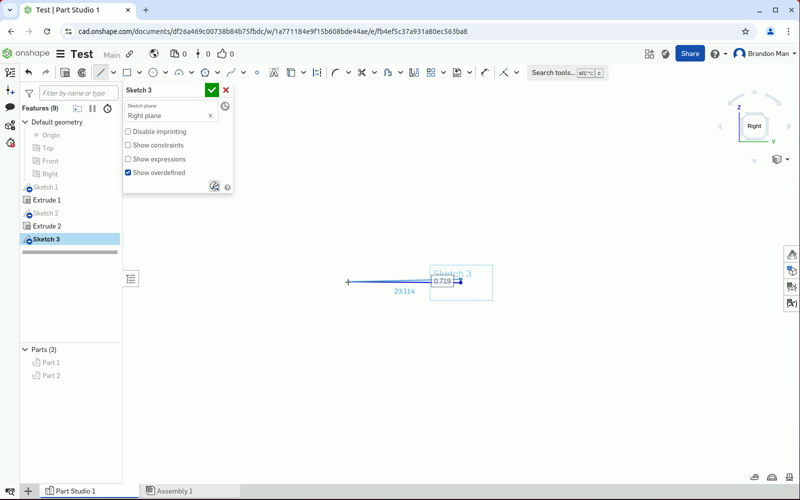
click(348, 281)
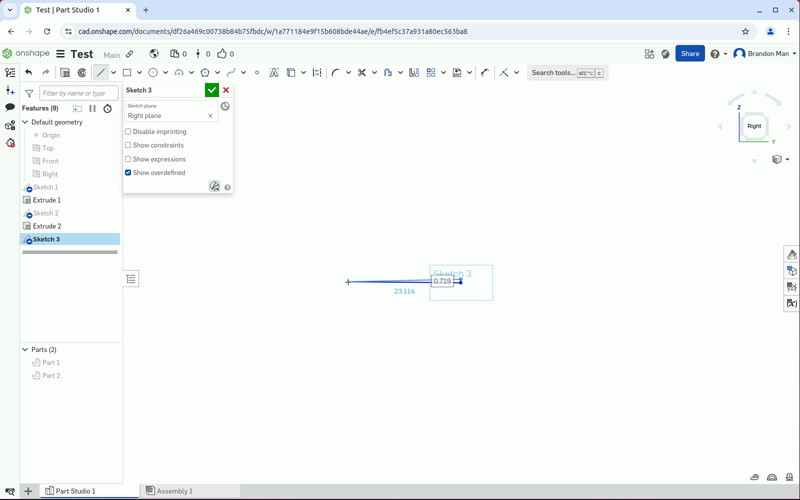
key(esc)
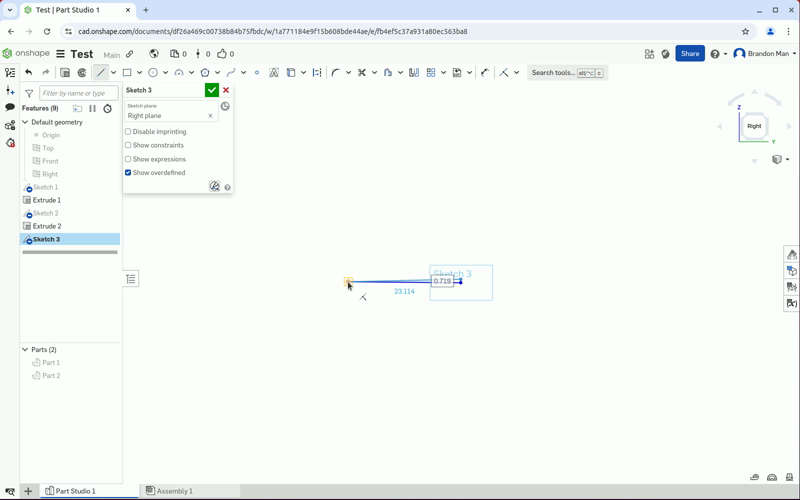
mouse_move(414, 281)
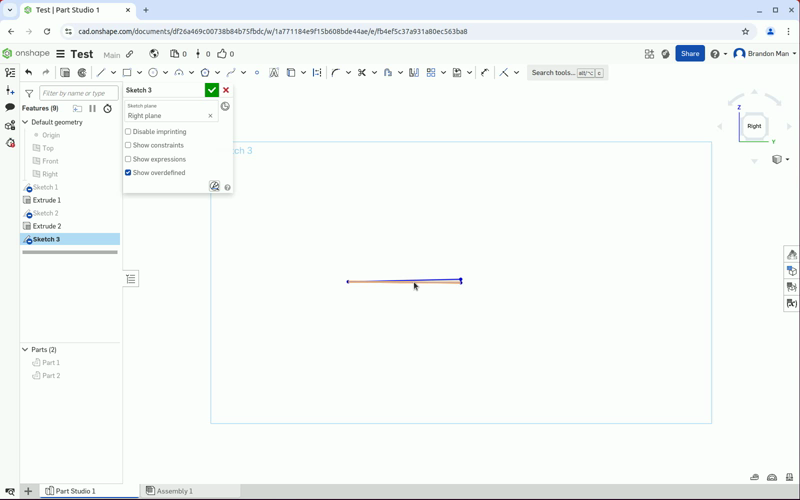
scroll(6)
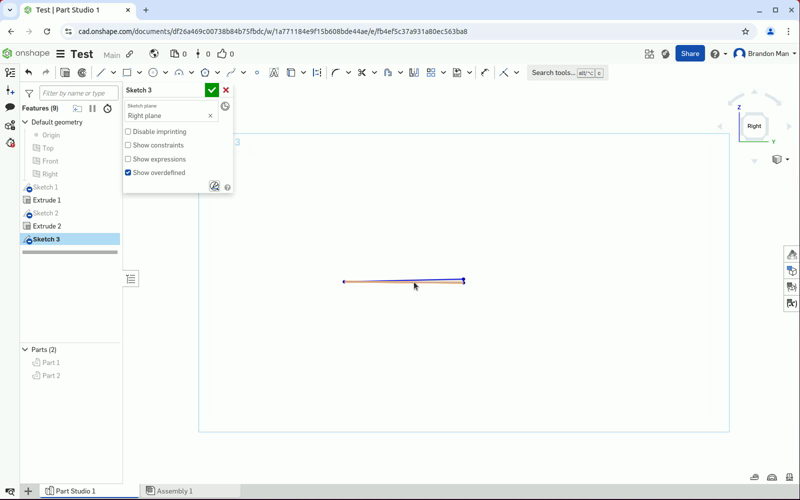
scroll(6)
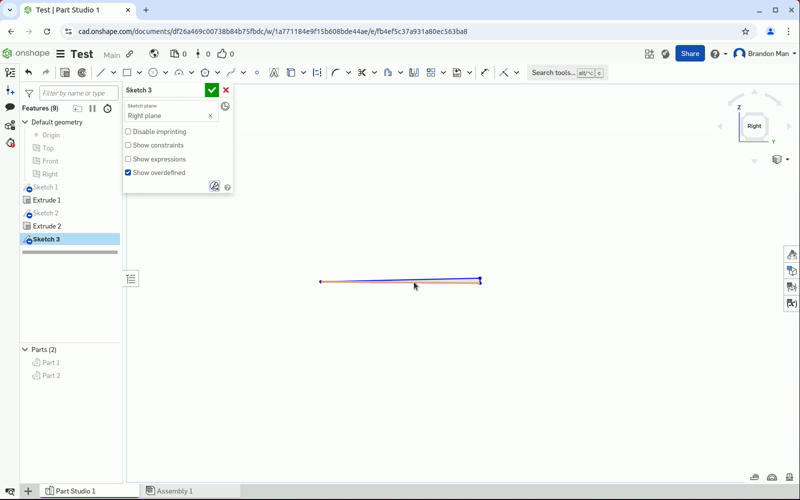
scroll(6)
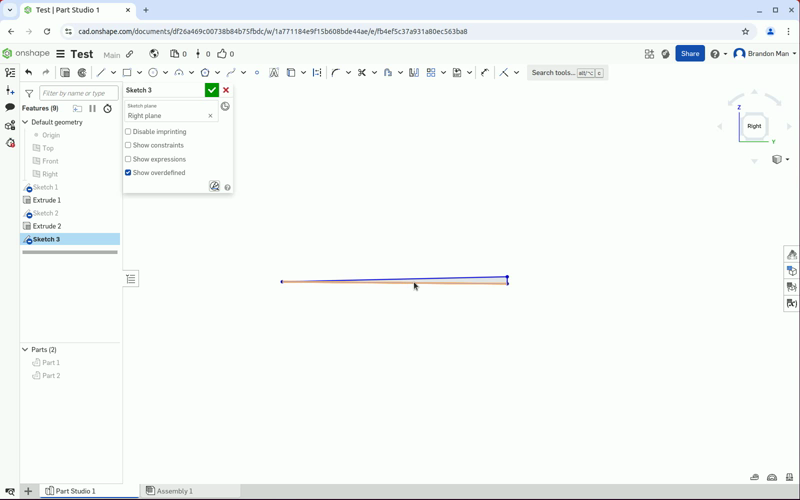
scroll(6)
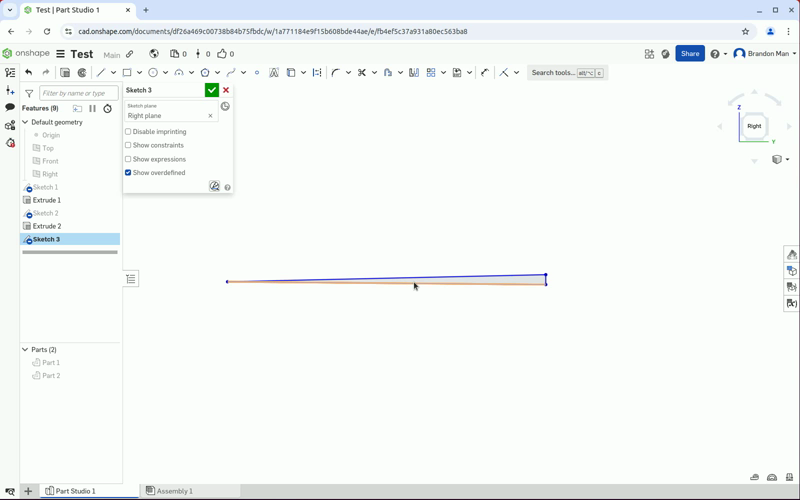
scroll(6)
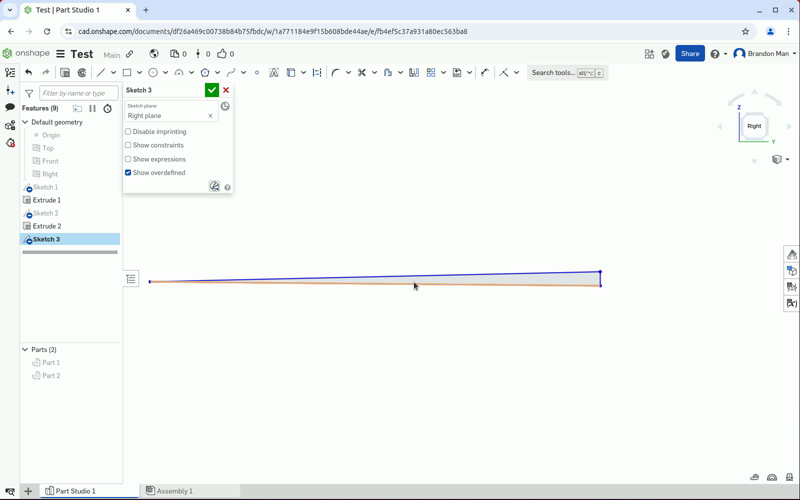
scroll(6)
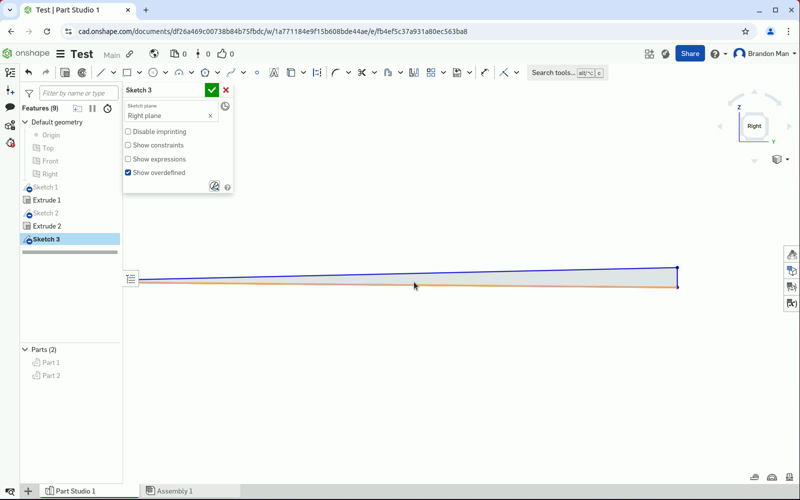
scroll(6)
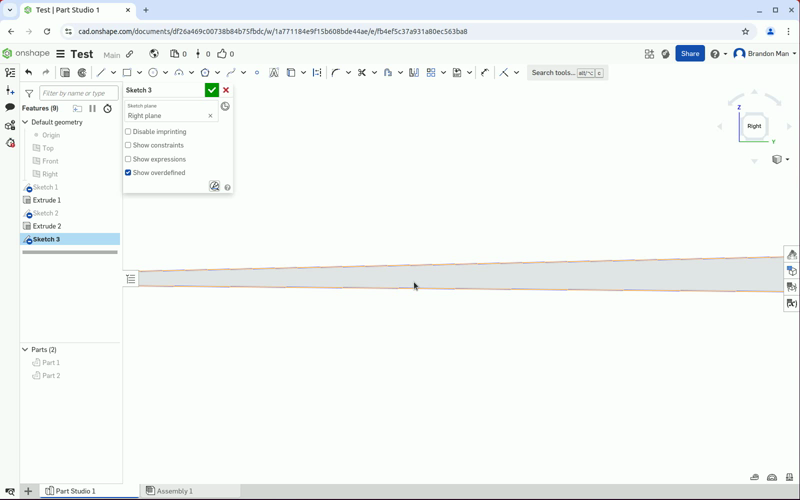
click(414, 281)
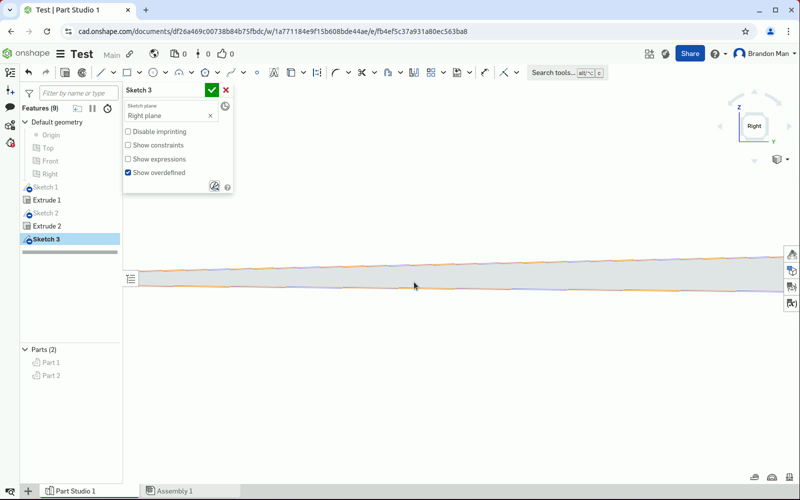
scroll(-6)
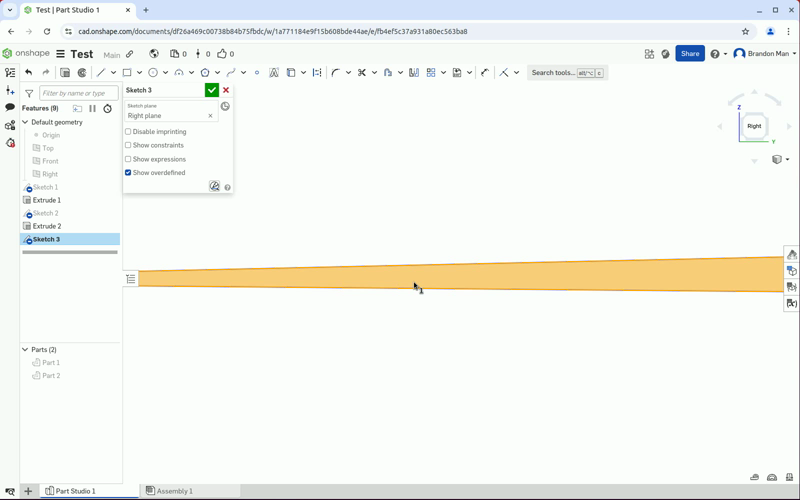
scroll(-6)
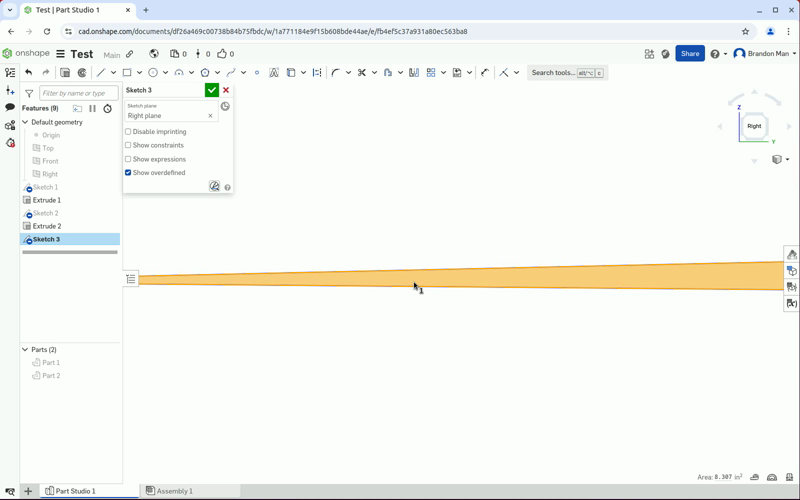
scroll(-6)
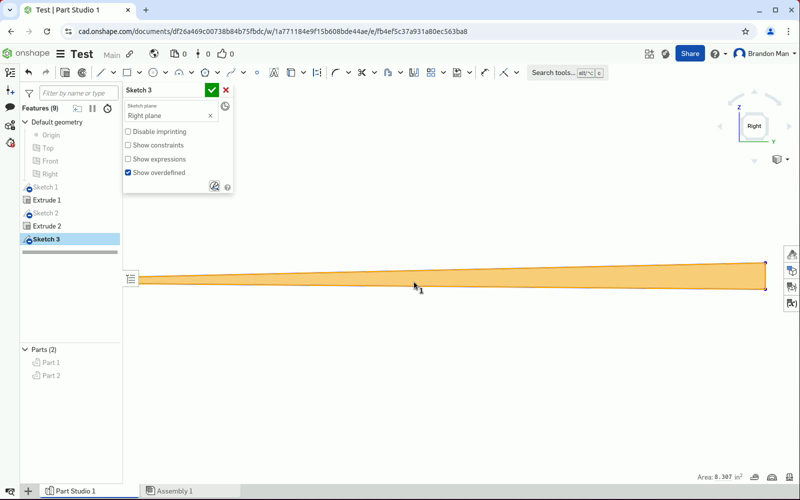
scroll(-6)
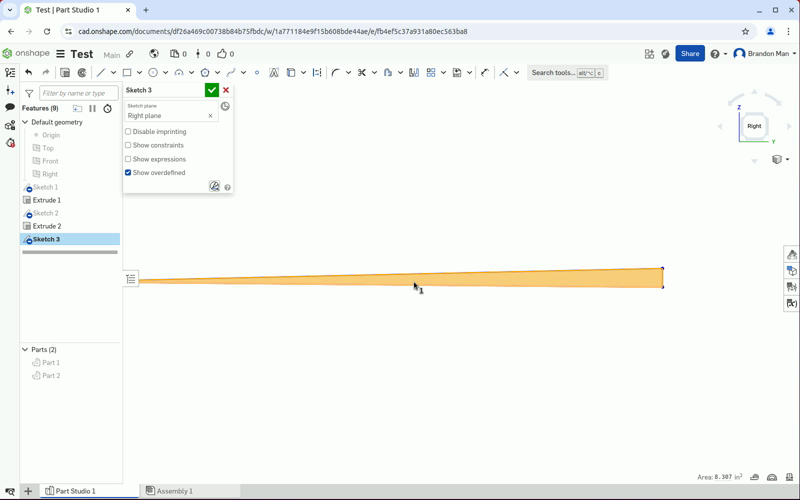
scroll(-6)
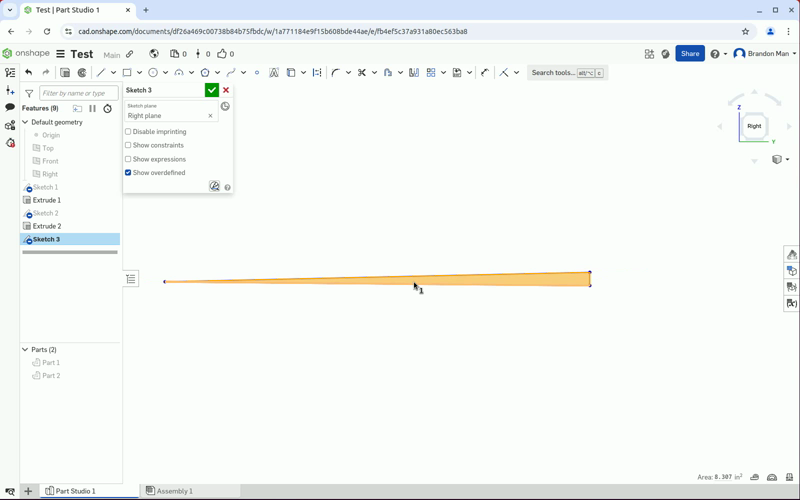
scroll(-6)
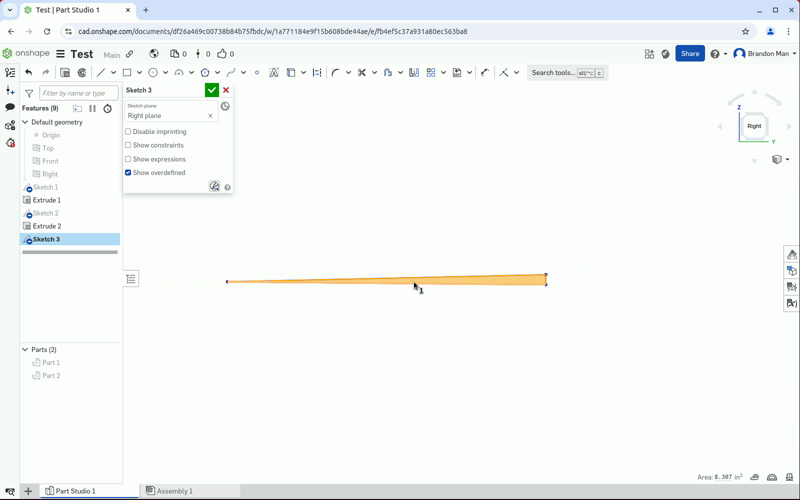
scroll(-6)
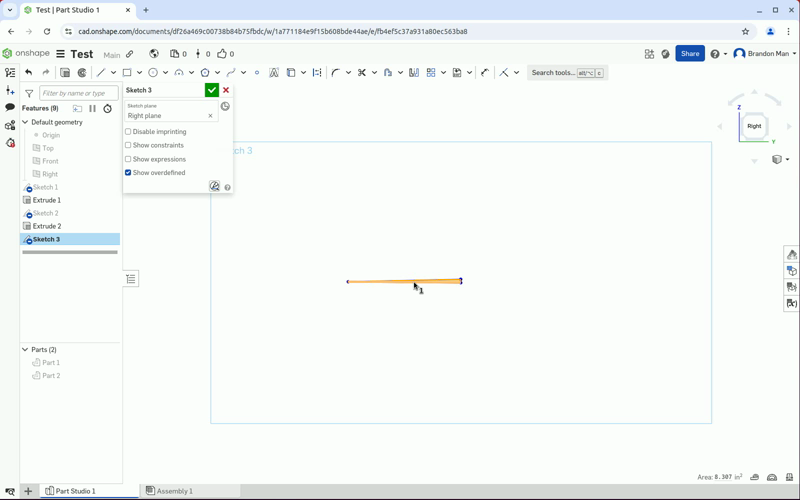
mouse_move(73, 352)
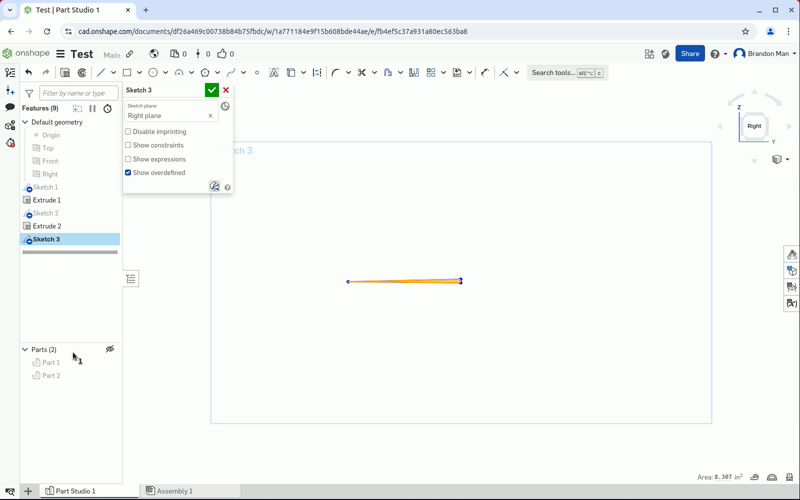
key(shift+y)
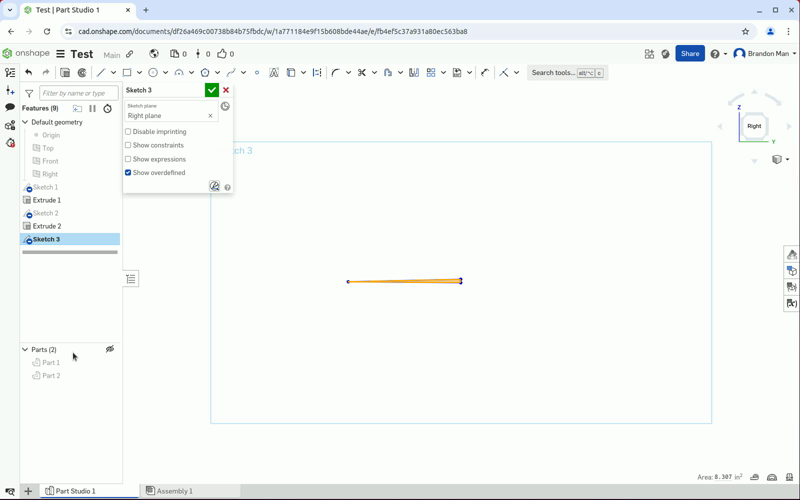
key(shift+e)
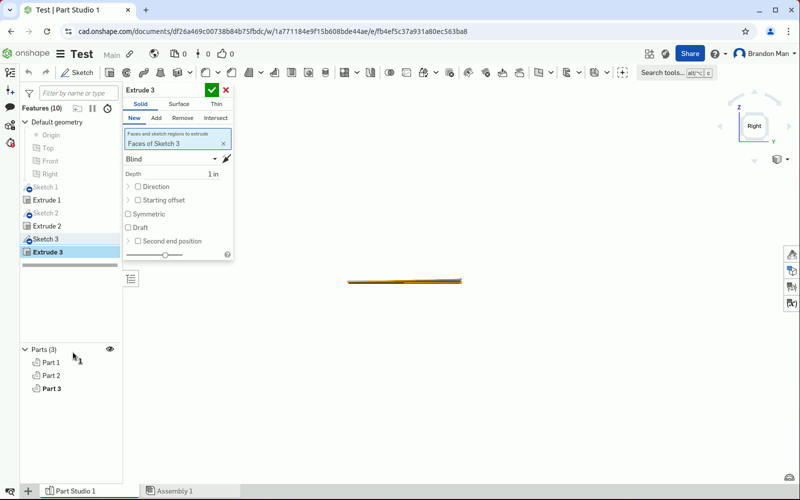
mouse_move(143, 106)
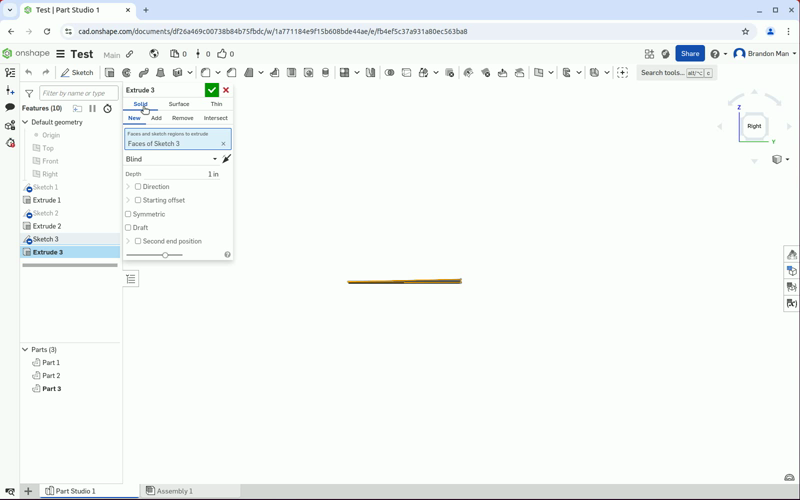
click(143, 106)
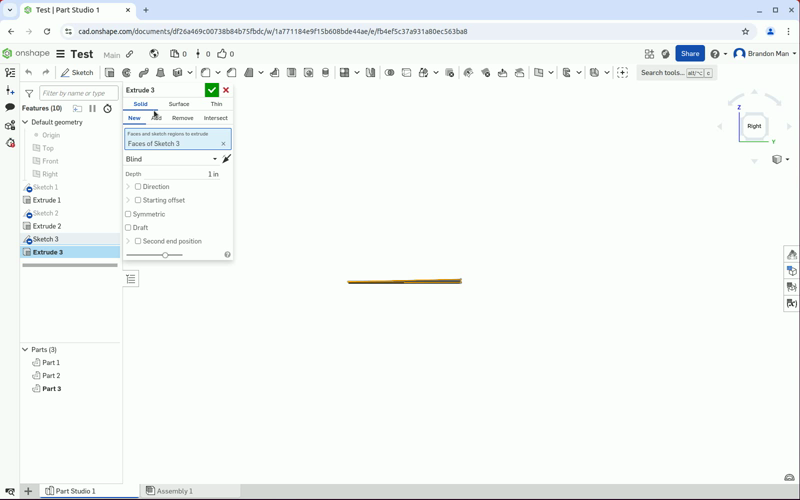
mouse_move(186, 120)
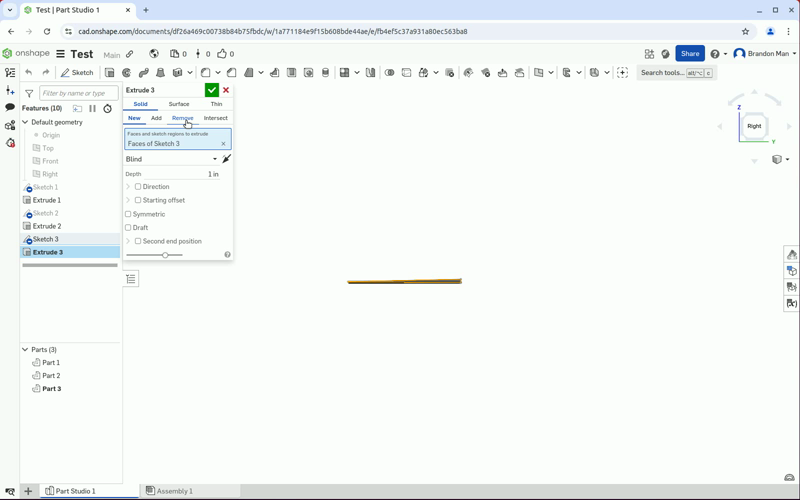
click(186, 120)
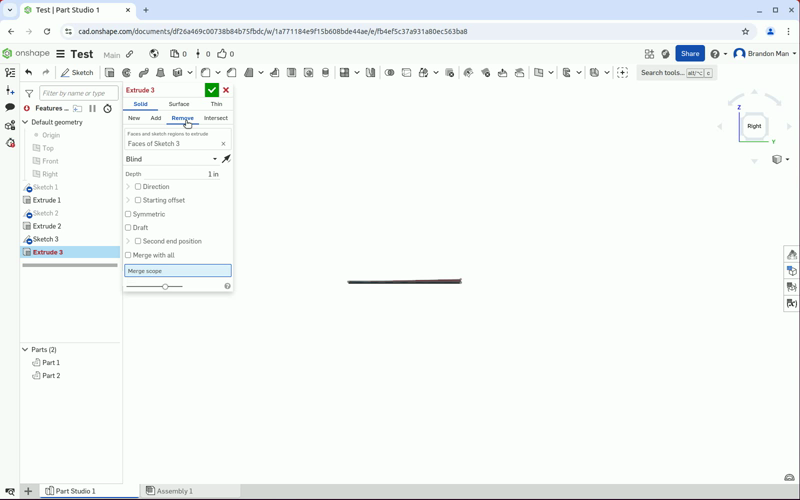
key(tab, 4)
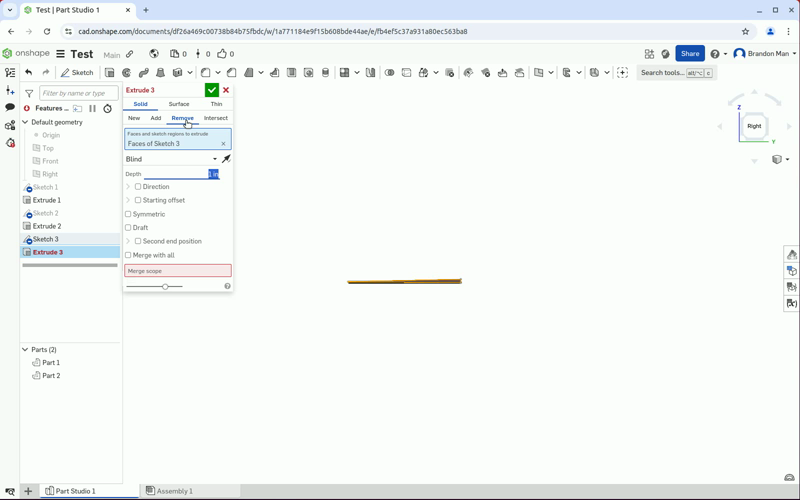
text(6.74)
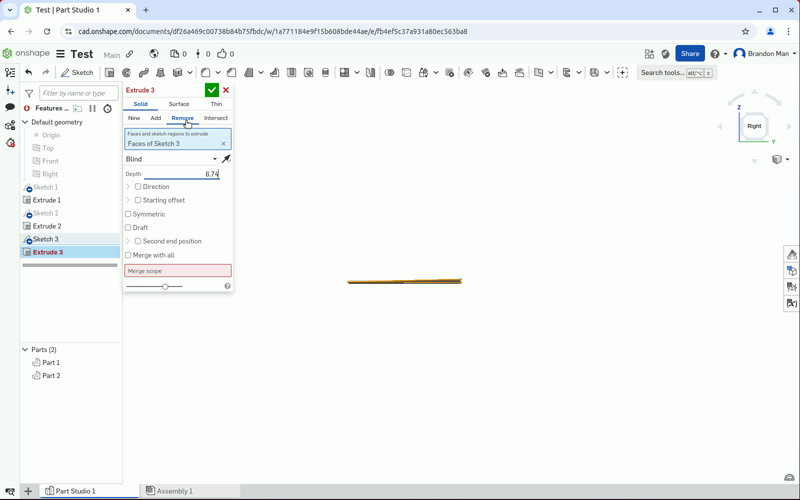
key(tab, 3)
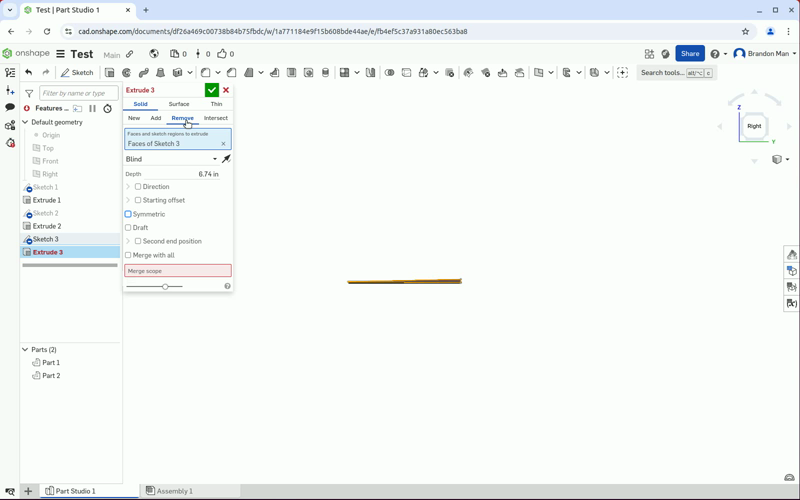
key(space)
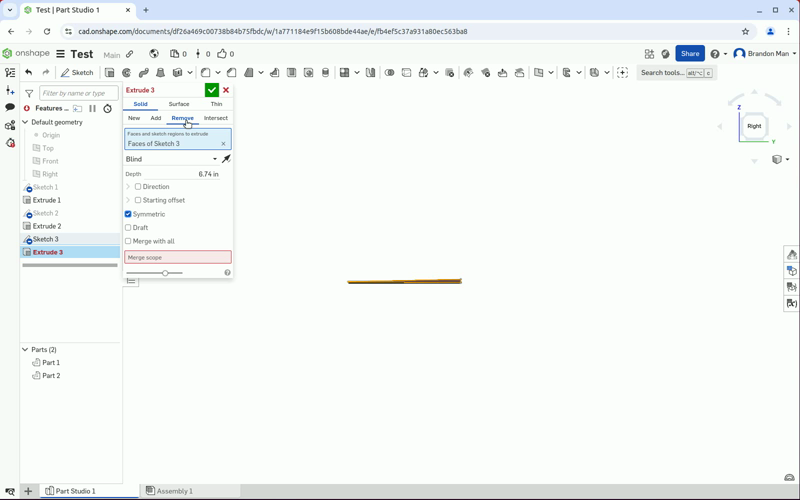
key(tab, 2)
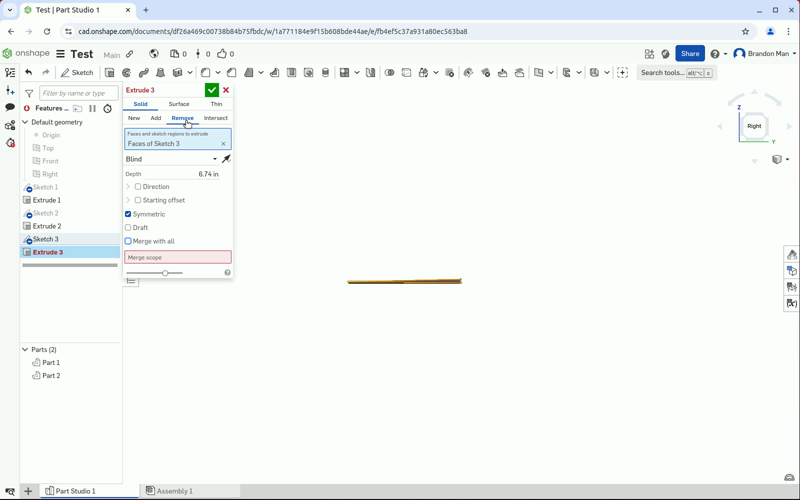
key(space)
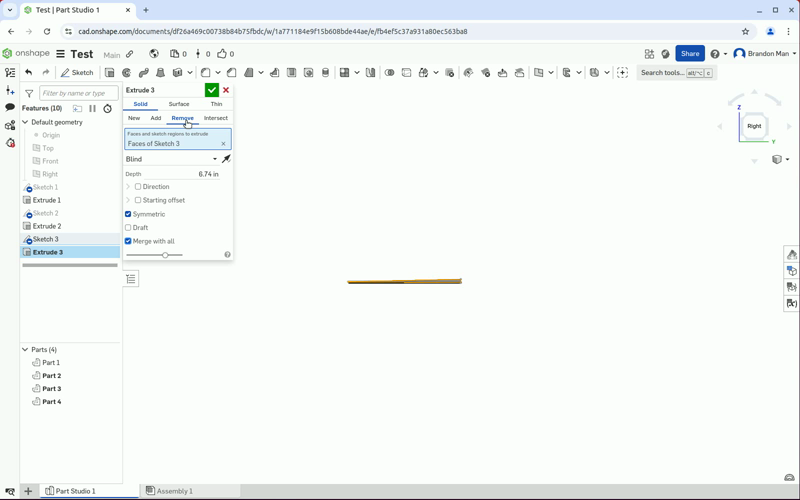
key(enter)
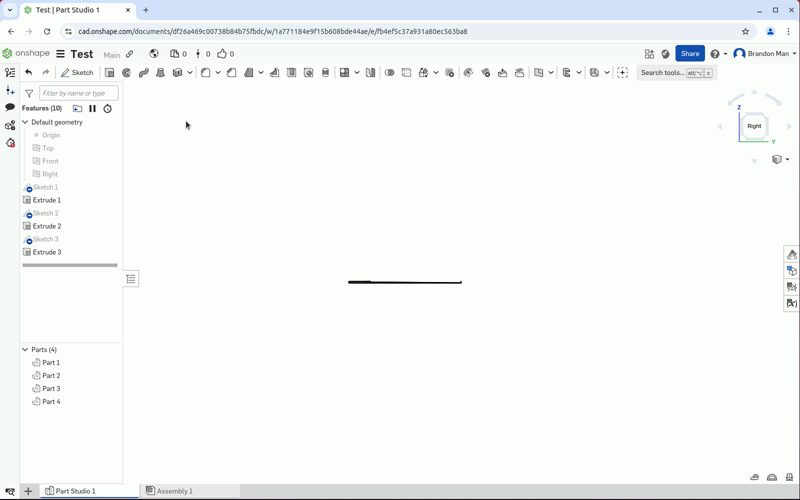
key(shift+h)
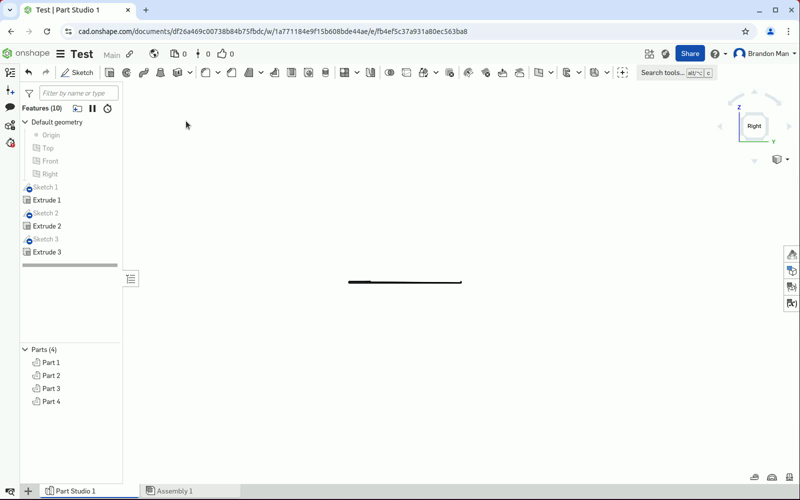
key(shift+h)
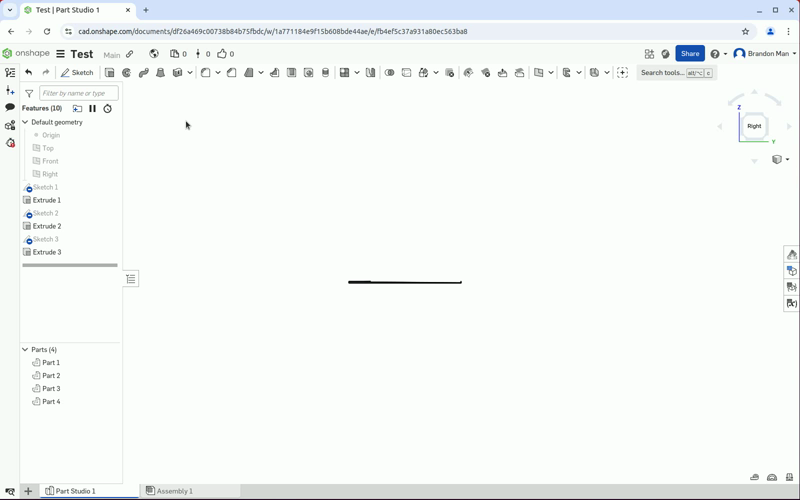
key(shift+7)
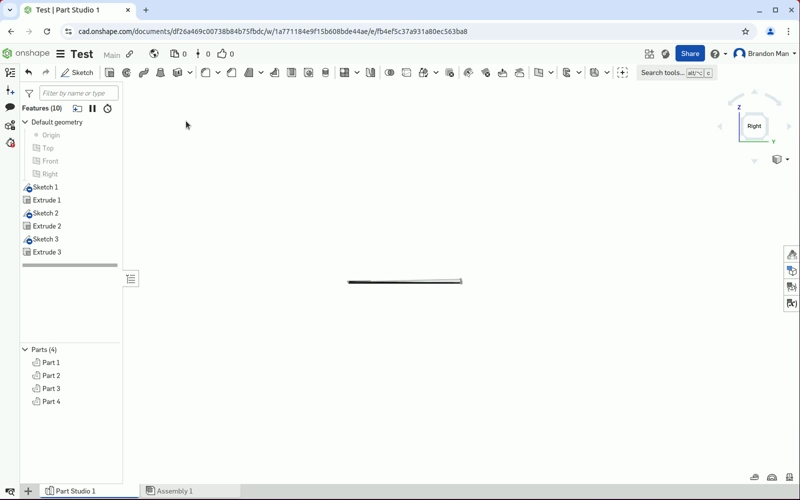
key(right, 2)
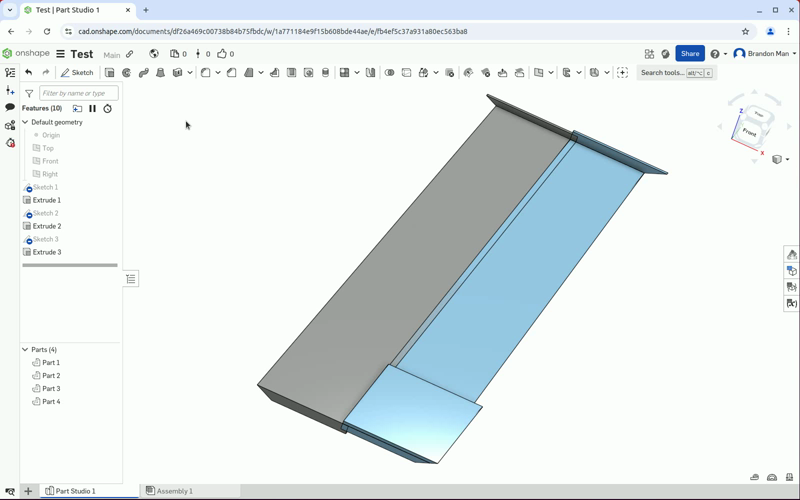
key(down, 2)
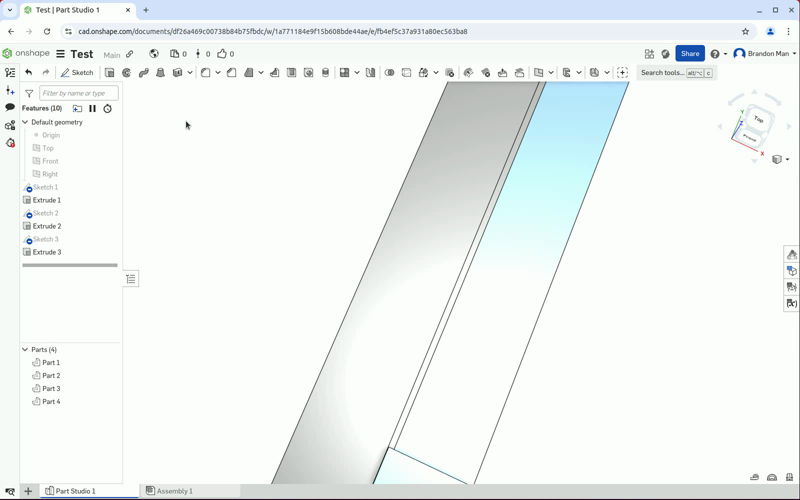
key(up, 2)
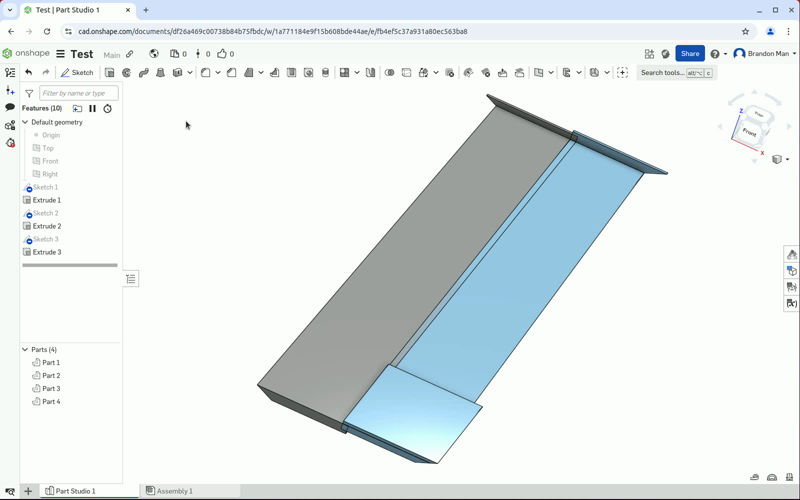
key(left, 2)
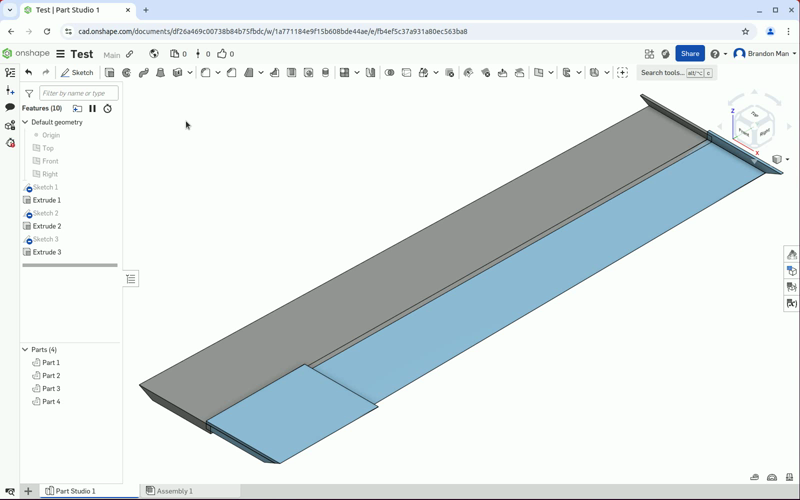
mouse_move(73, 189)
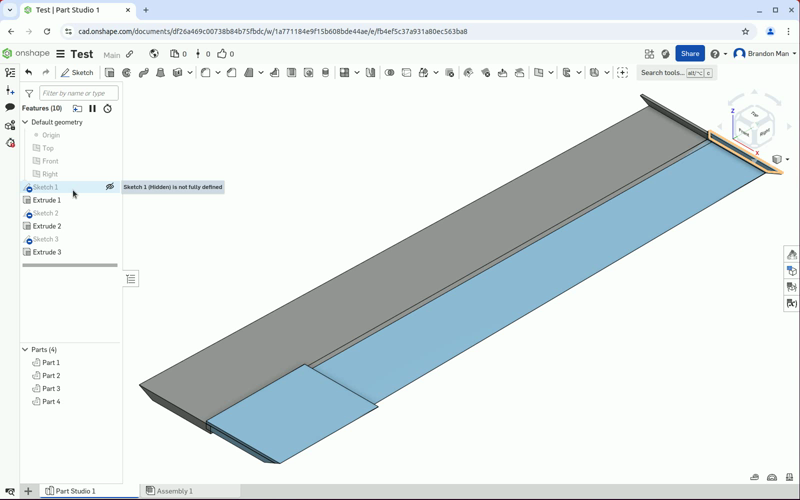
click(73, 189)